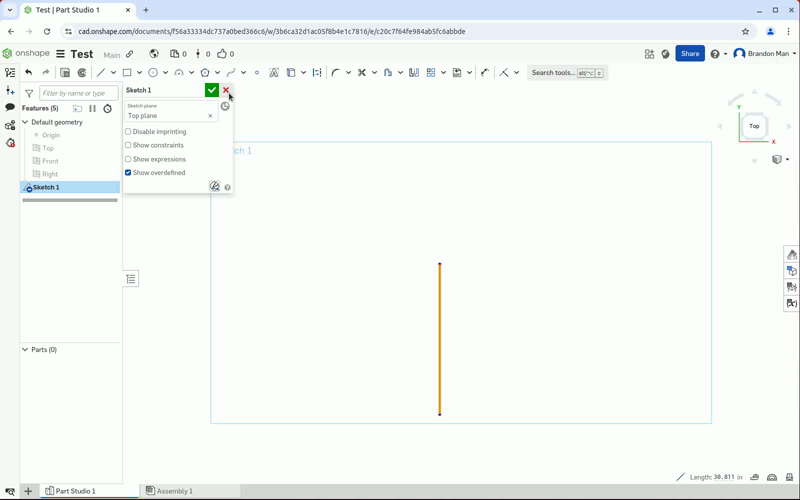
key(shift+h)
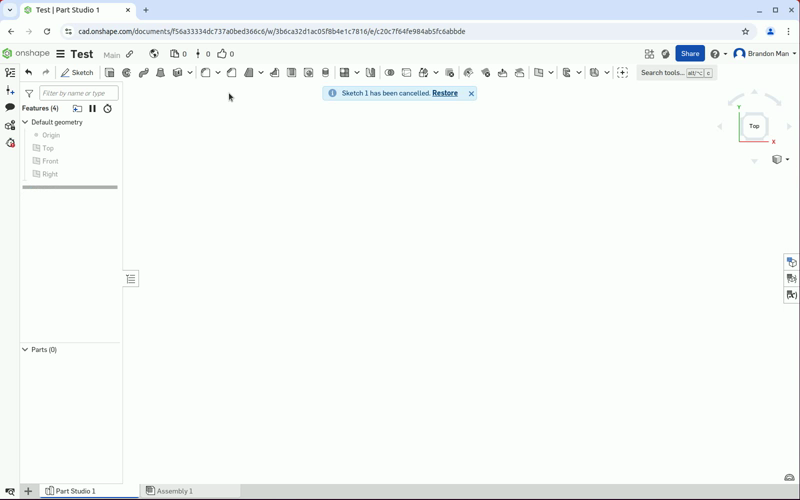
mouse_move(73, 352)
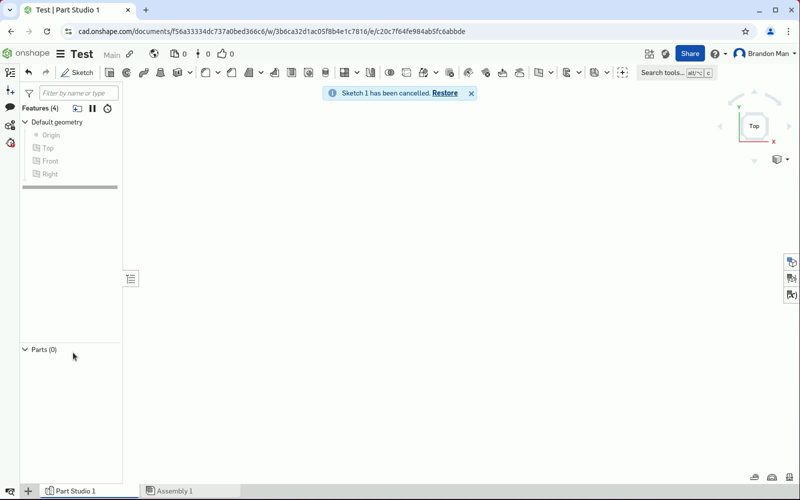
key(y)
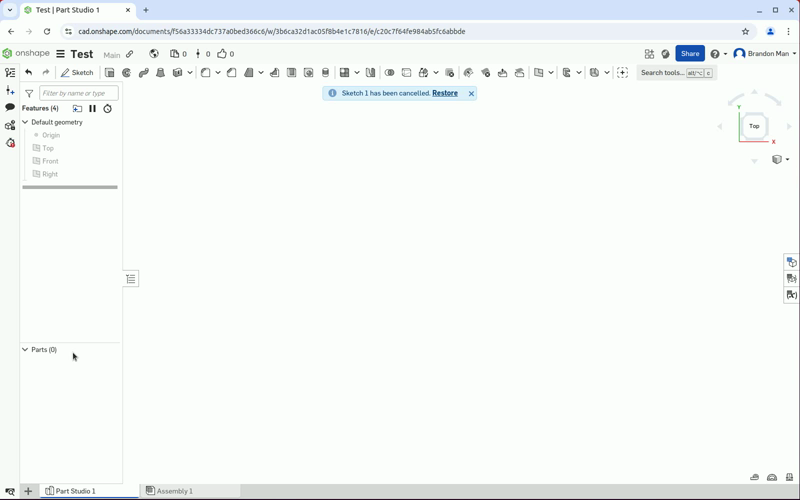
key(shift+p)
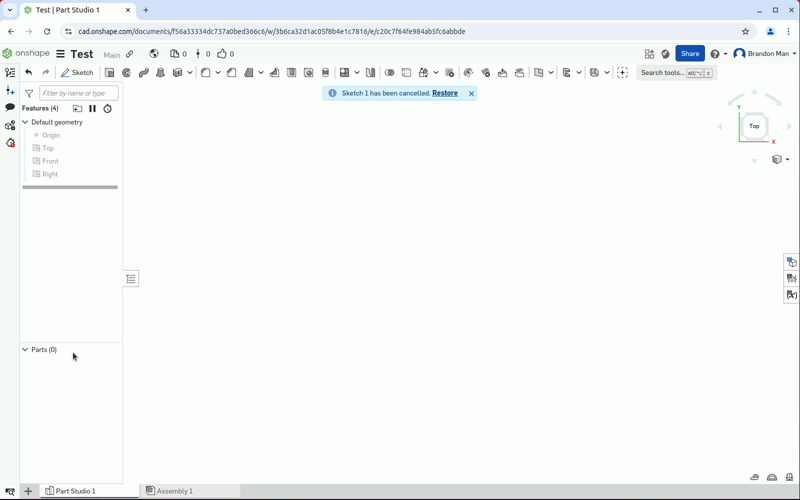
key(space)
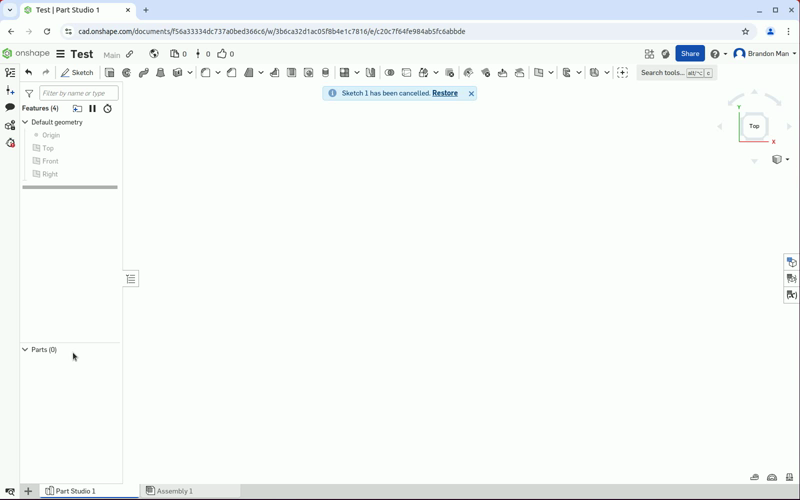
key_down(shift)
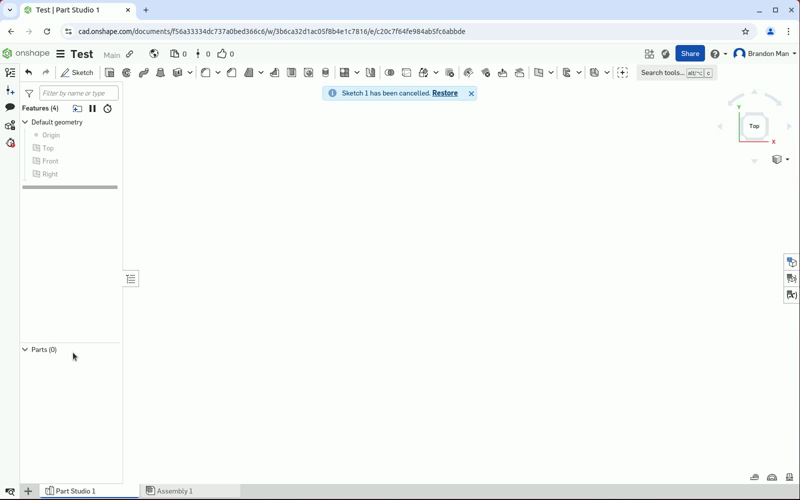
key(up)
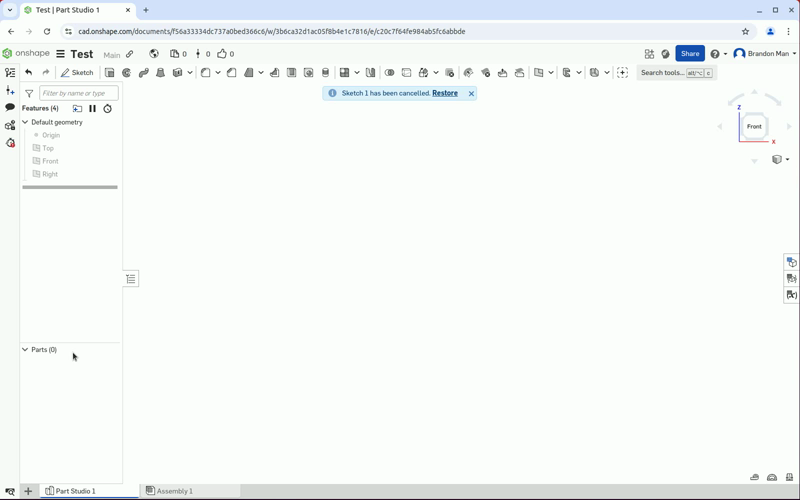
key_up(shift)
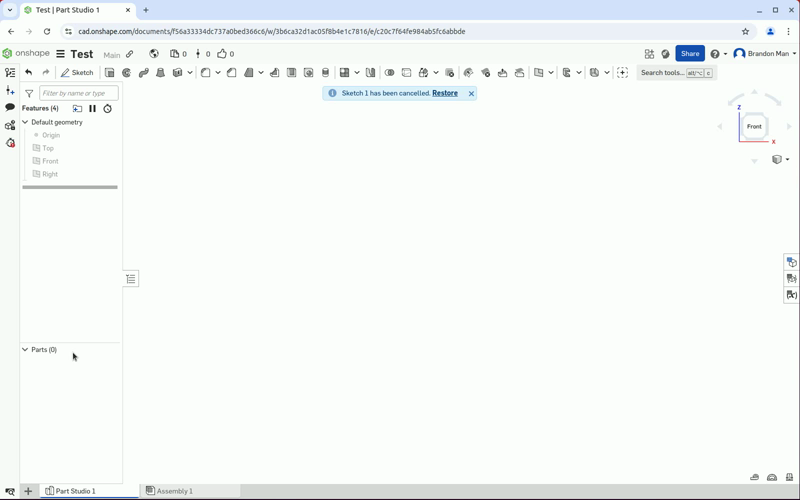
key(space)
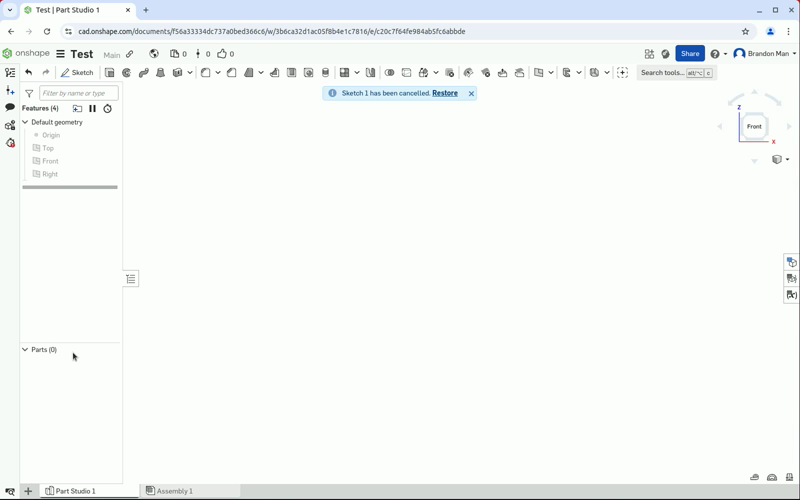
key_down(shift)
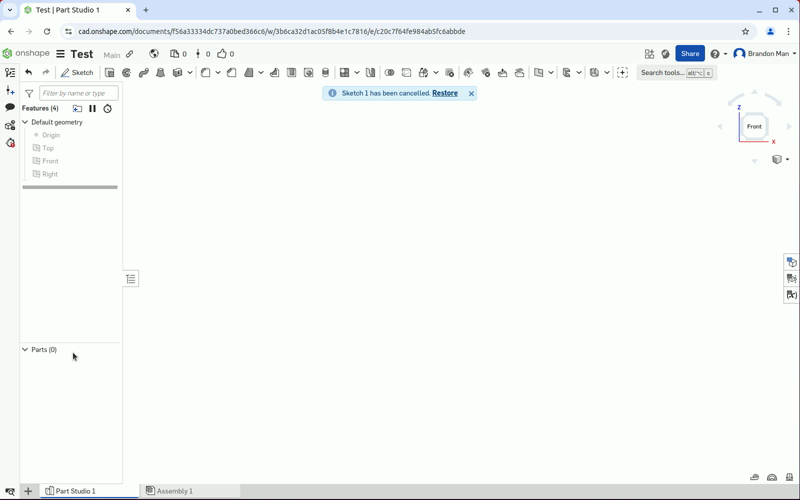
key(left)
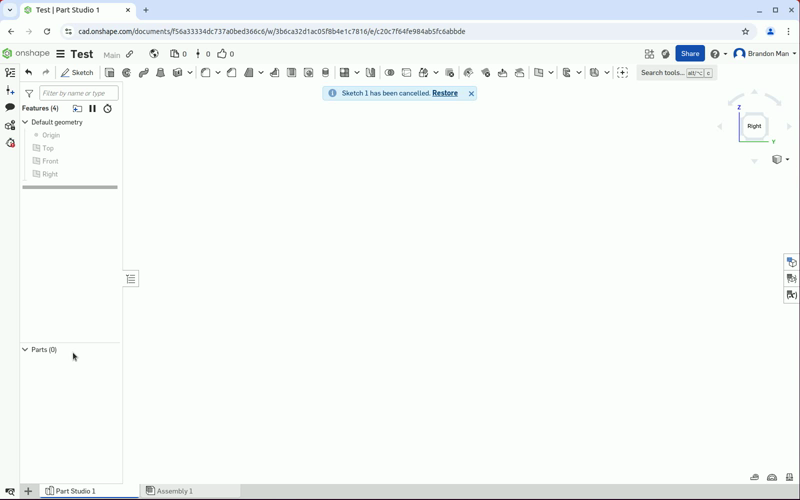
key_up(shift)
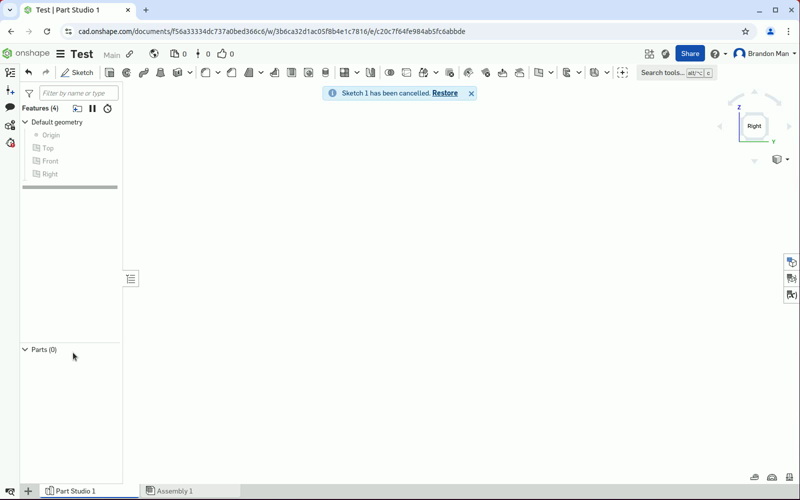
mouse_move(73, 352)
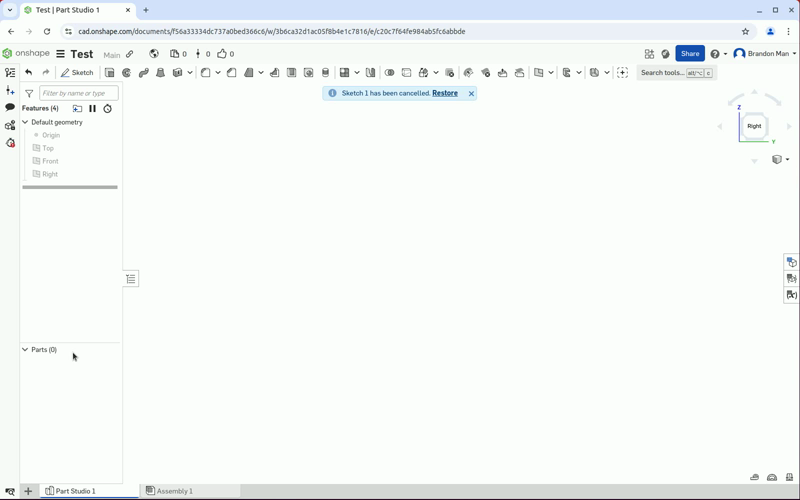
key(shift+y)
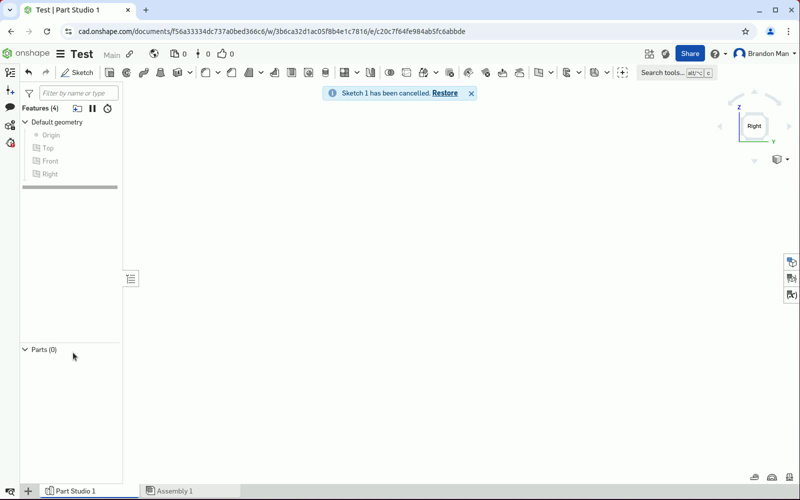
key(shift+s)
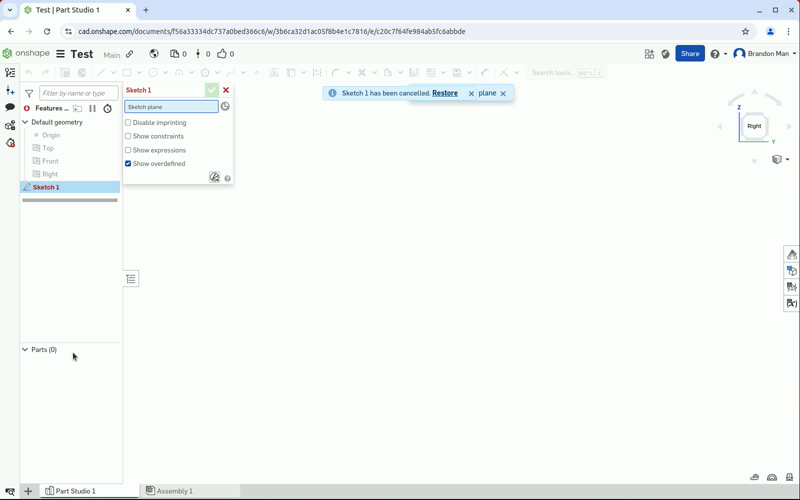
mouse_move(73, 176)
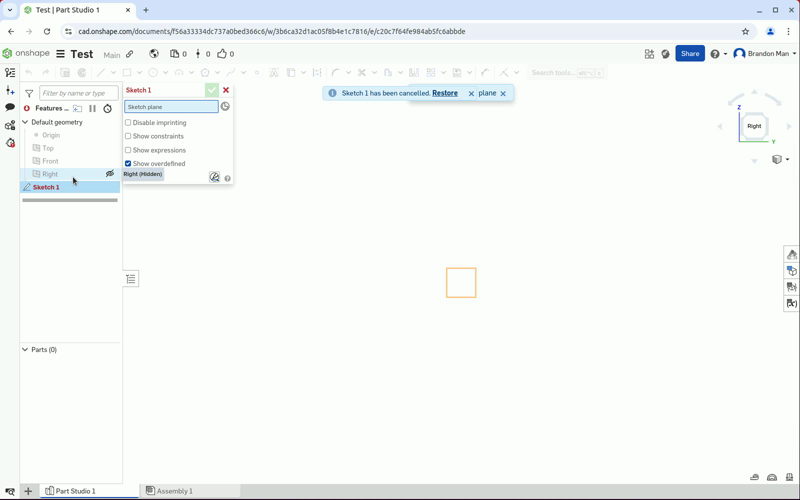
click(73, 176)
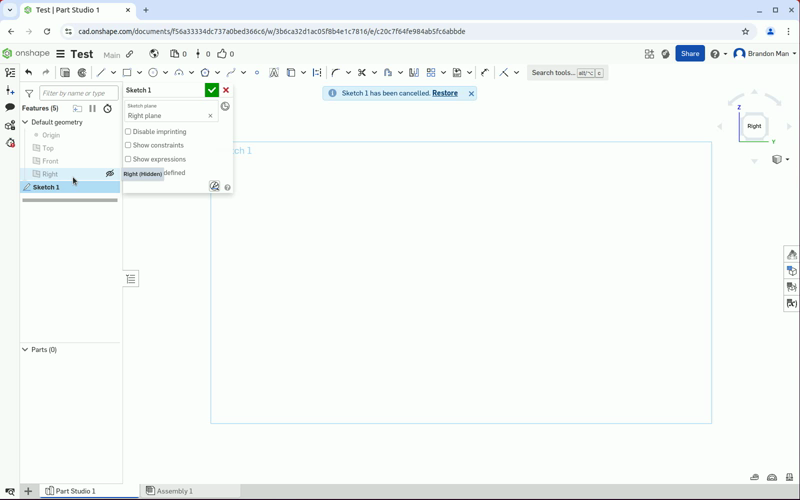
mouse_move(73, 352)
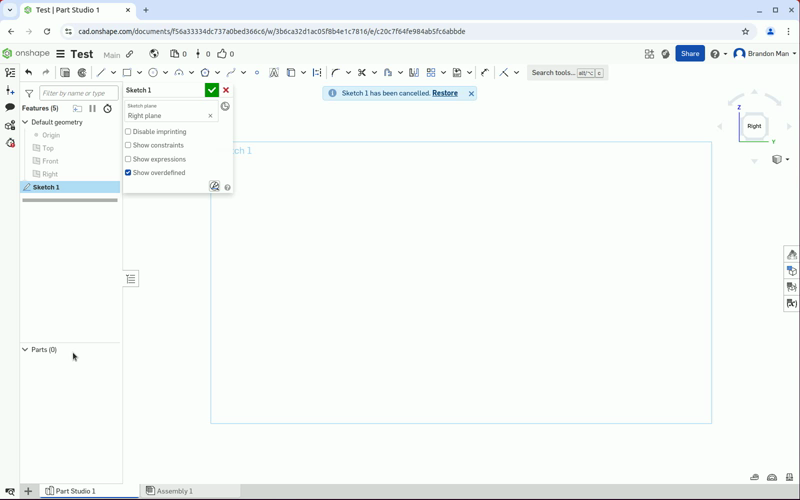
key(y)
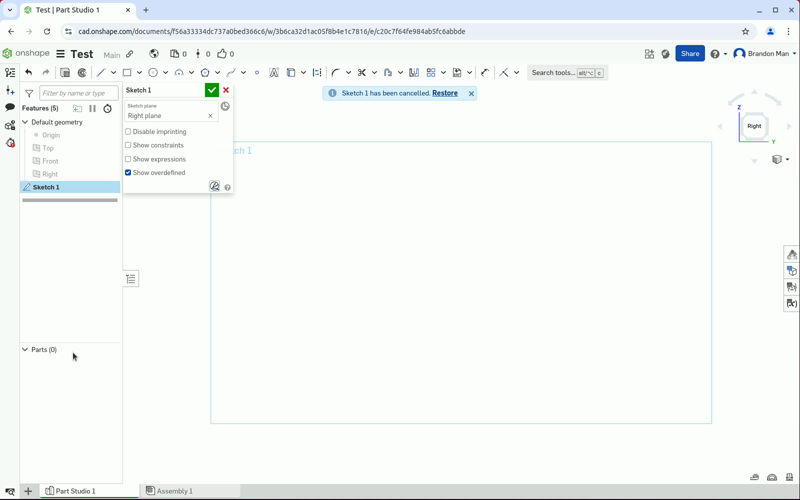
key(c)
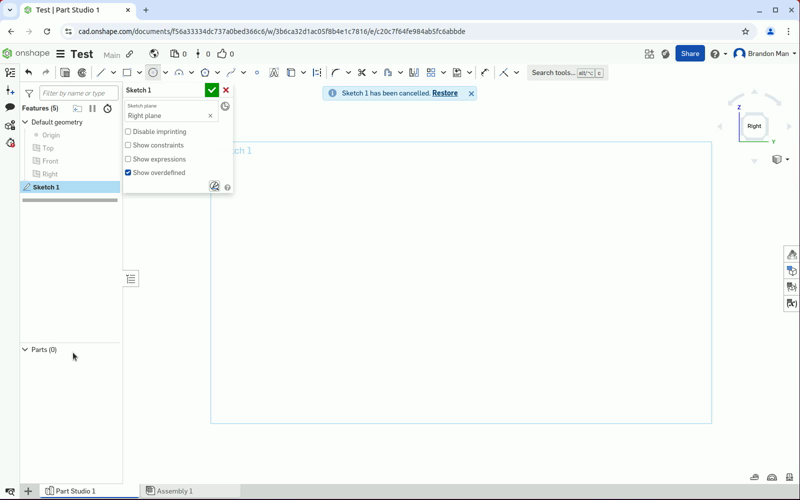
key_down(shift)
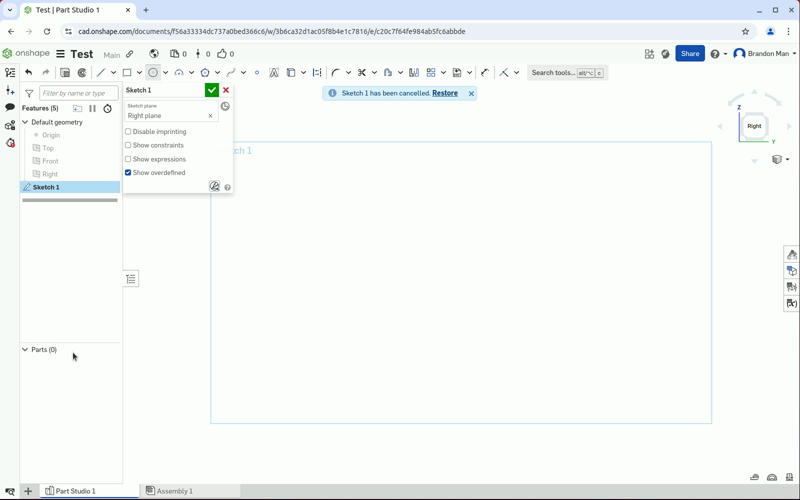
mouse_move(461, 282)
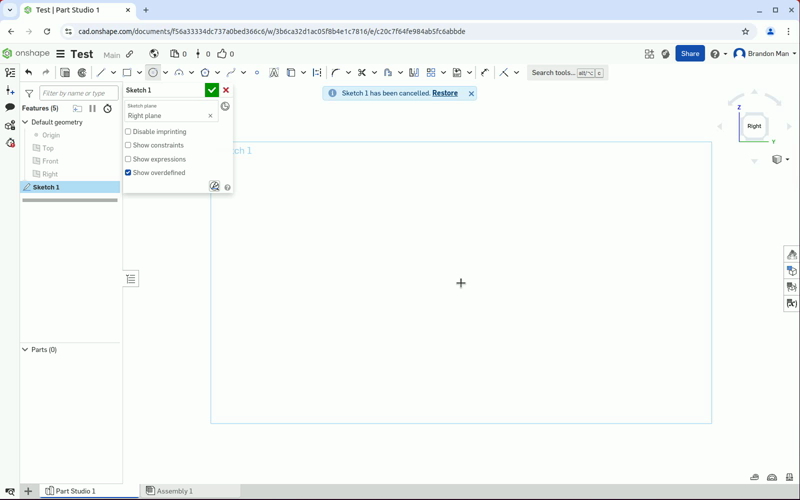
click(461, 282)
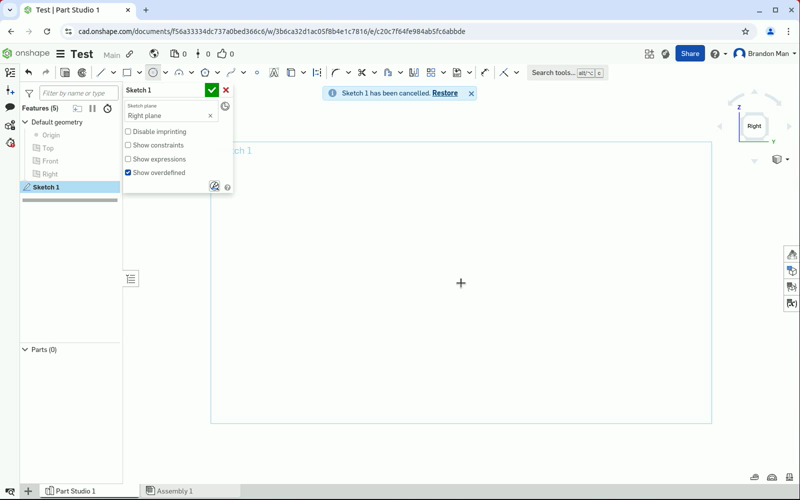
key_up(shift)
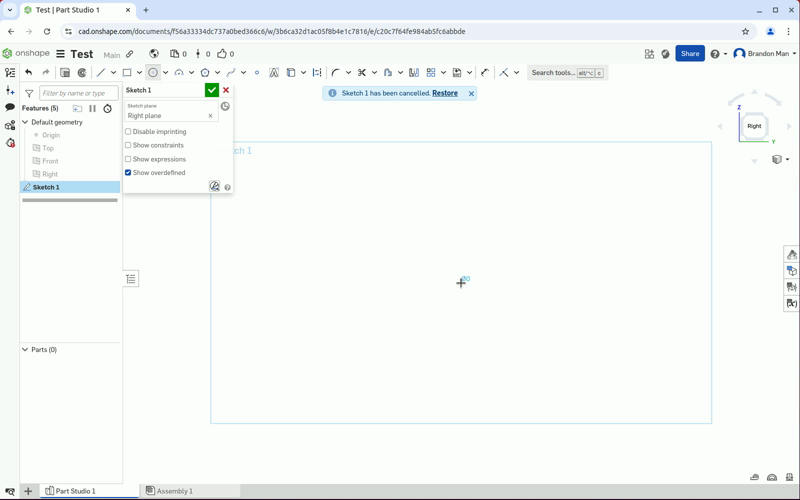
mouse_move(464, 282)
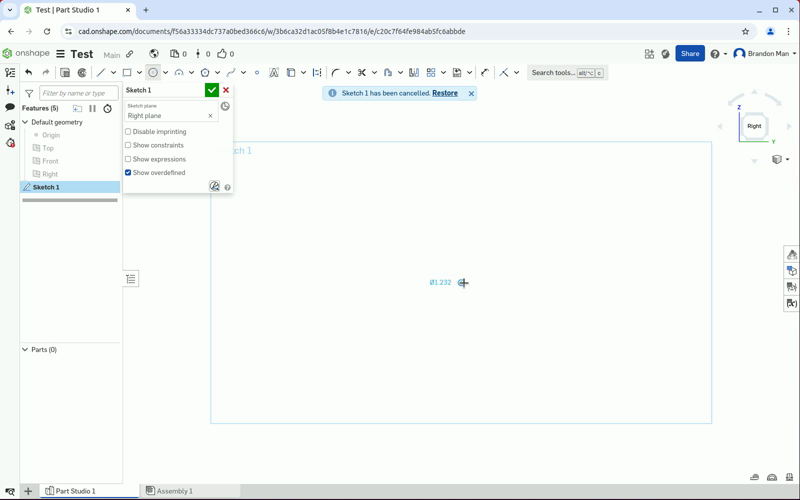
click(464, 282)
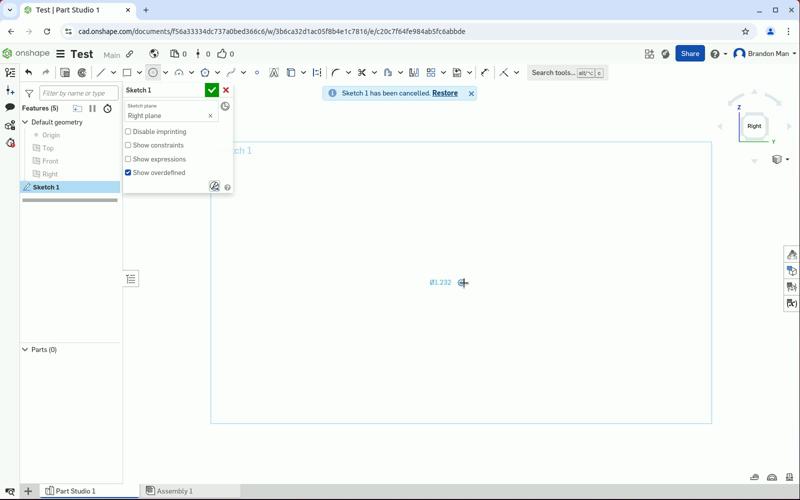
key(esc)
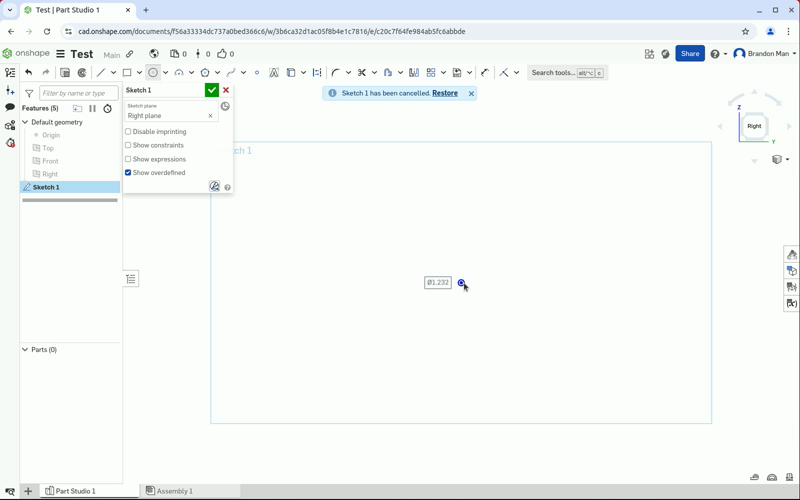
key(c)
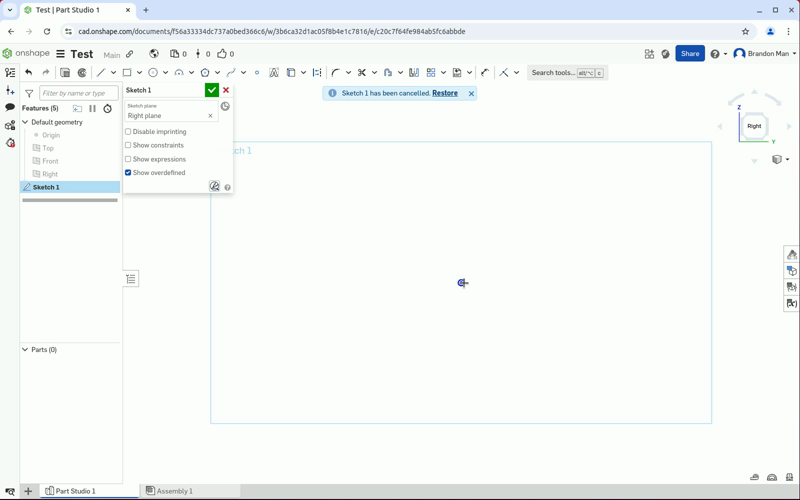
key_down(shift)
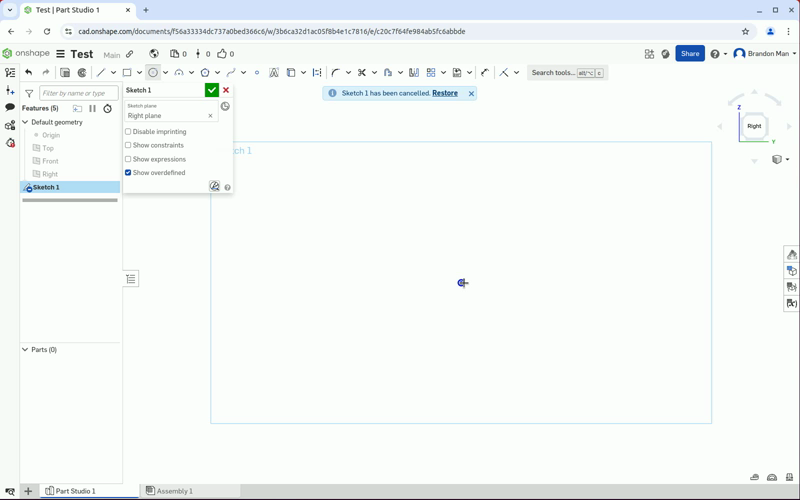
mouse_move(461, 282)
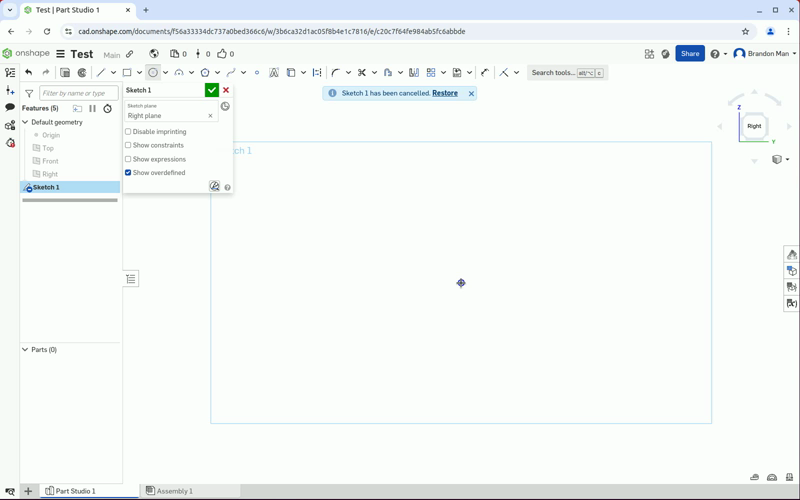
scroll(6)
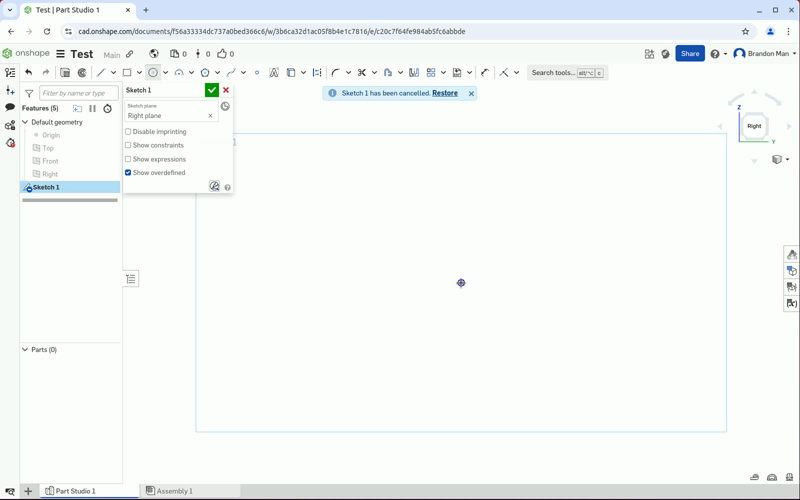
scroll(6)
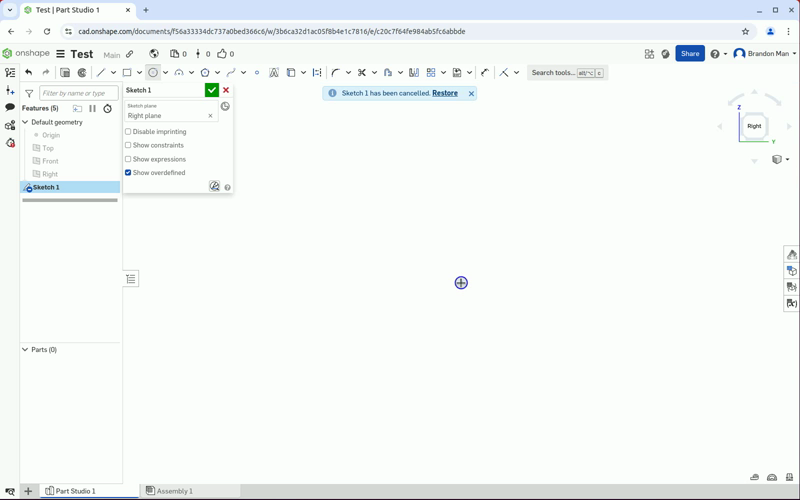
scroll(6)
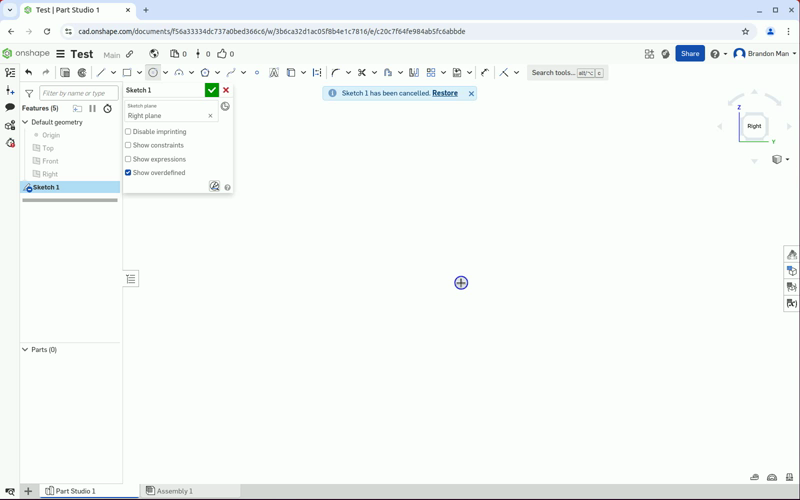
scroll(6)
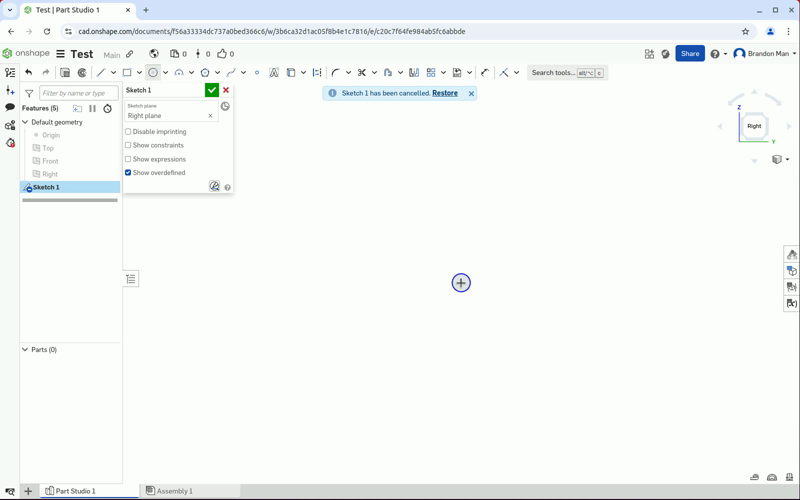
scroll(6)
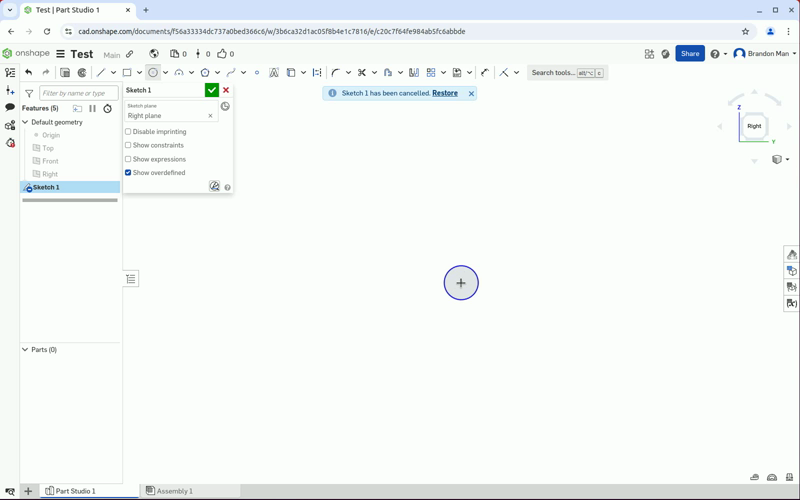
scroll(6)
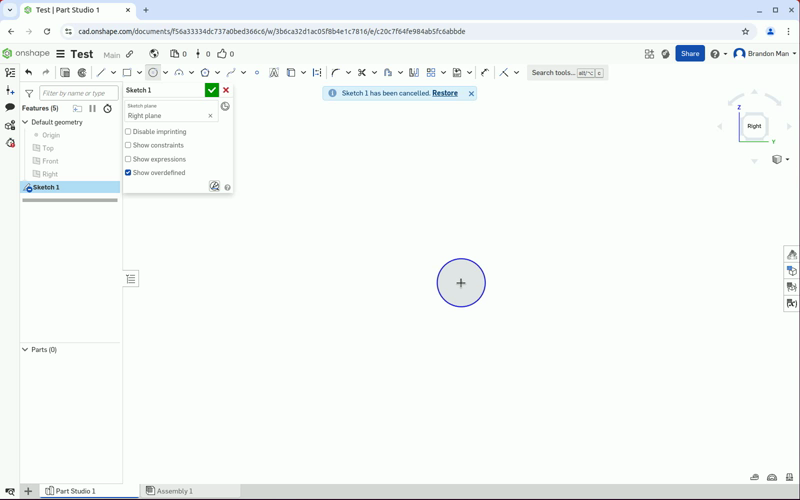
scroll(6)
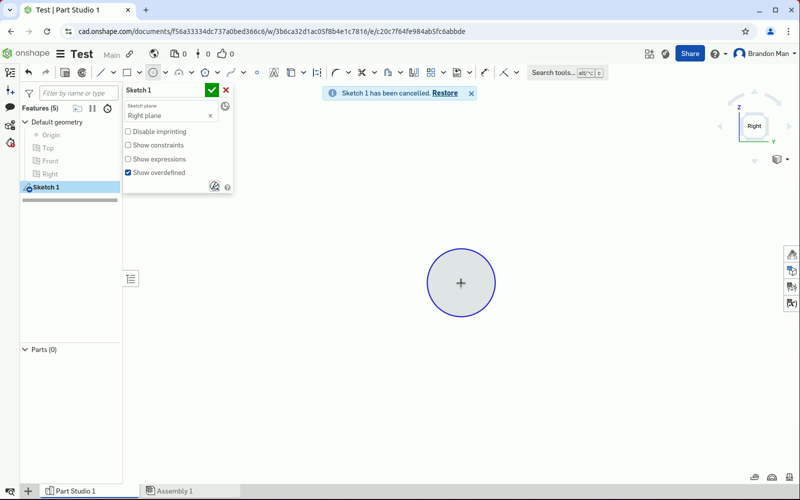
click(461, 282)
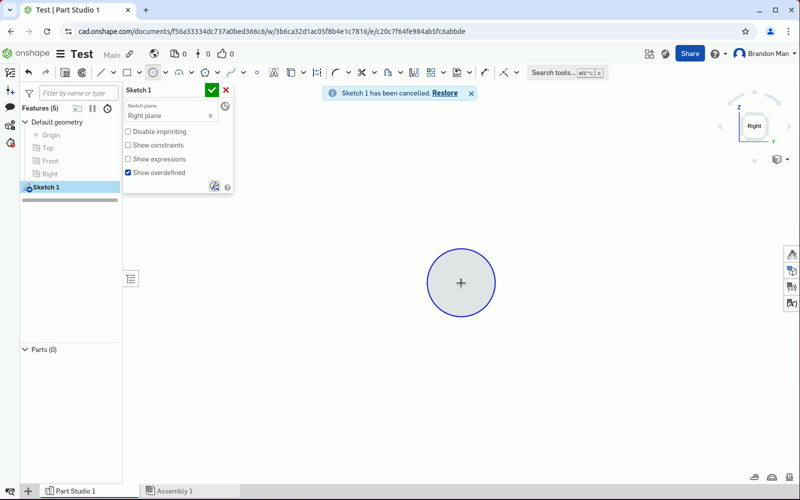
scroll(-6)
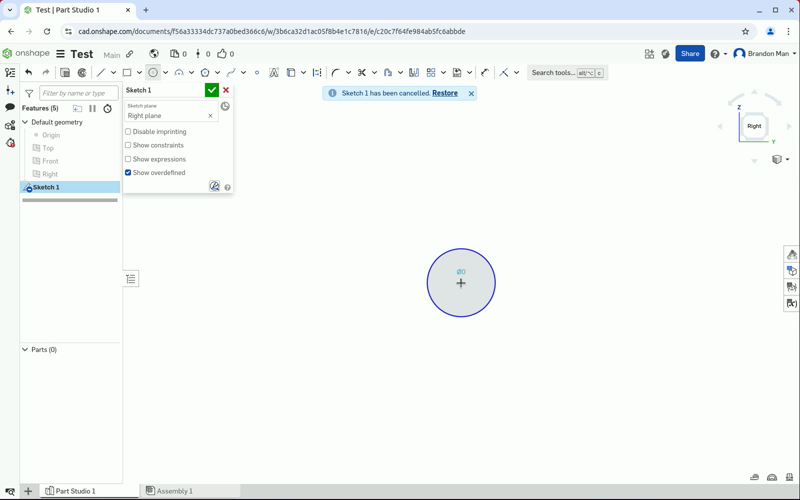
scroll(-6)
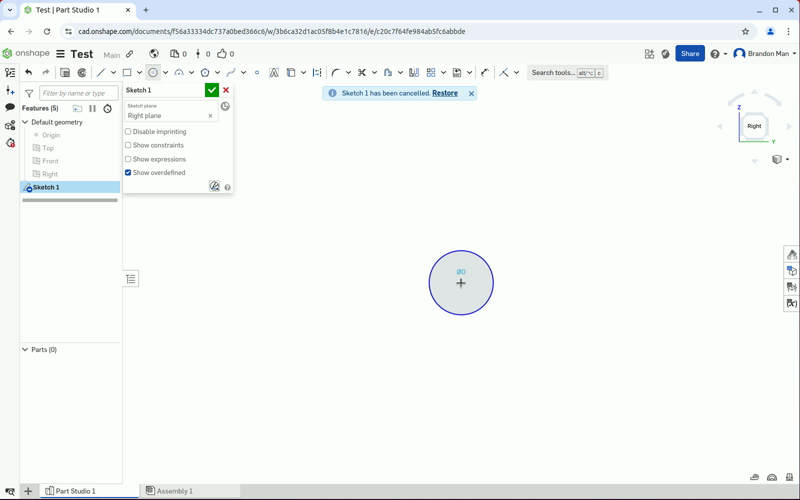
scroll(-6)
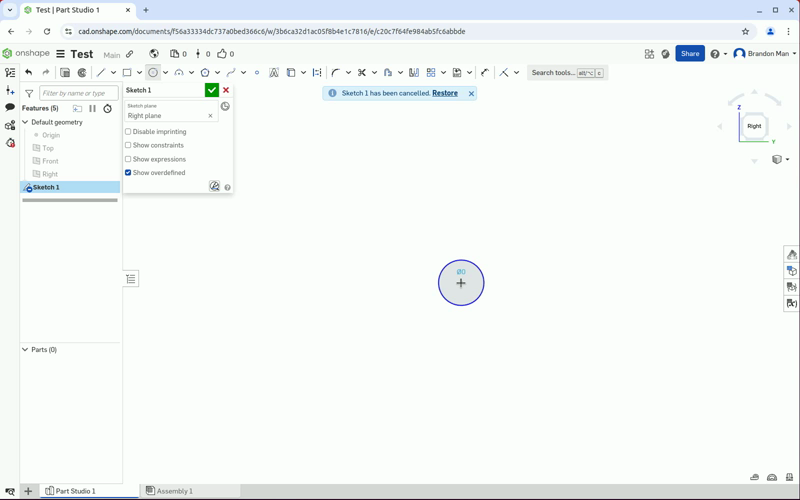
scroll(-6)
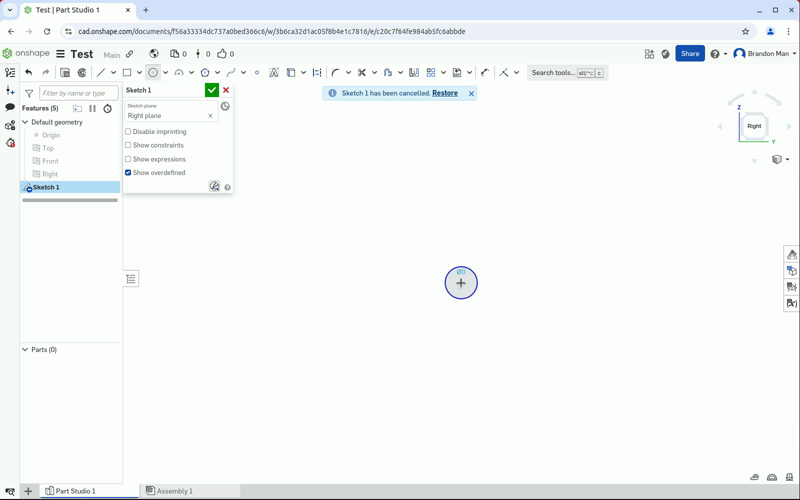
scroll(-6)
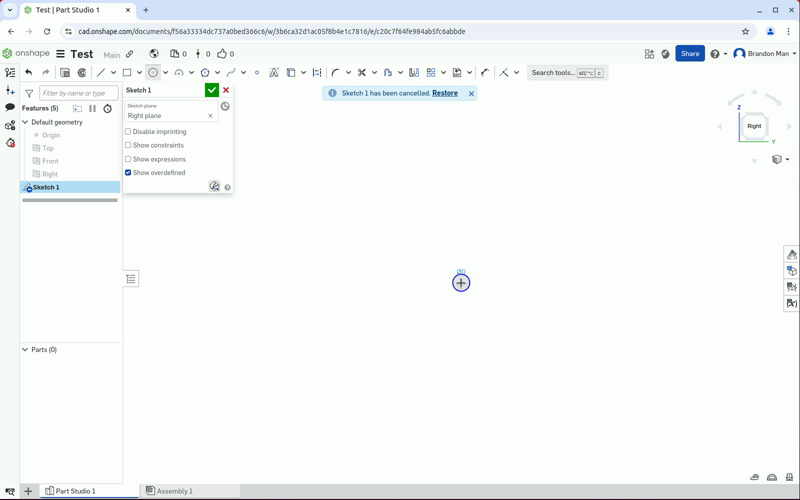
scroll(-6)
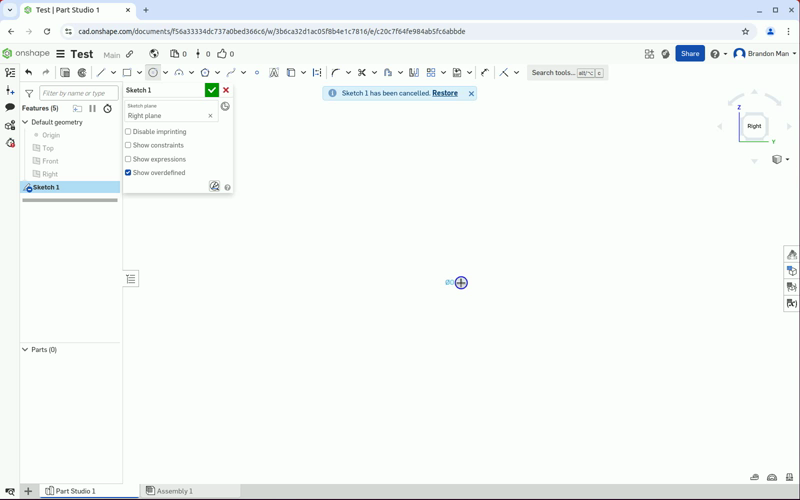
scroll(-6)
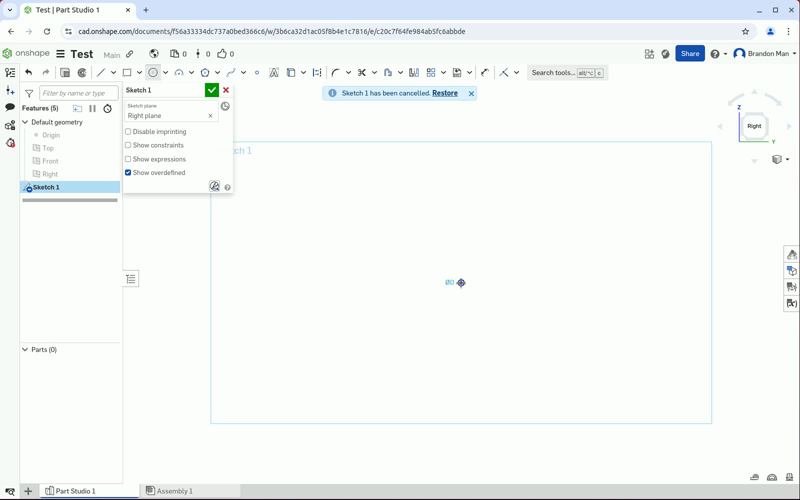
key_up(shift)
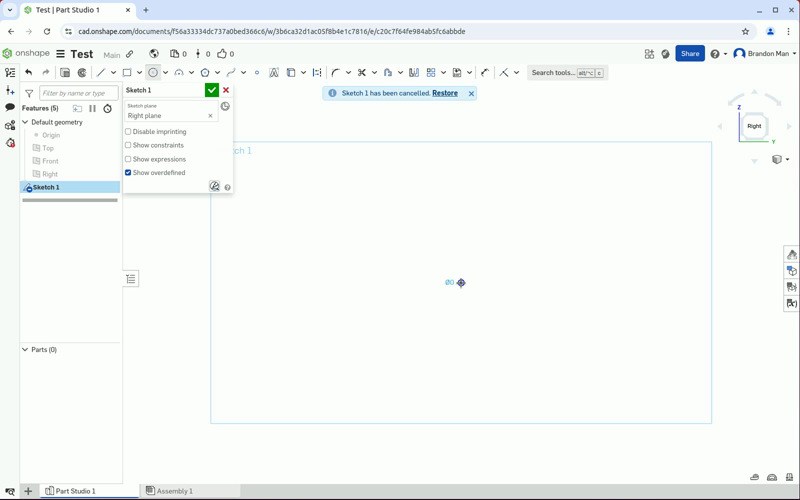
mouse_move(463, 282)
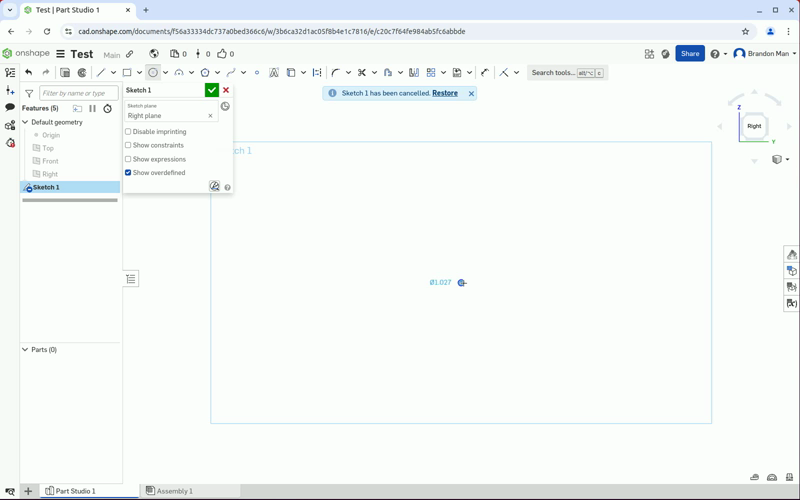
scroll(6)
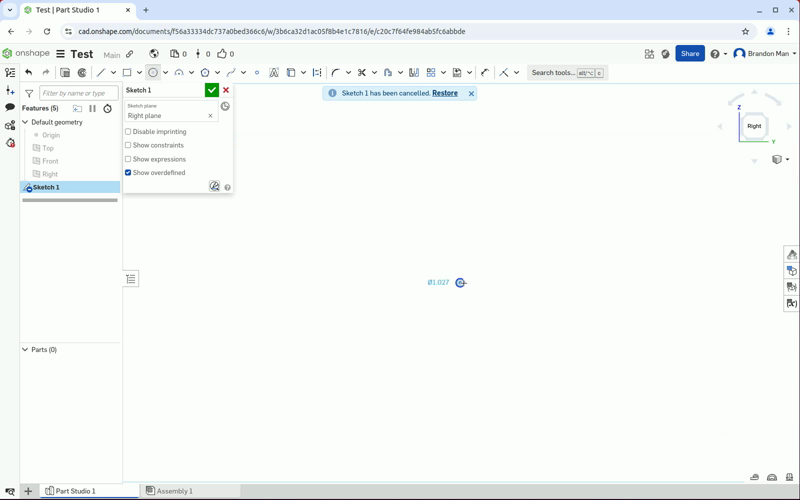
scroll(6)
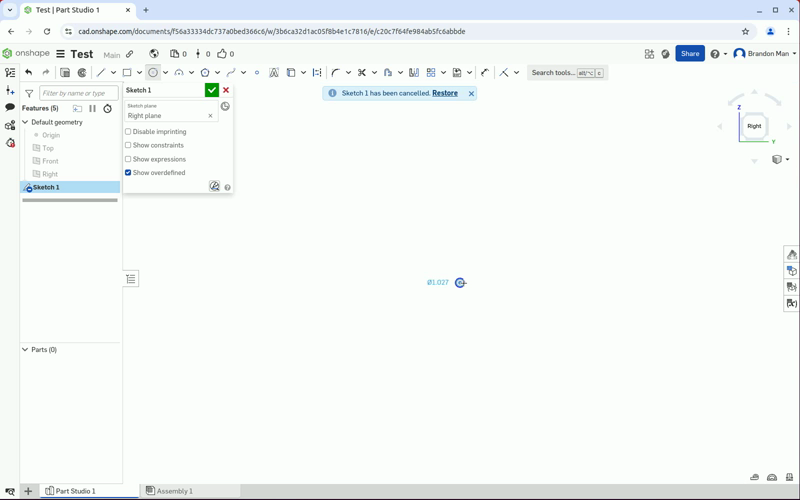
scroll(6)
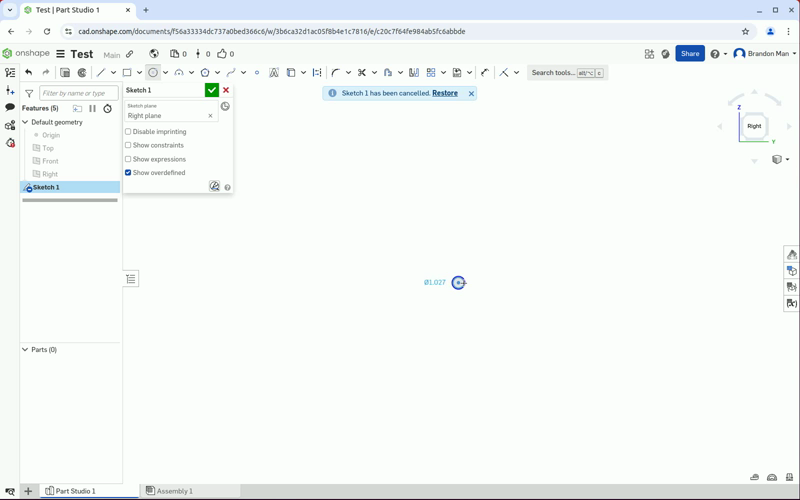
scroll(6)
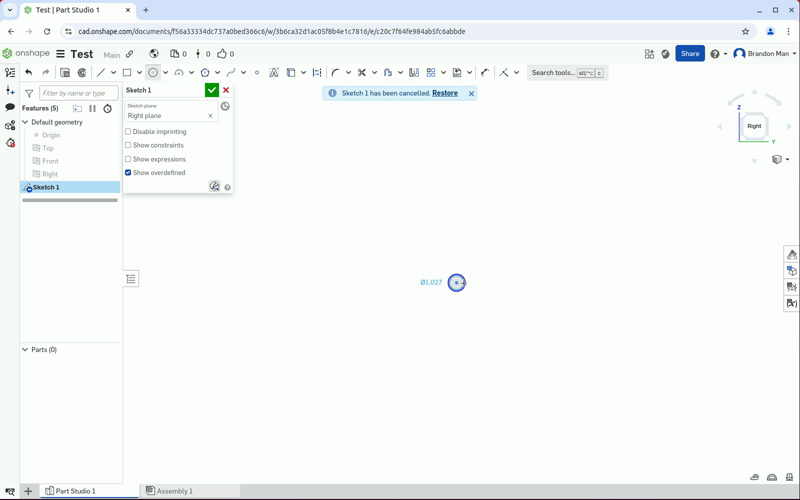
scroll(6)
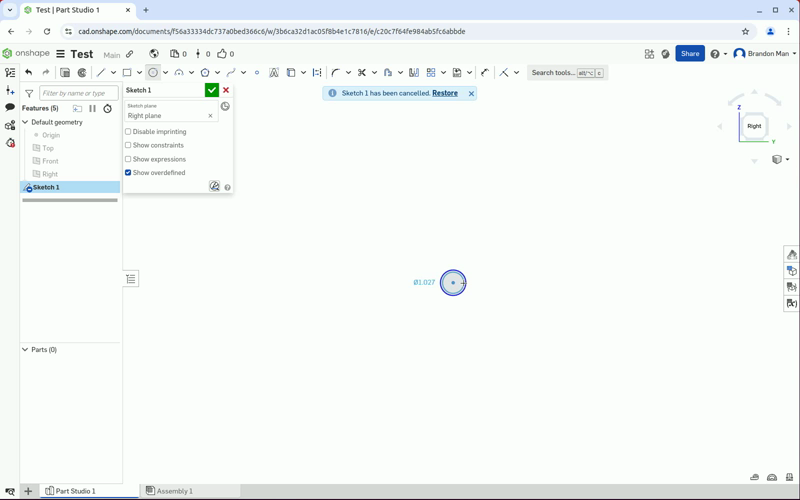
scroll(6)
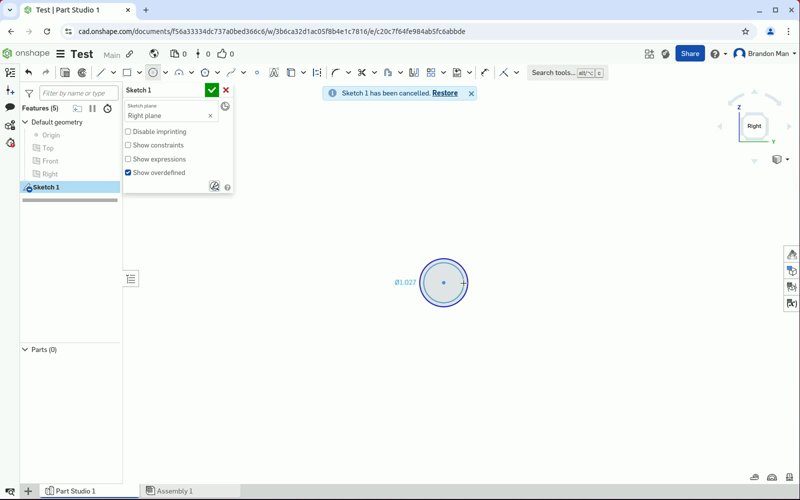
scroll(6)
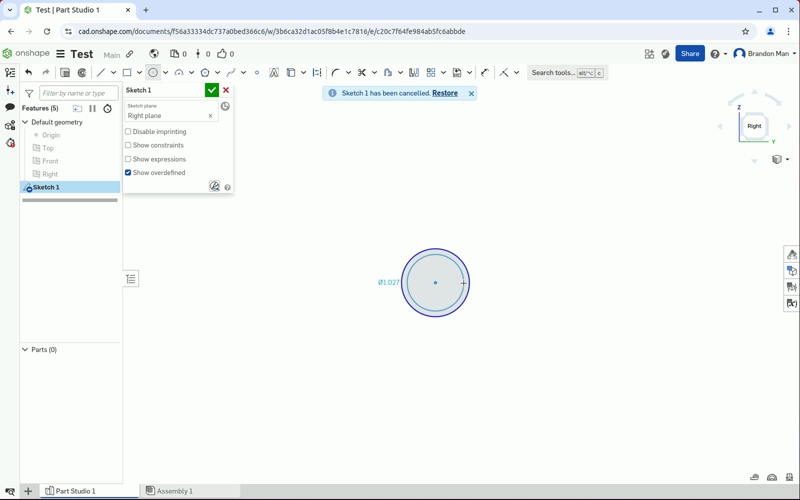
click(463, 282)
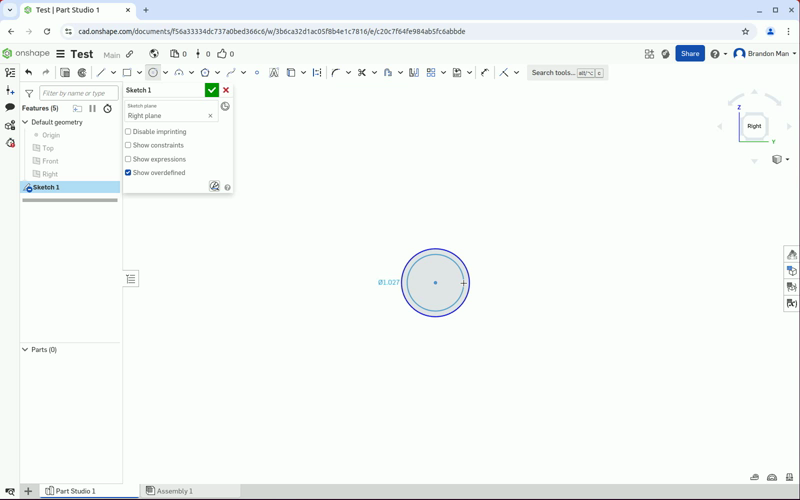
scroll(-6)
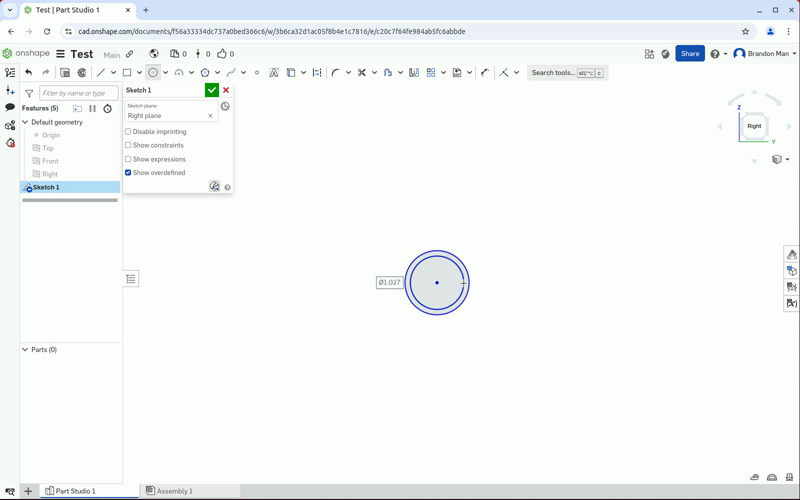
scroll(-6)
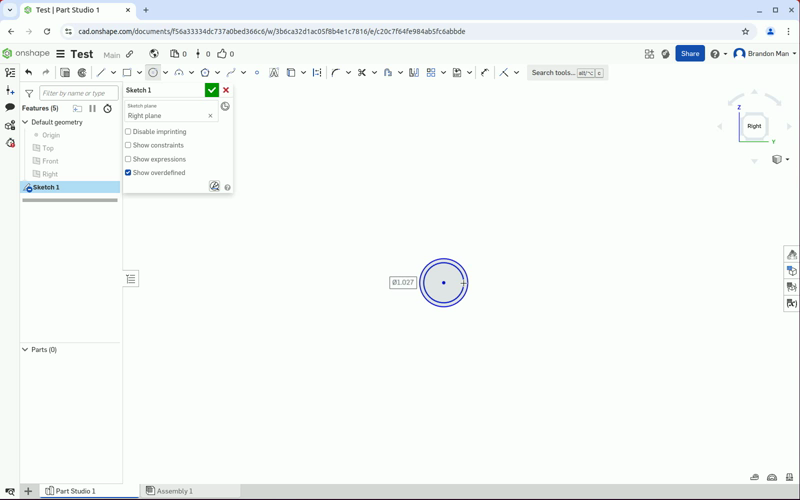
scroll(-6)
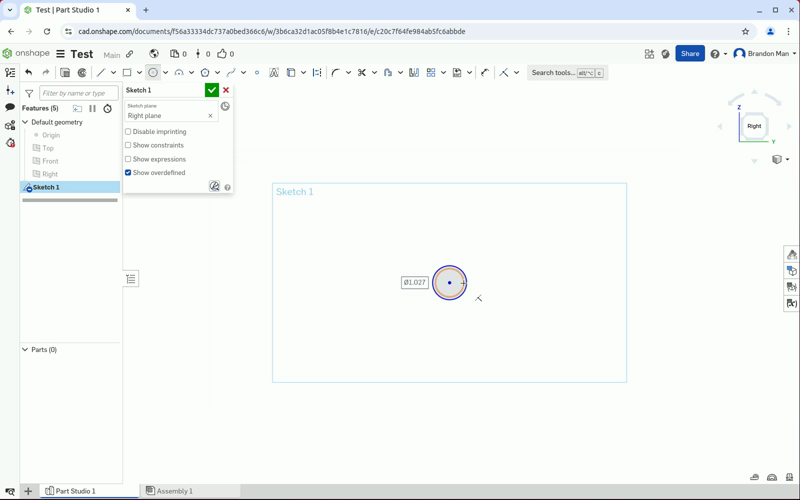
scroll(-6)
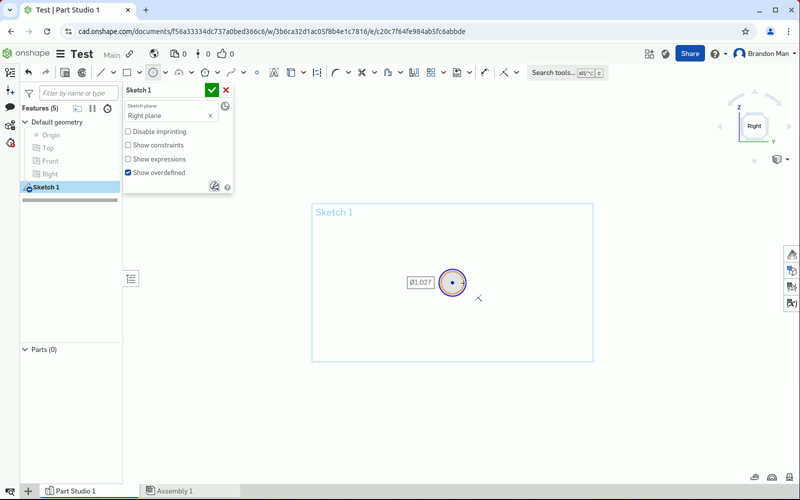
scroll(-6)
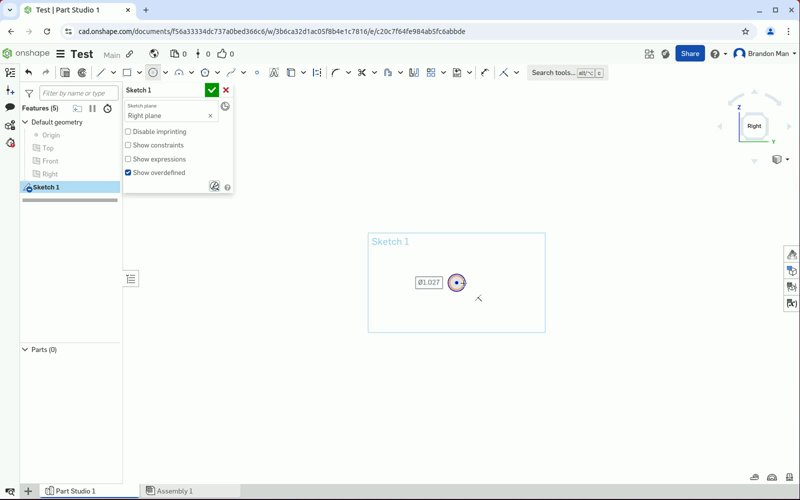
scroll(-6)
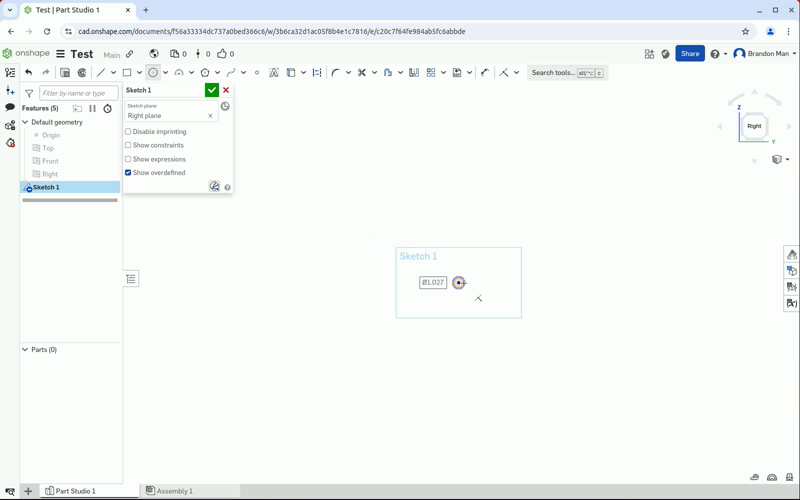
scroll(-6)
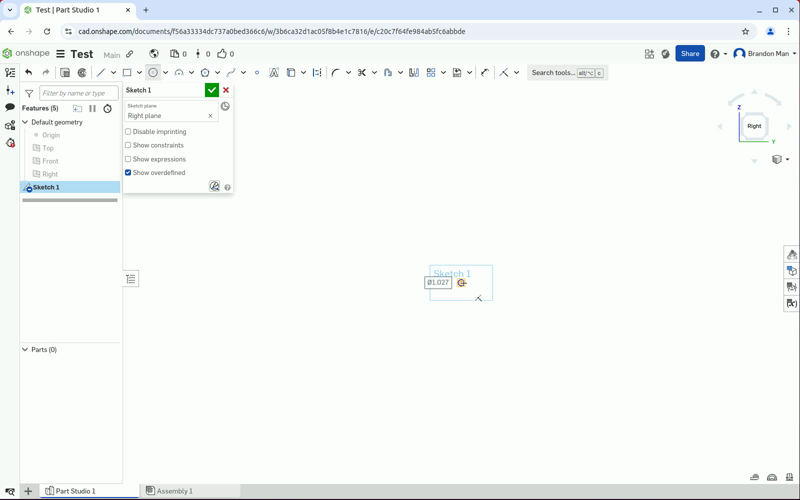
key(esc)
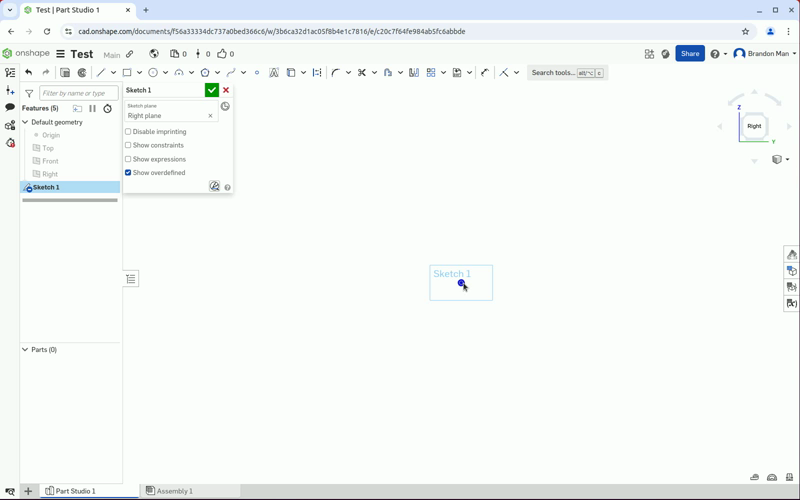
mouse_move(463, 283)
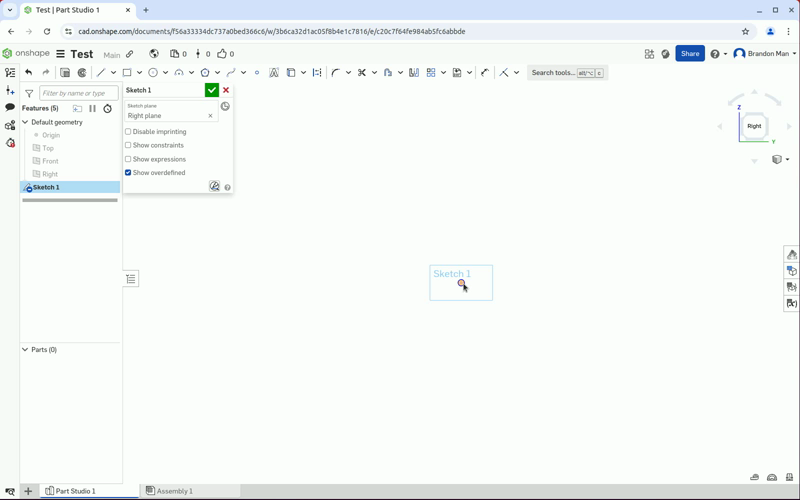
scroll(6)
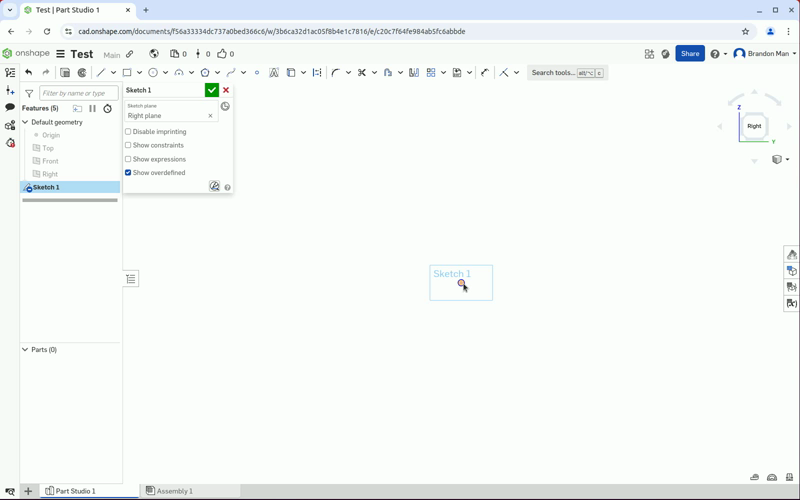
scroll(6)
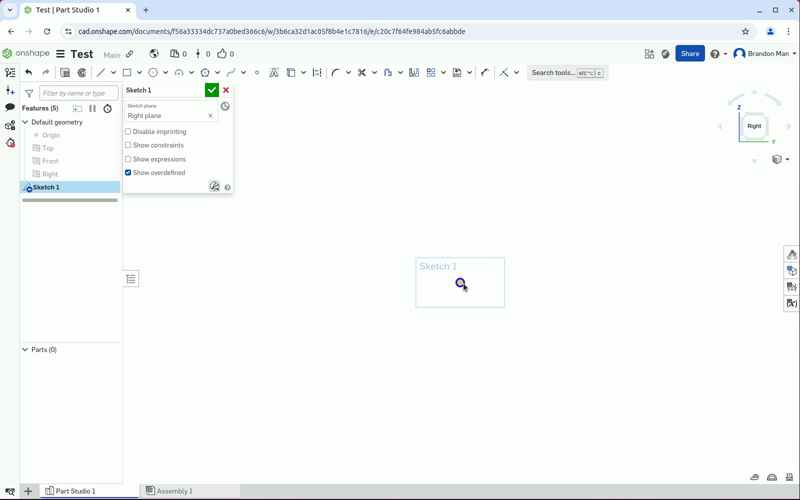
scroll(6)
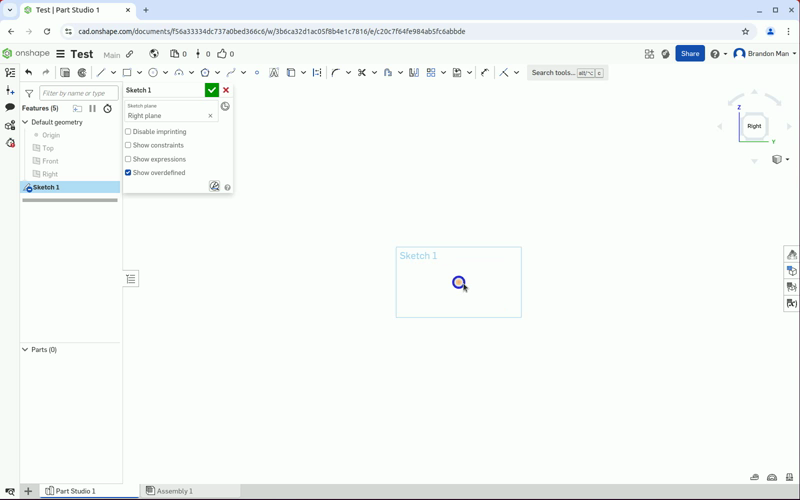
scroll(6)
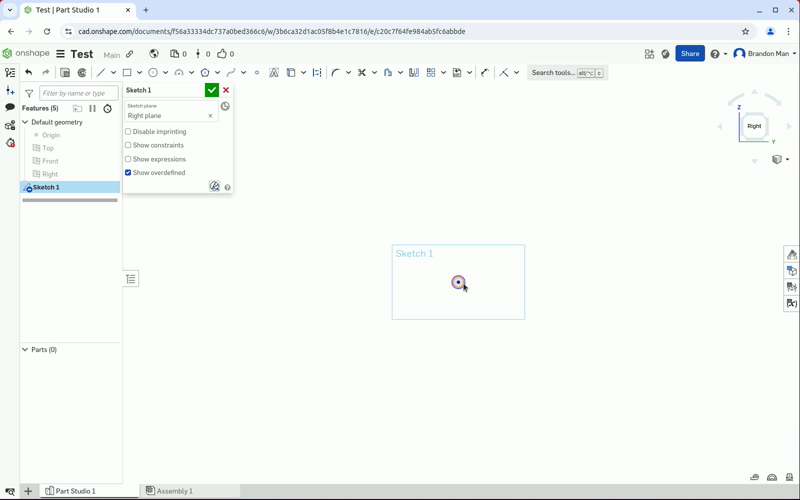
scroll(6)
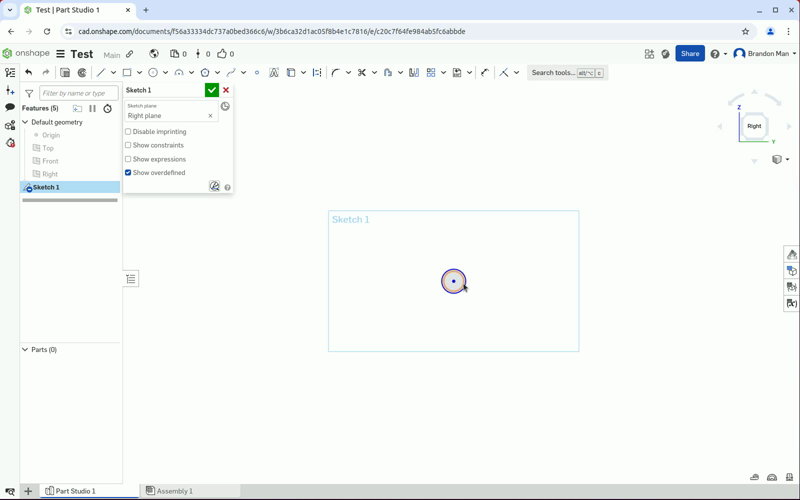
scroll(6)
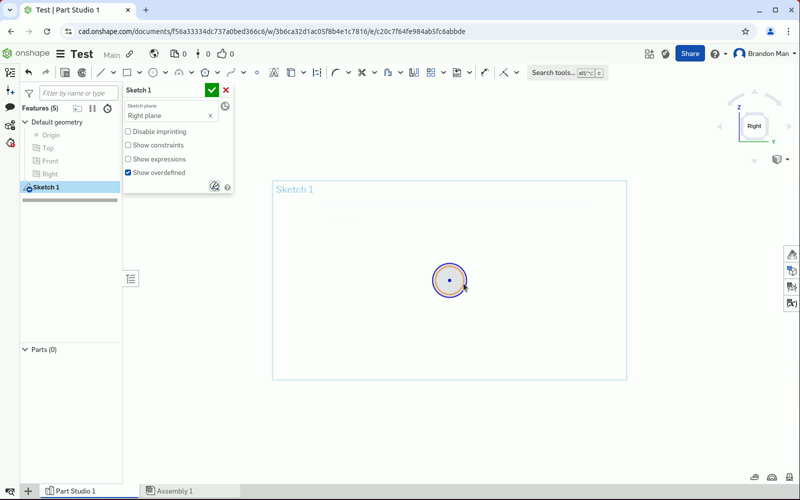
scroll(6)
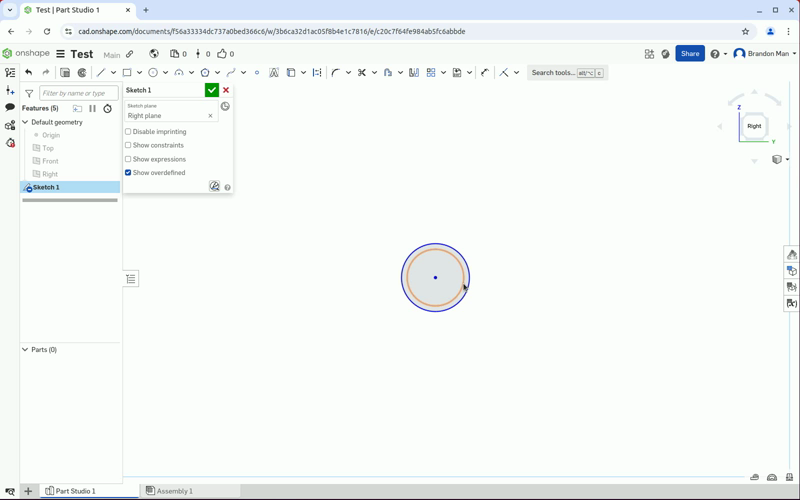
click(463, 283)
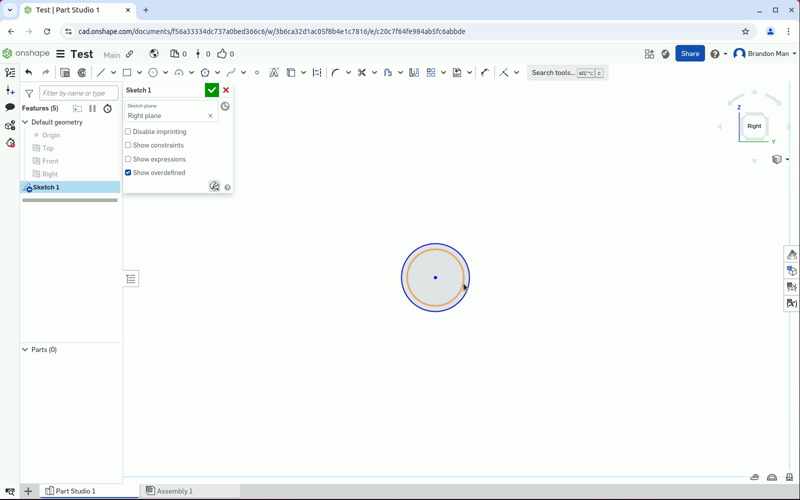
scroll(-6)
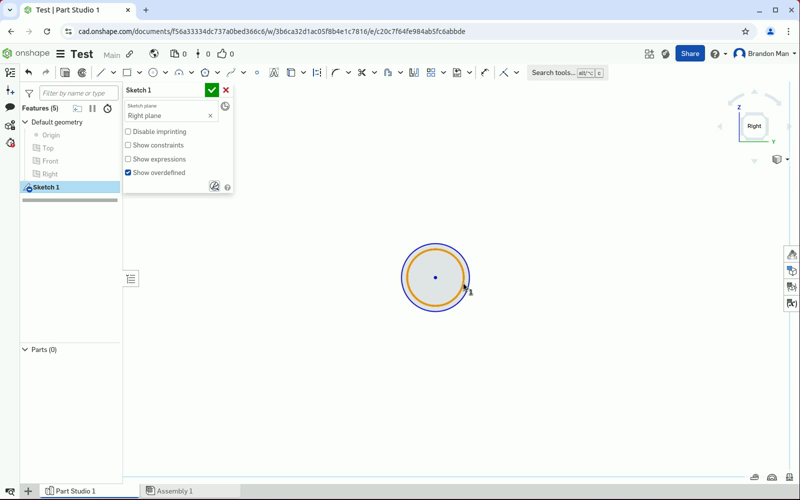
scroll(-6)
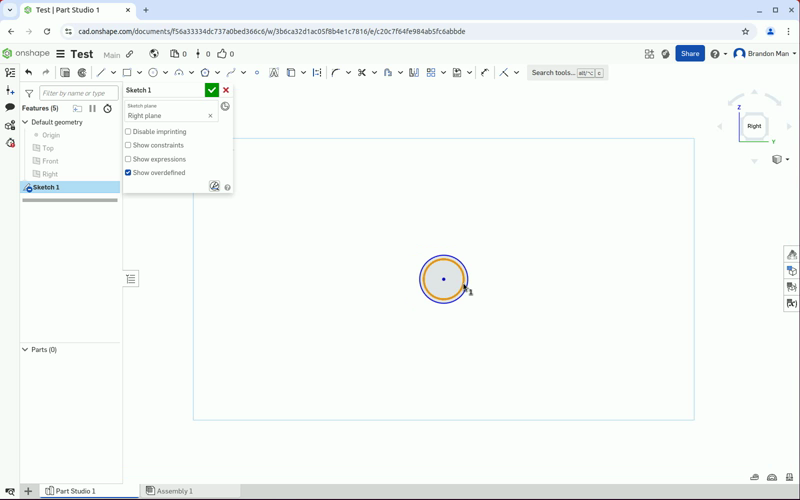
scroll(-6)
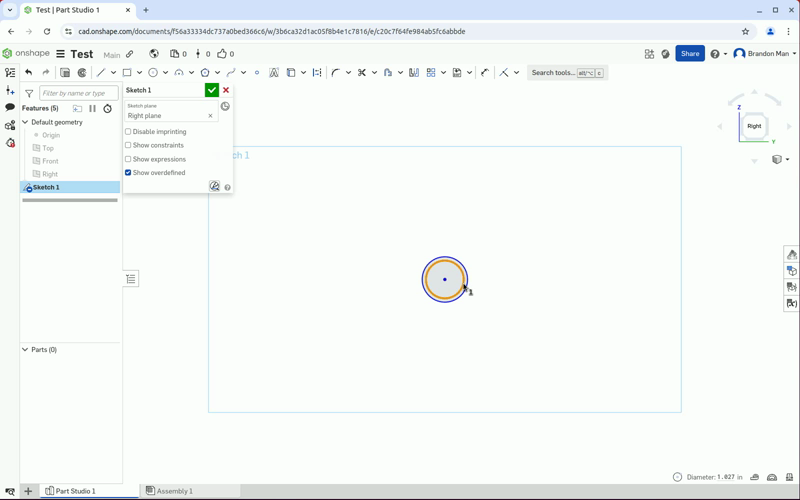
scroll(-6)
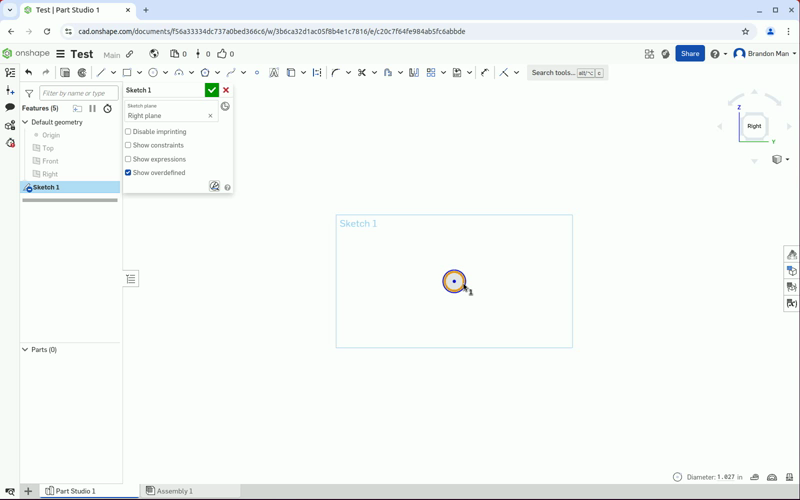
scroll(-6)
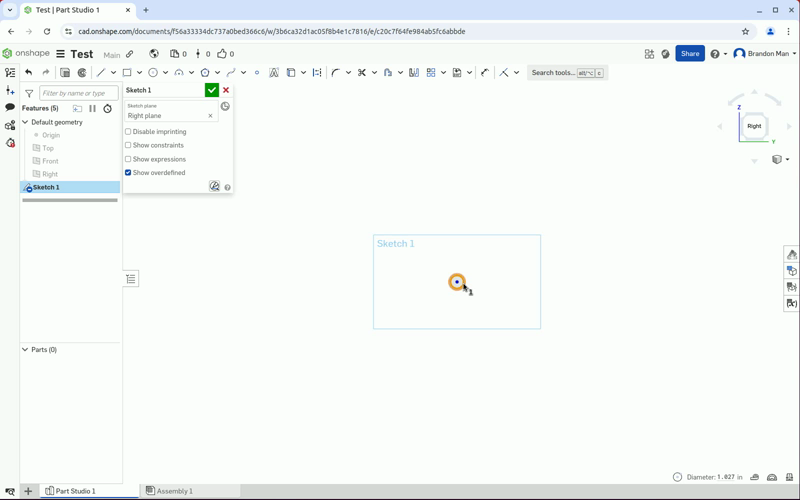
scroll(-6)
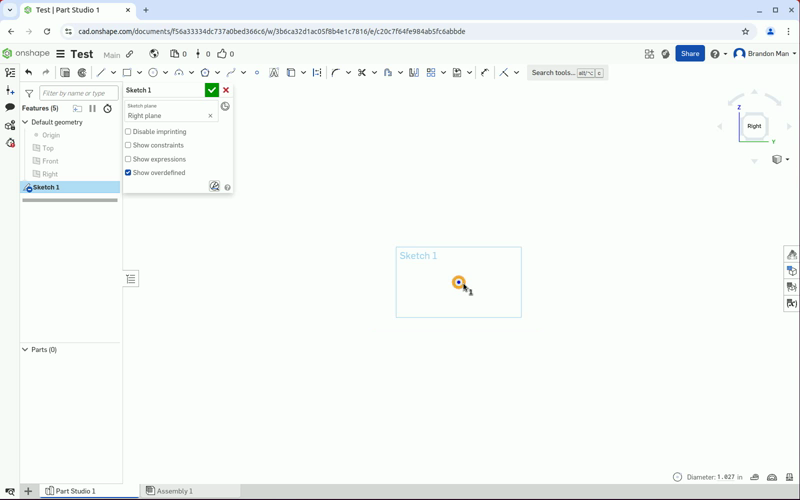
scroll(-6)
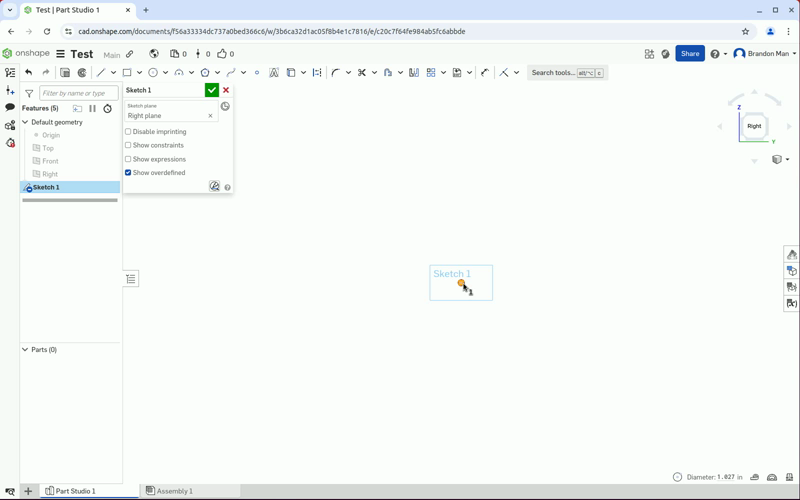
mouse_move(73, 352)
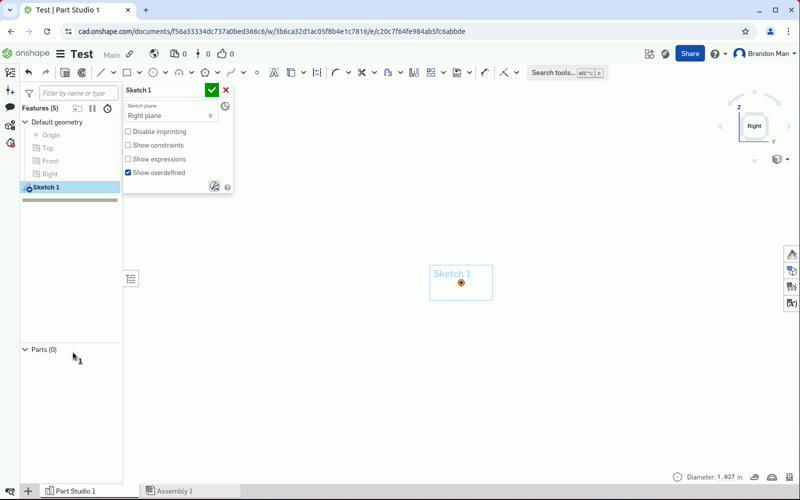
key(shift+y)
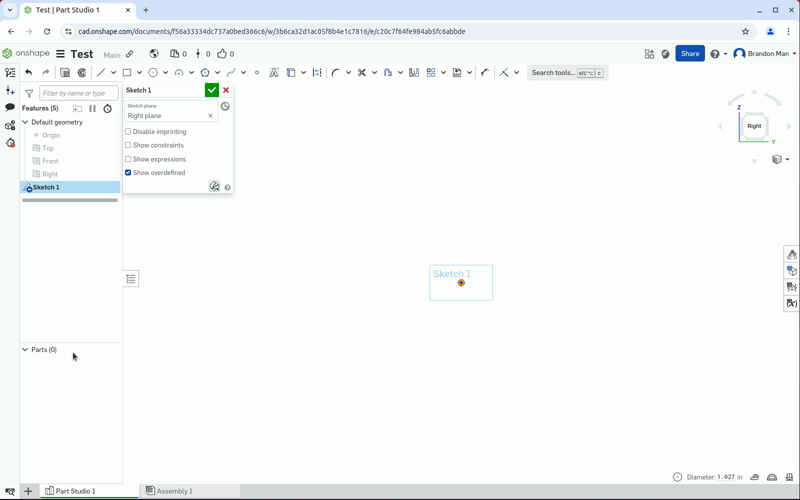
key(shift+e)
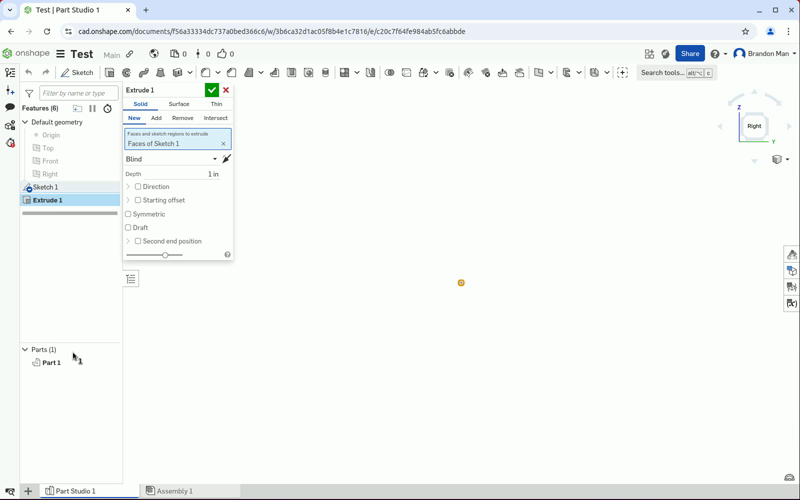
mouse_move(143, 106)
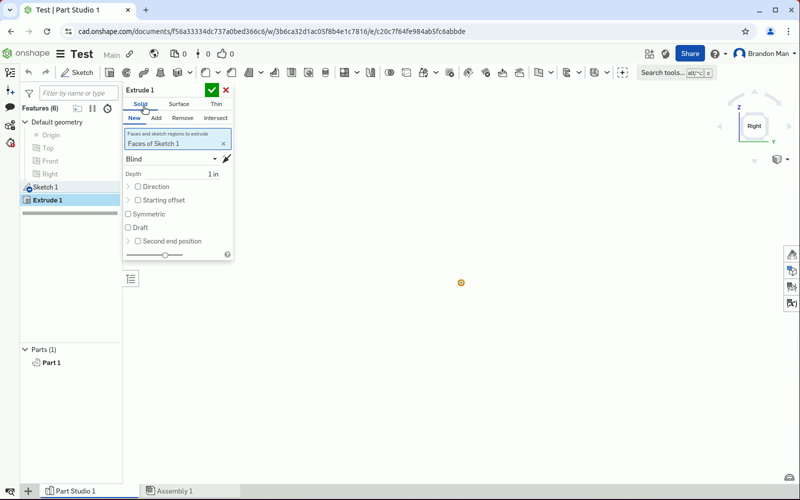
click(143, 106)
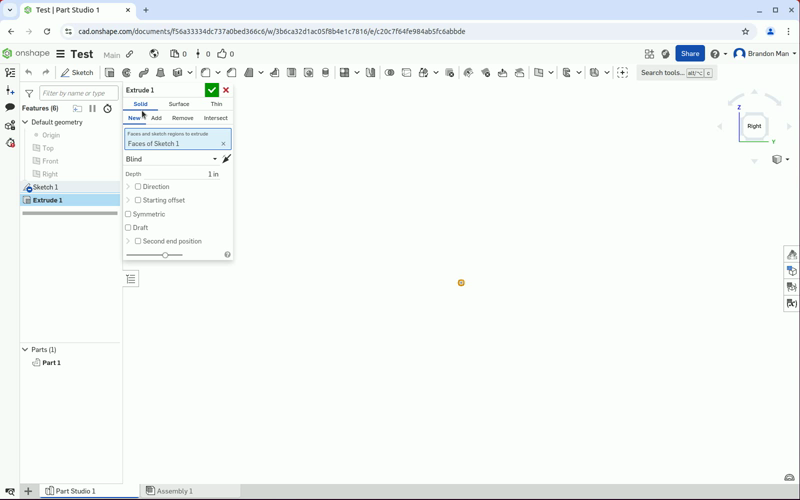
mouse_move(137, 120)
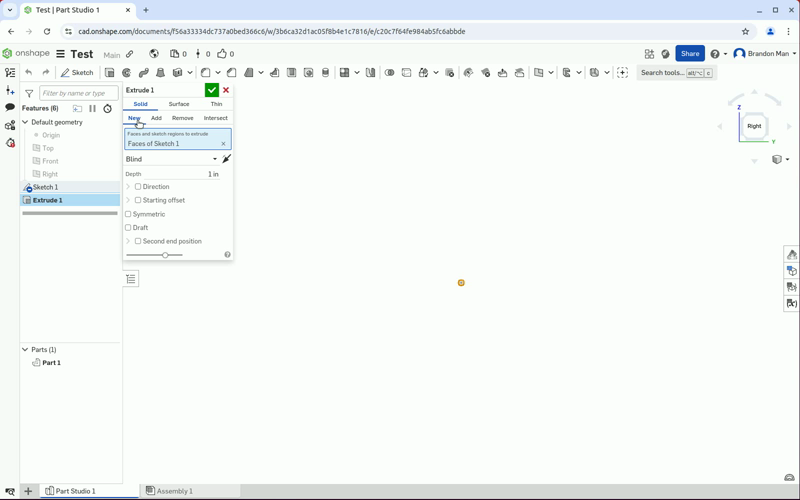
click(137, 120)
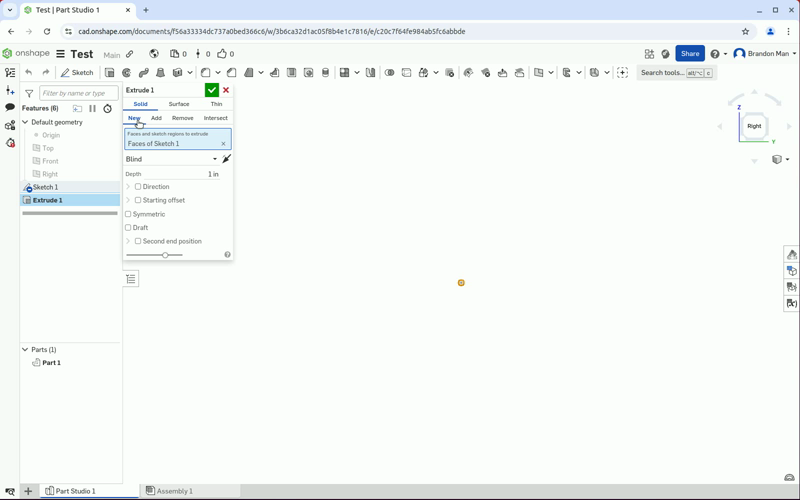
key(tab, 4)
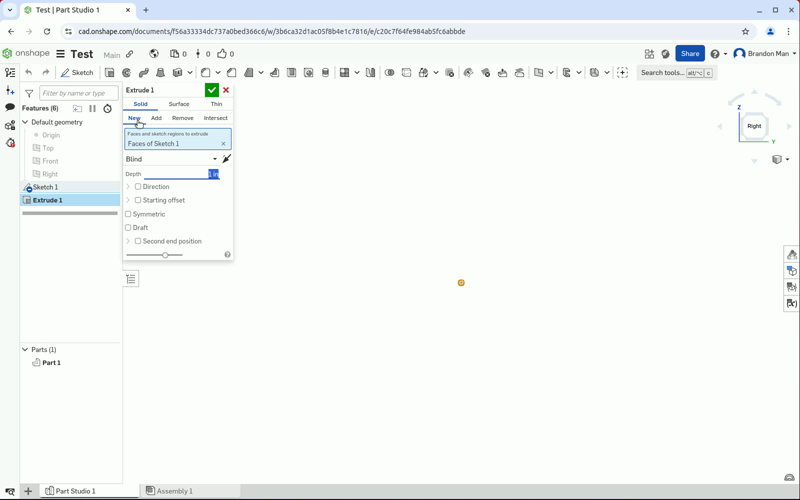
text(23.108)
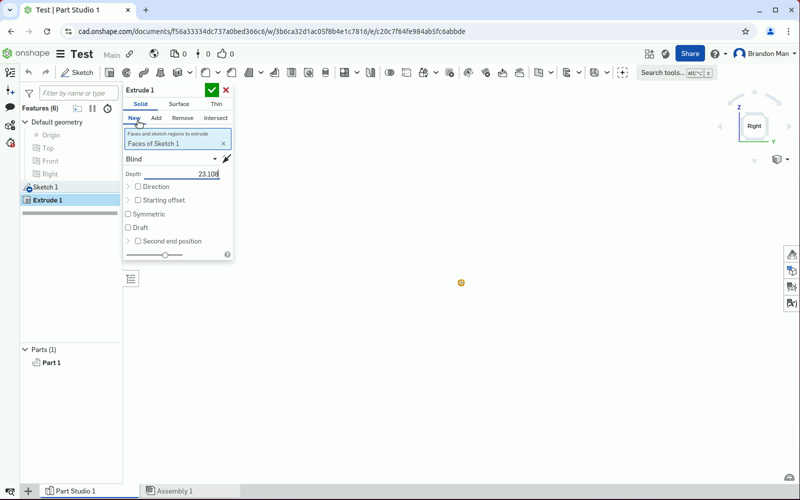
key(enter)
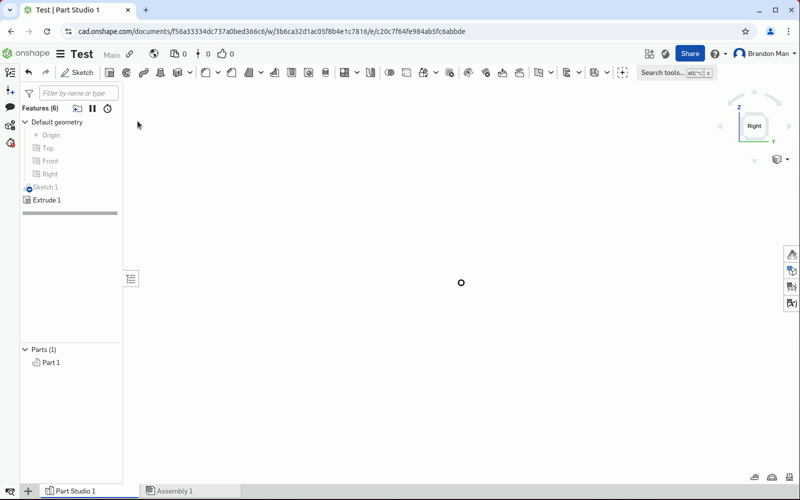
key(shift+h)
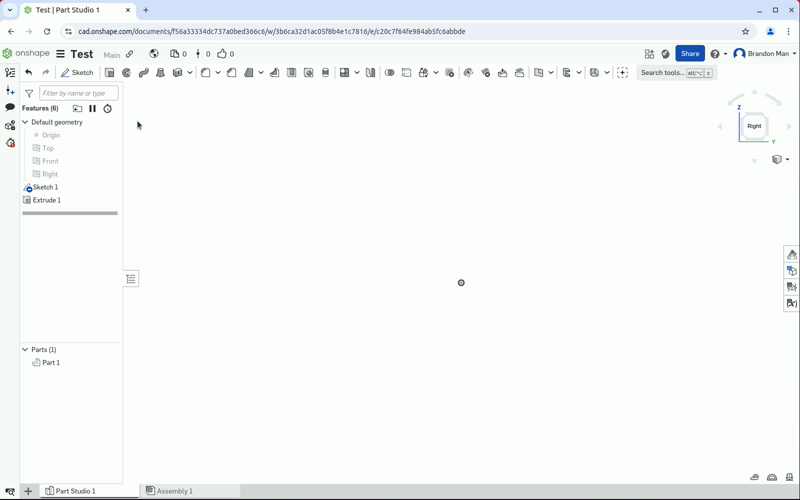
key(shift+h)
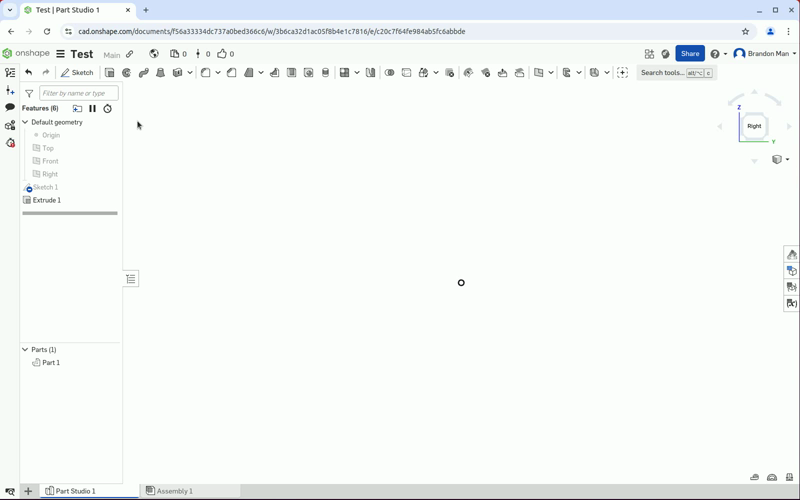
mouse_move(73, 189)
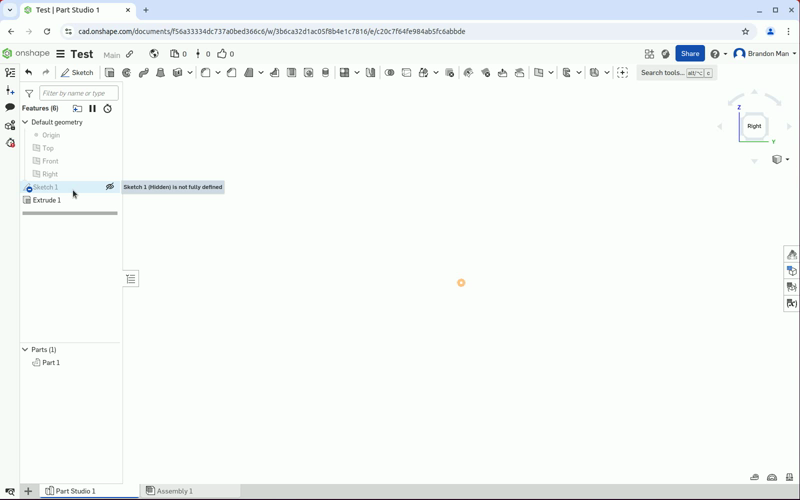
click(73, 189)
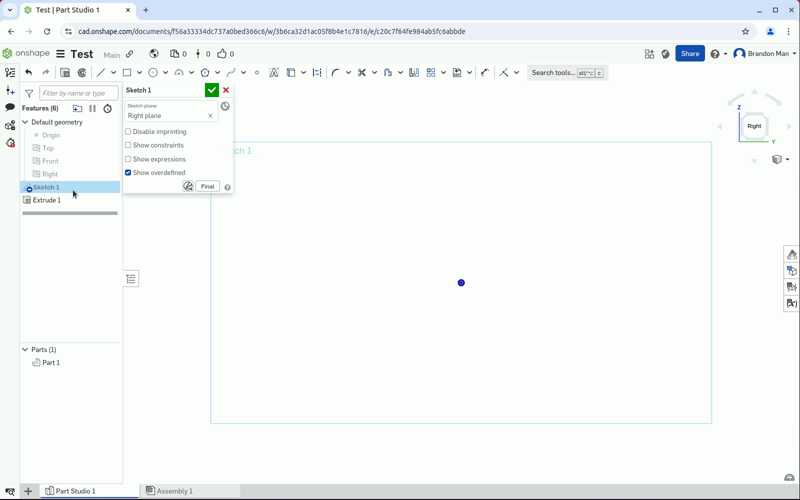
mouse_move(229, 92)
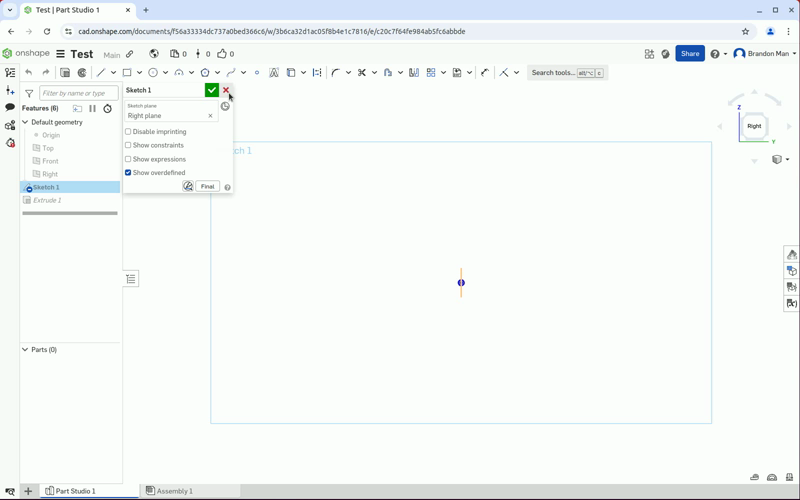
click(229, 92)
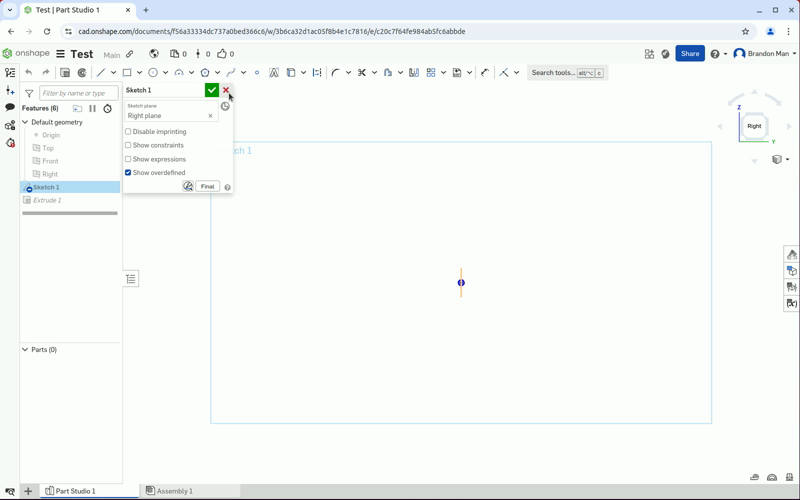
mouse_move(73, 352)
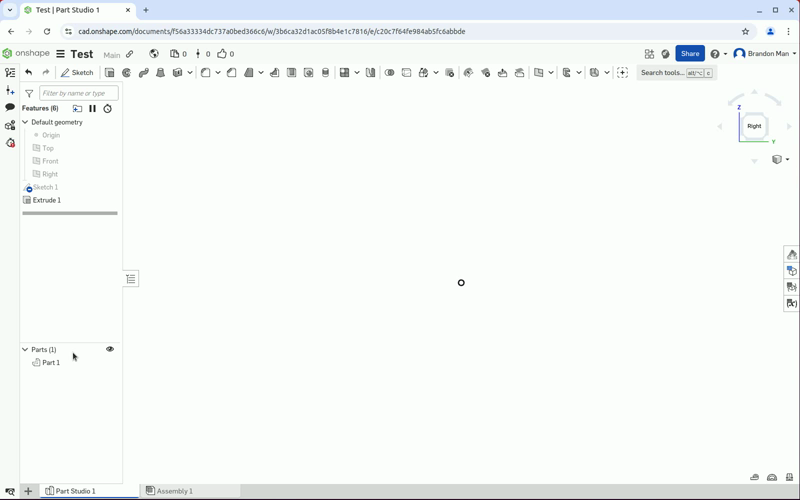
key(y)
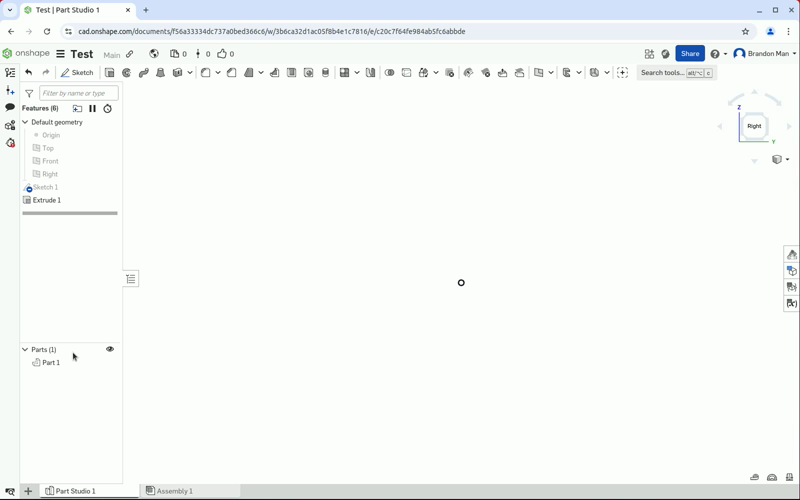
key(shift+p)
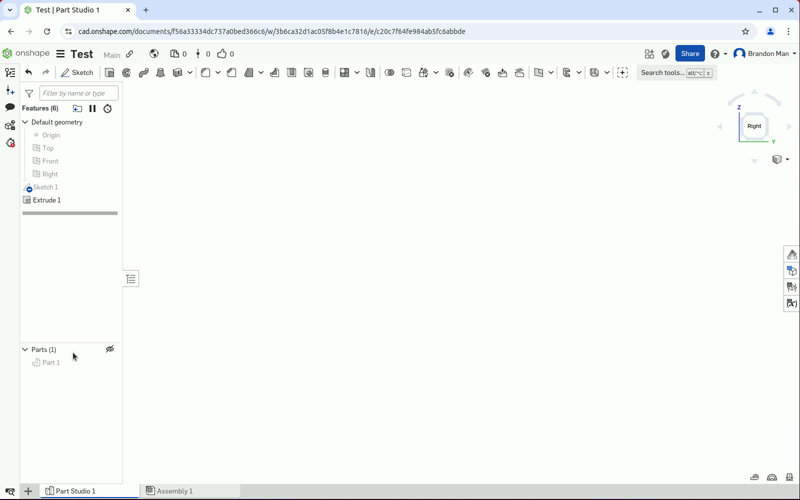
key(space)
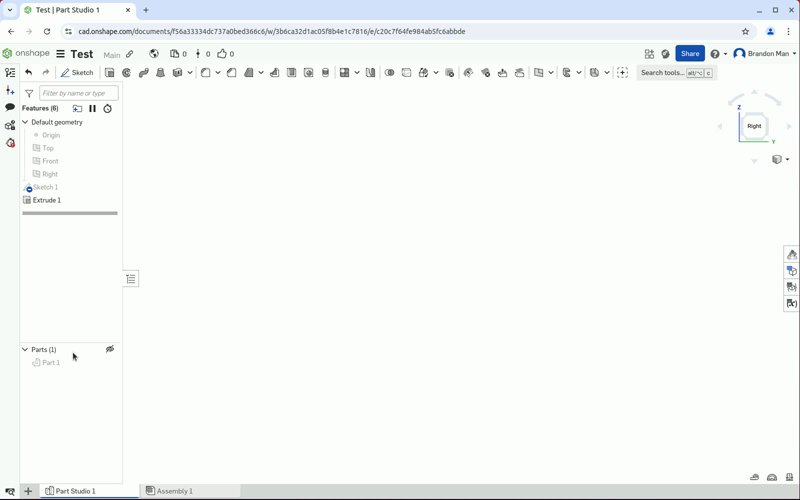
key_down(shift)
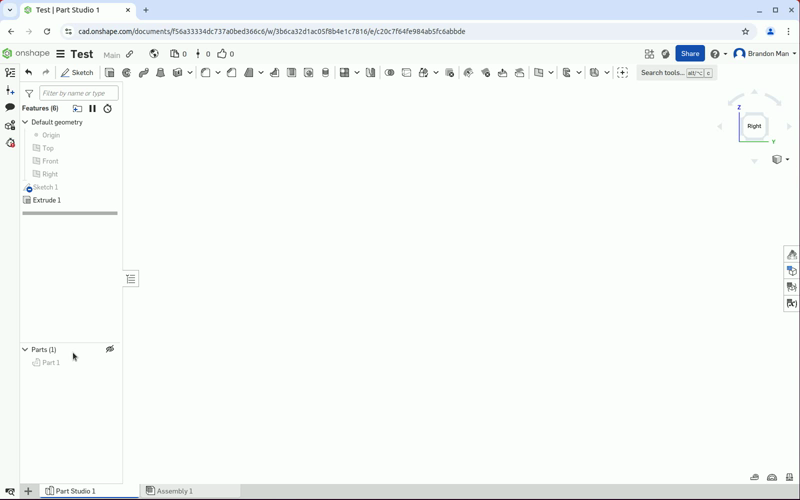
key(right)
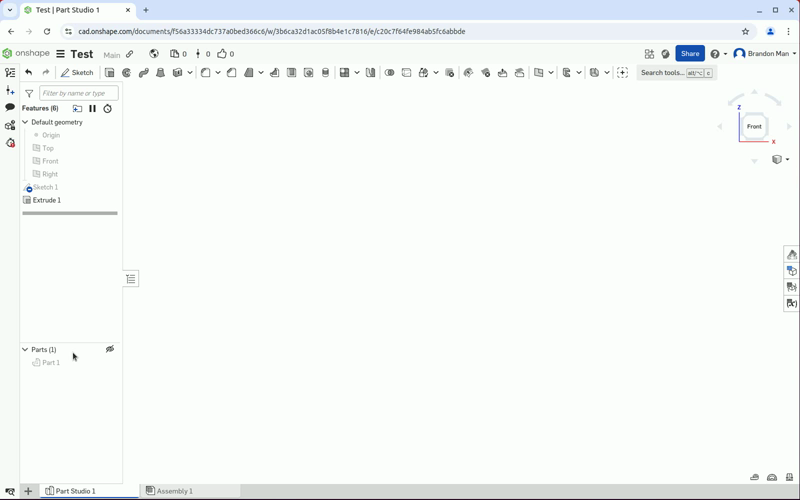
key_up(shift)
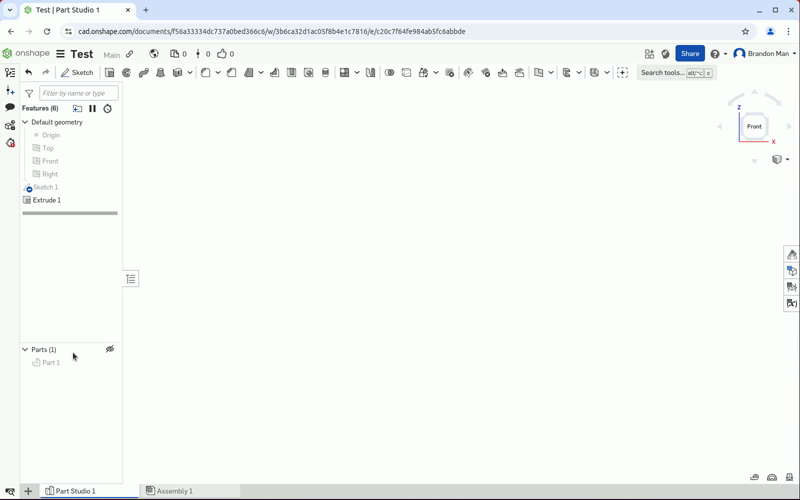
mouse_move(73, 352)
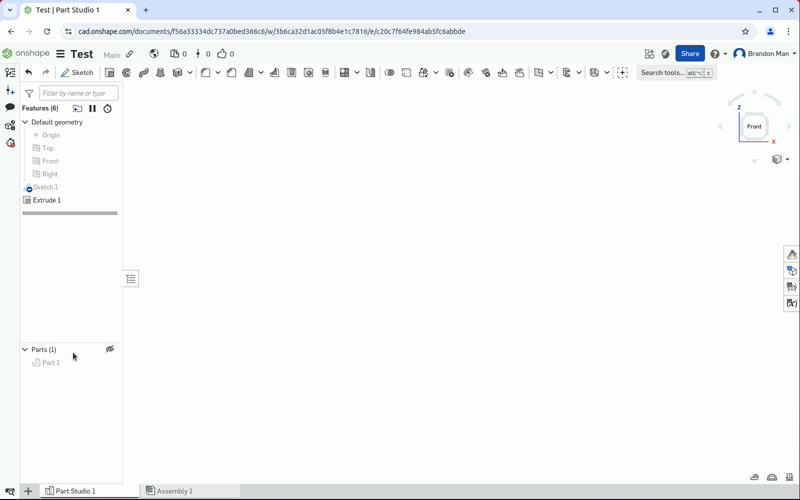
key(shift+y)
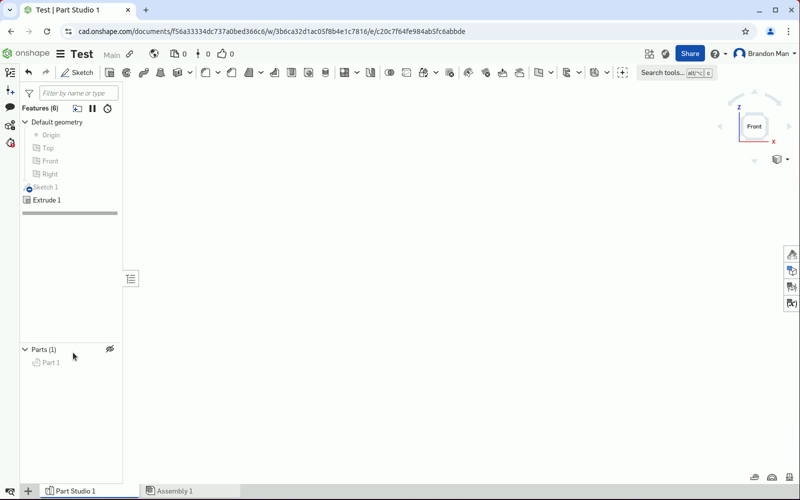
key(shift+s)
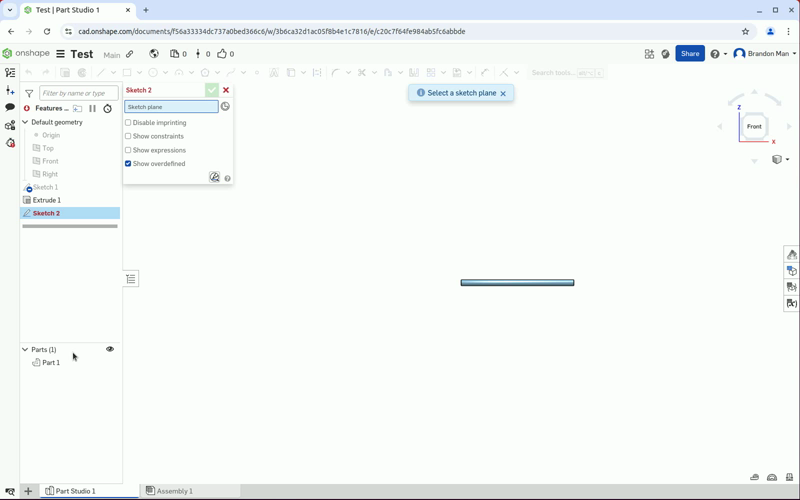
mouse_move(73, 163)
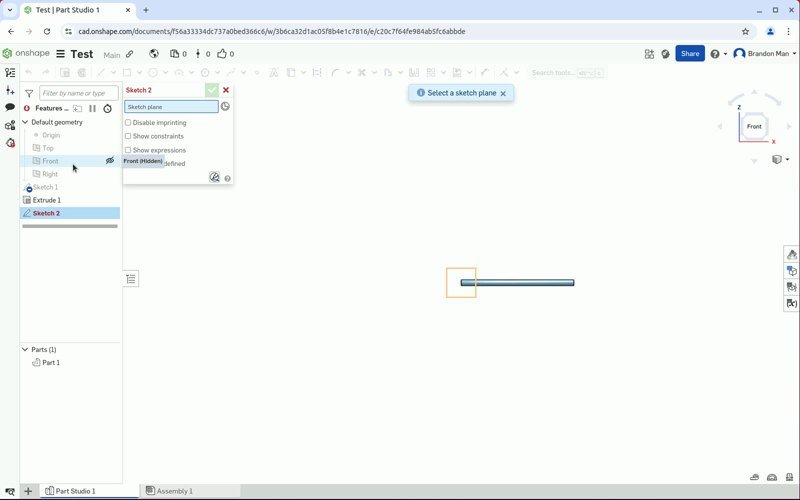
click(73, 163)
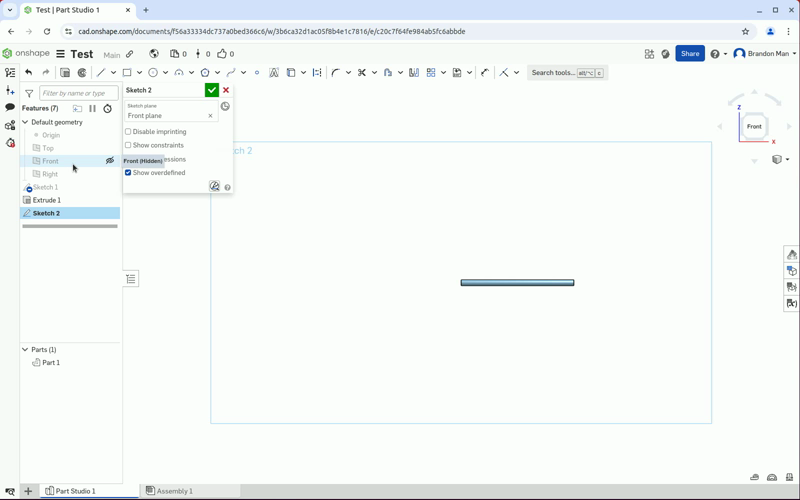
mouse_move(73, 352)
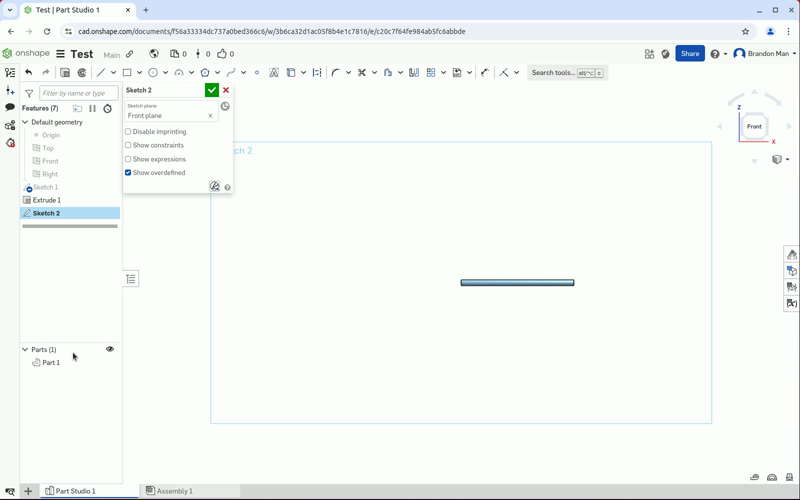
key(y)
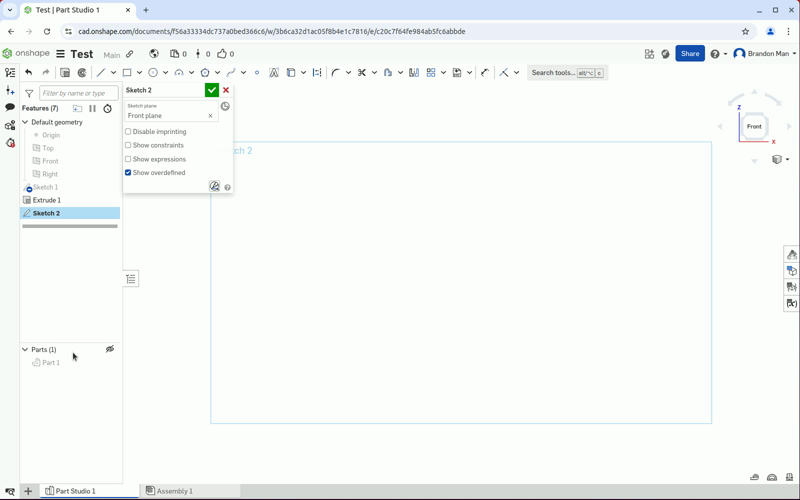
key(c)
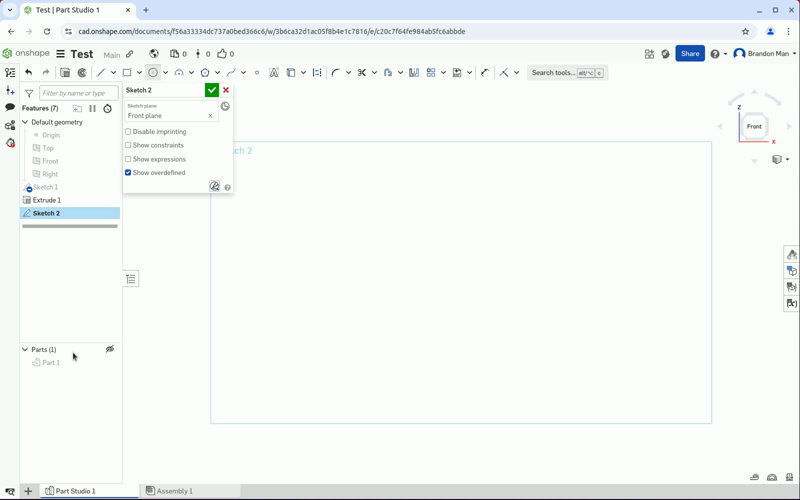
key_down(shift)
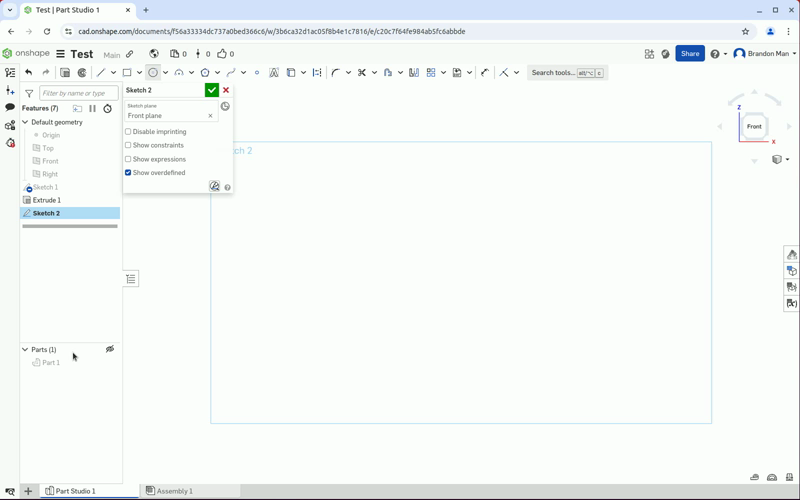
mouse_move(555, 282)
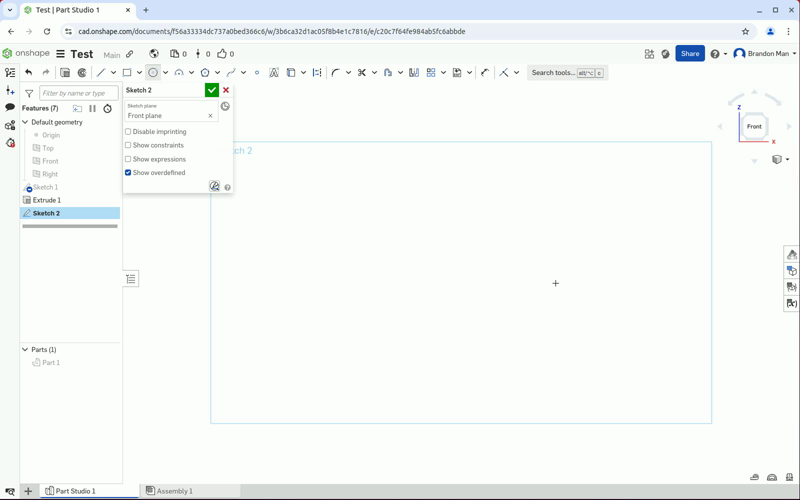
click(555, 282)
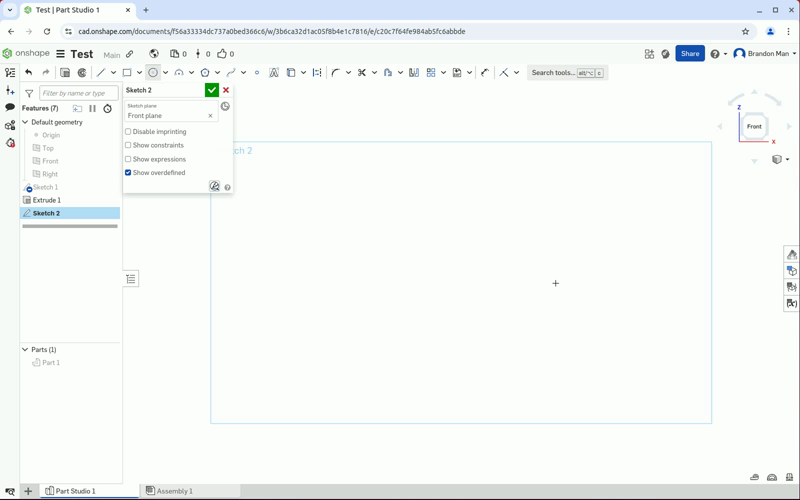
key_up(shift)
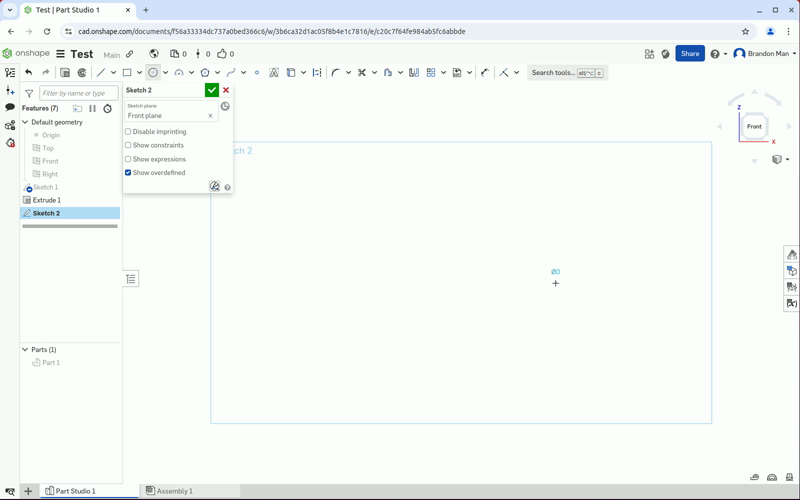
mouse_move(556, 282)
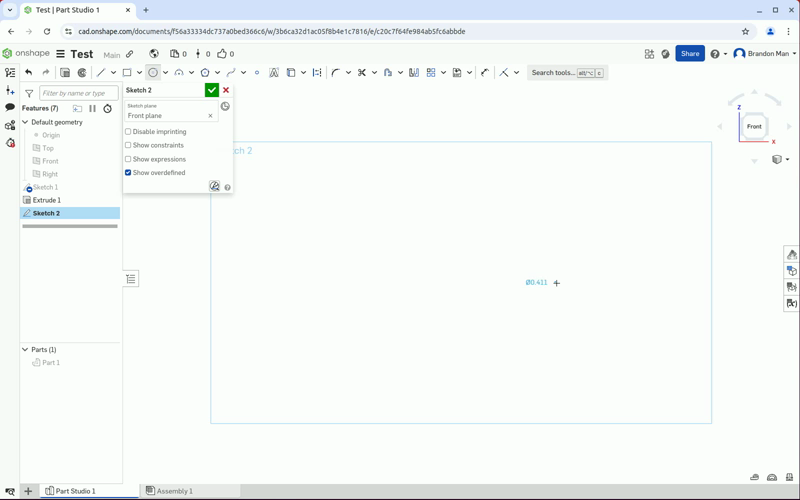
scroll(6)
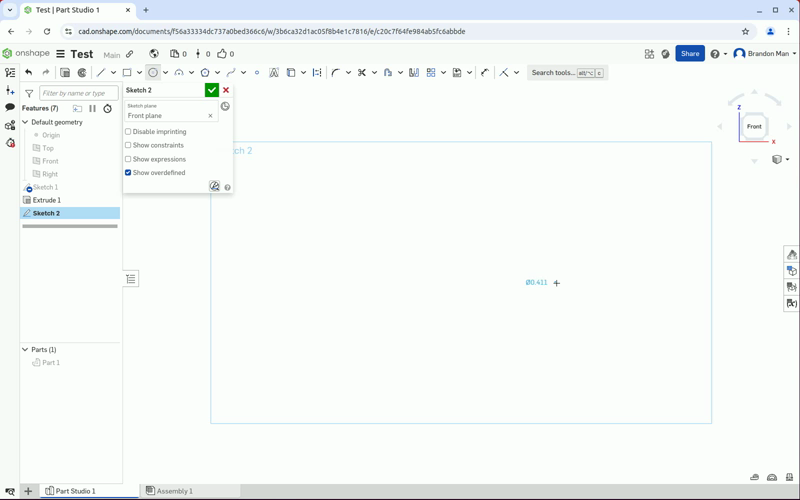
scroll(6)
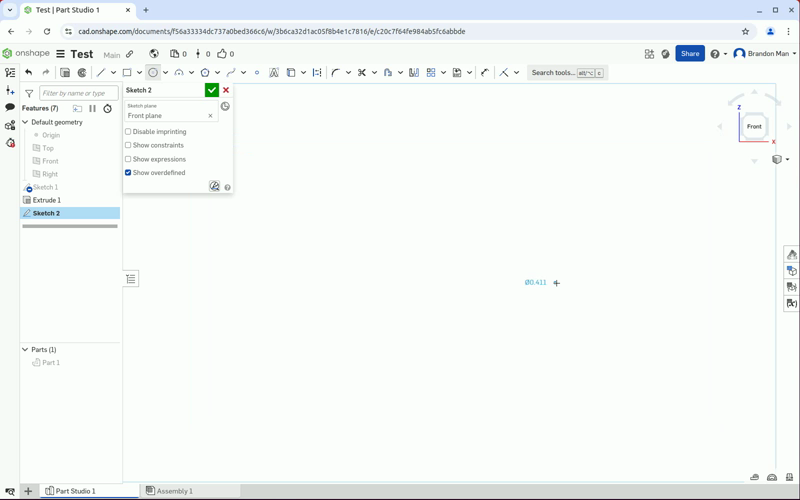
scroll(6)
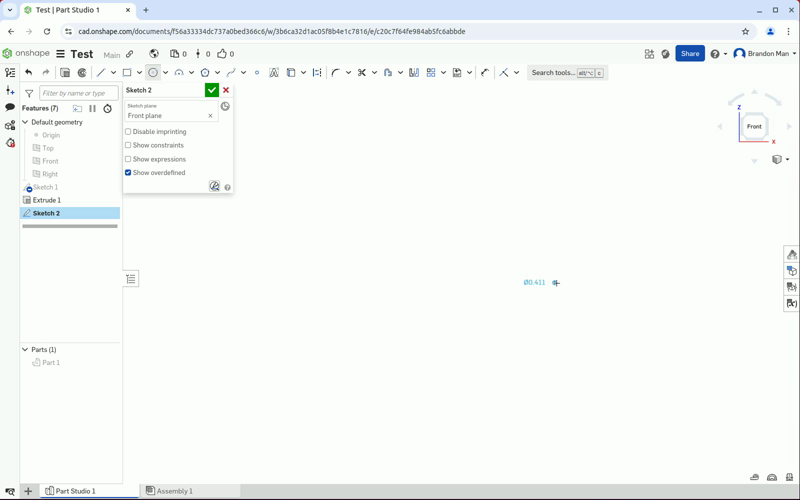
scroll(6)
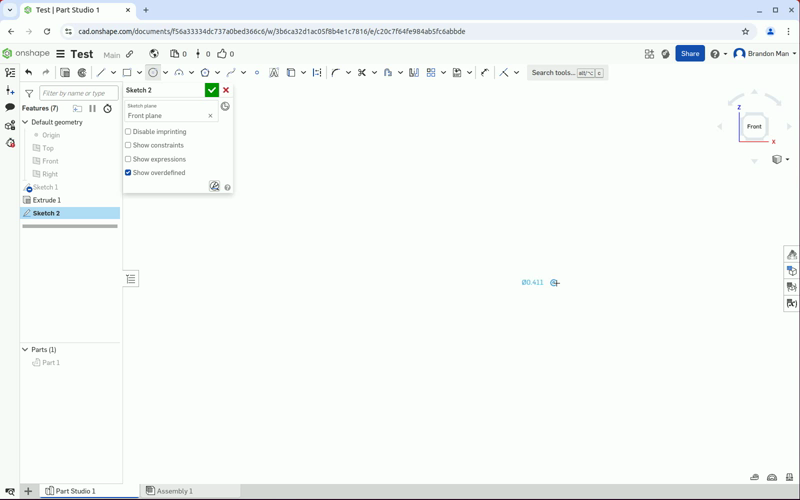
scroll(6)
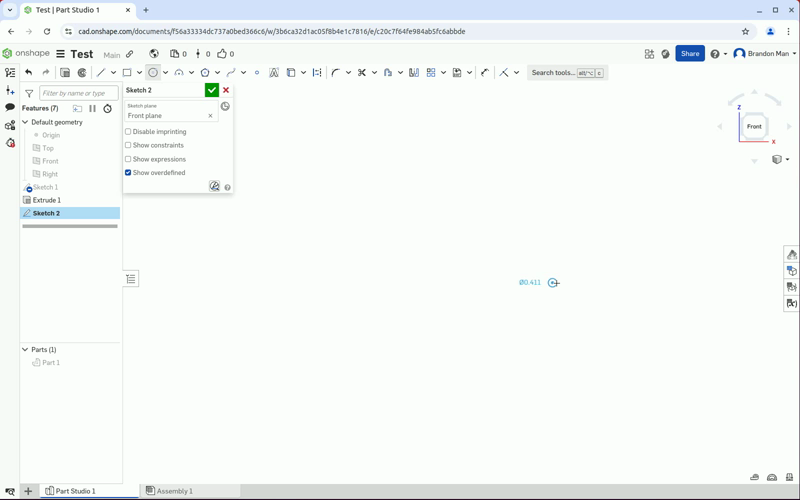
scroll(6)
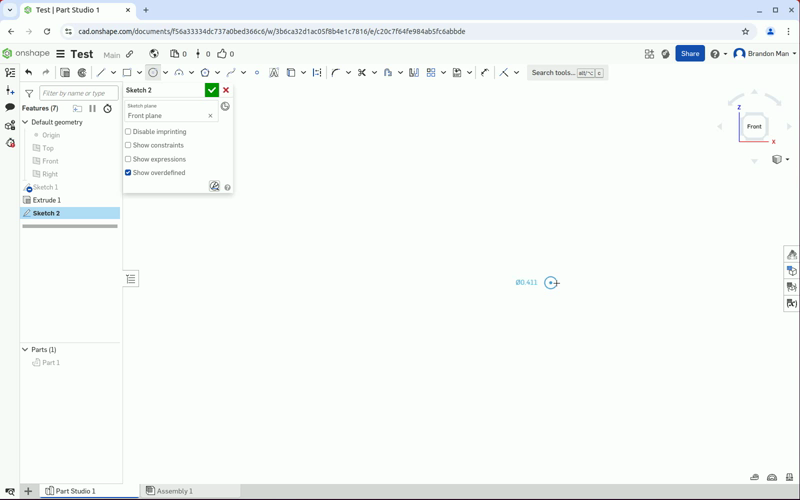
scroll(6)
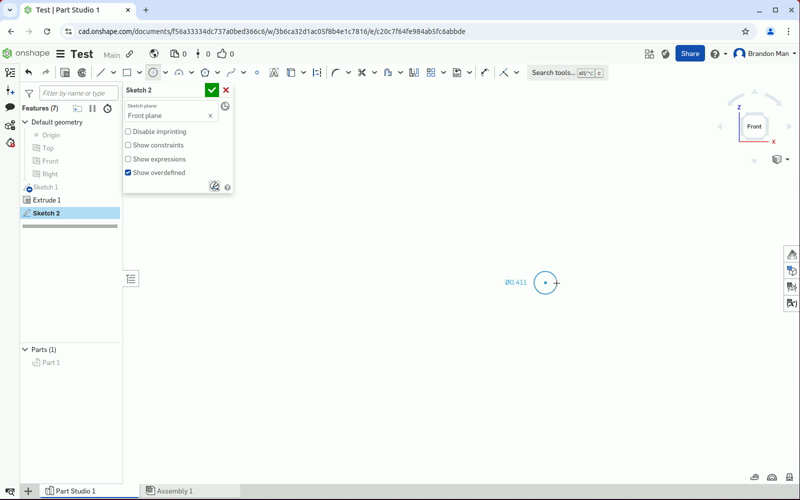
click(556, 282)
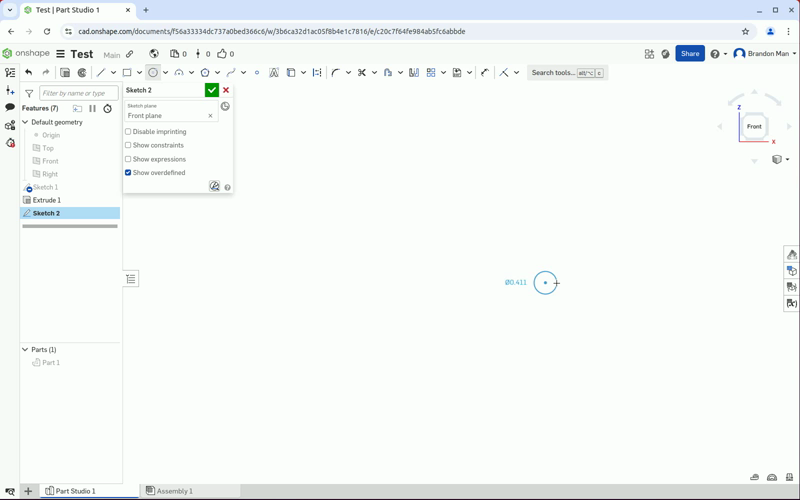
scroll(-6)
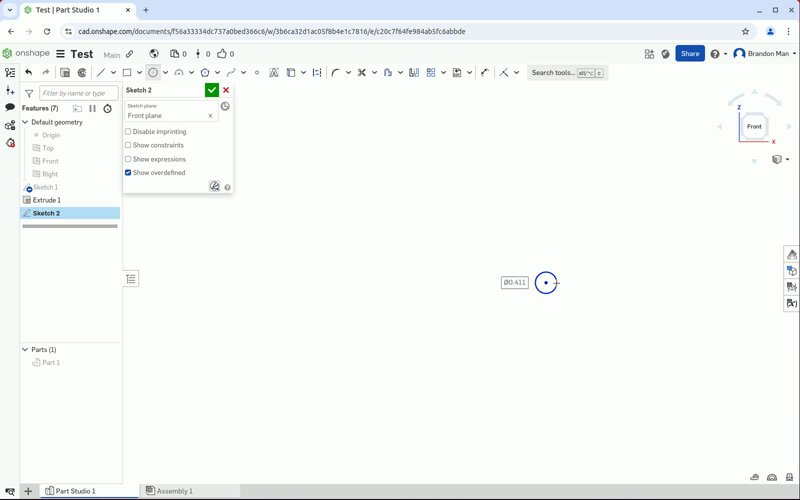
scroll(-6)
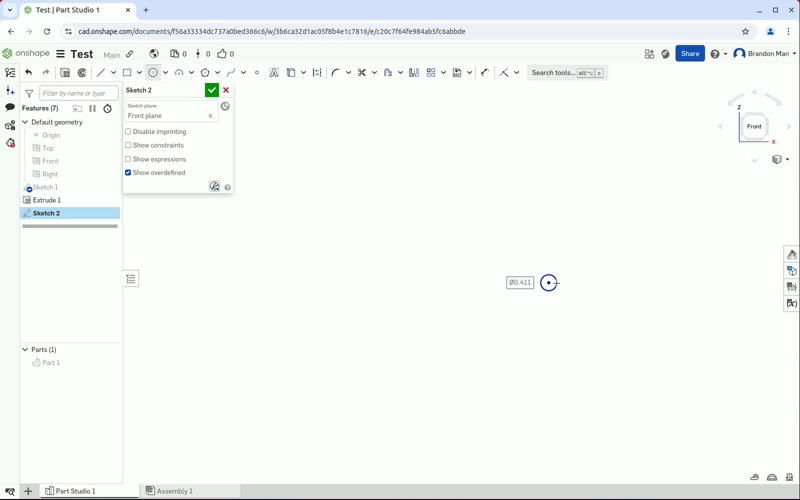
scroll(-6)
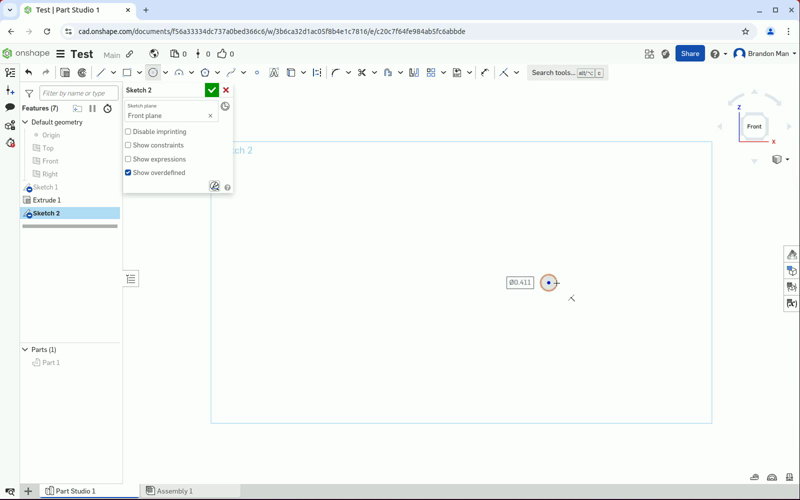
scroll(-6)
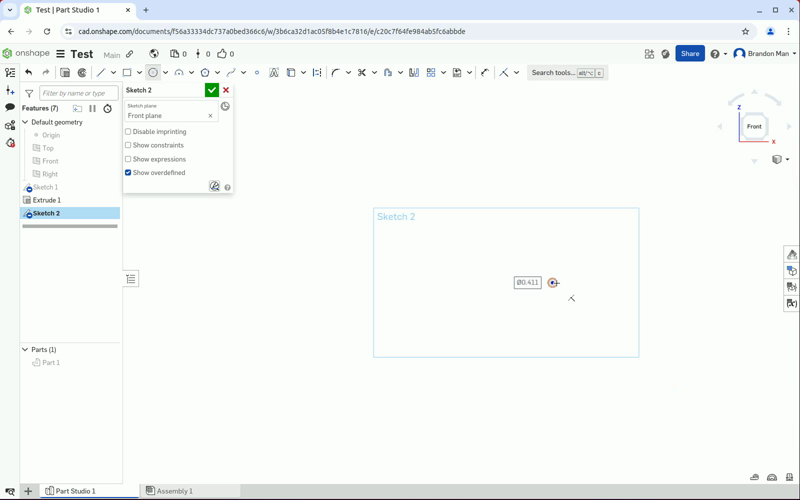
scroll(-6)
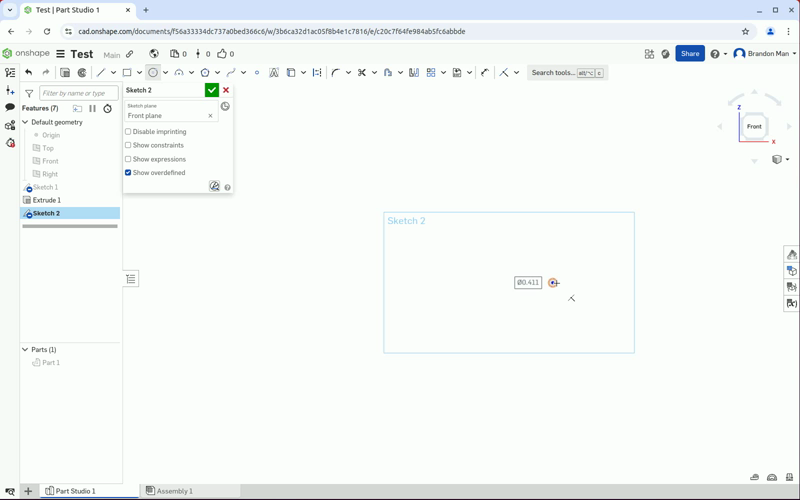
scroll(-6)
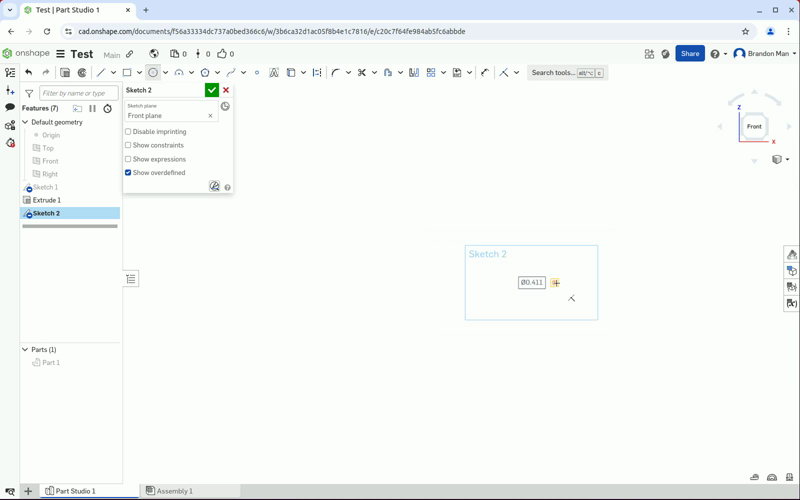
scroll(-6)
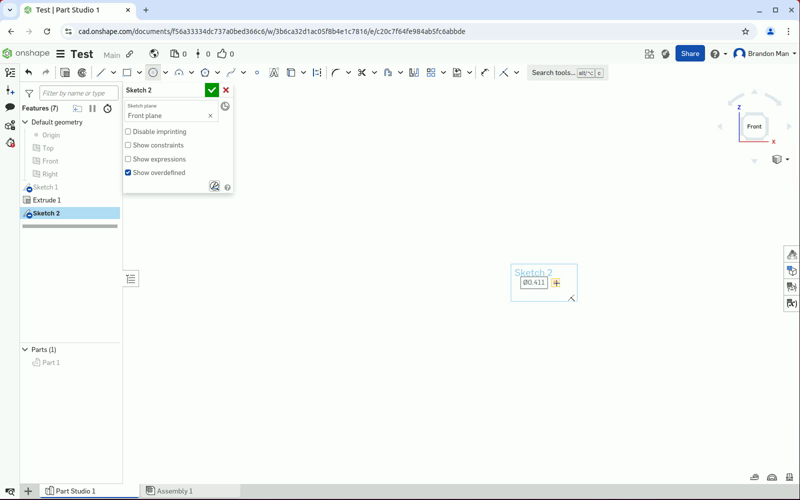
key(esc)
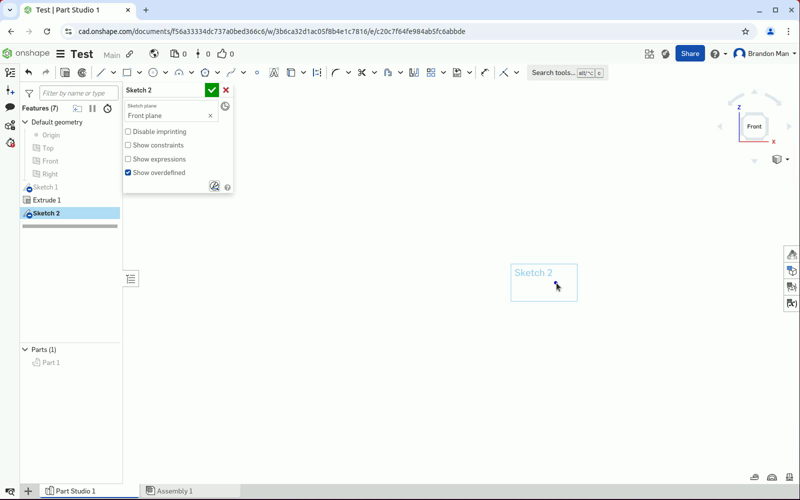
mouse_move(555, 282)
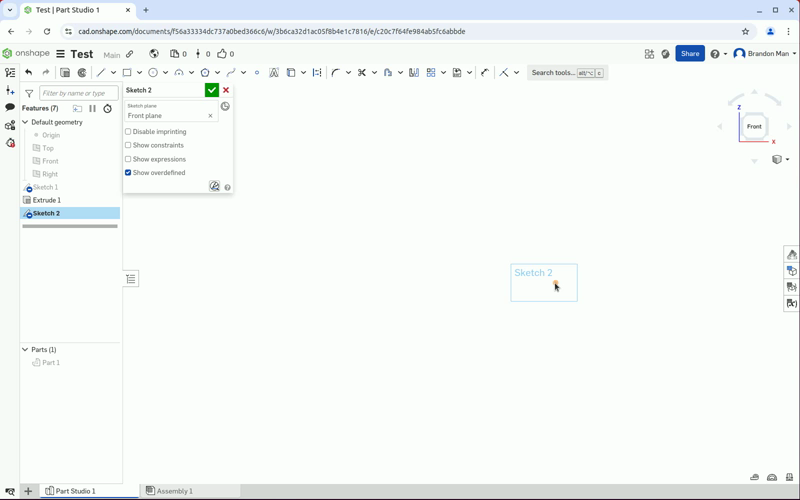
scroll(6)
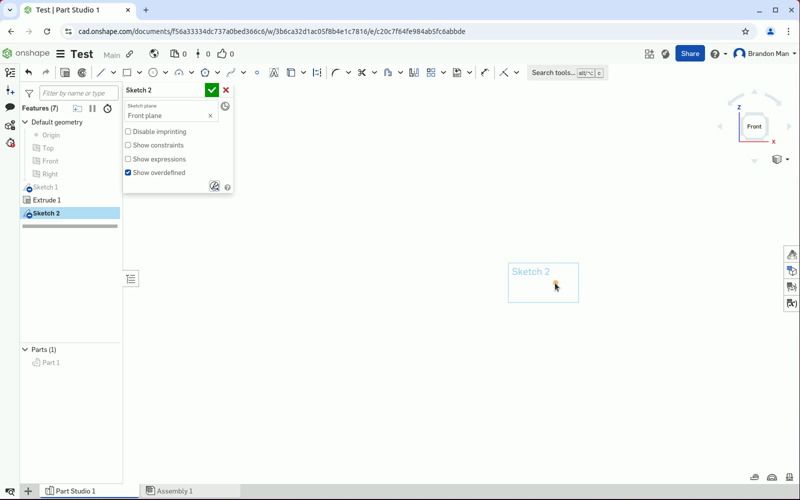
scroll(6)
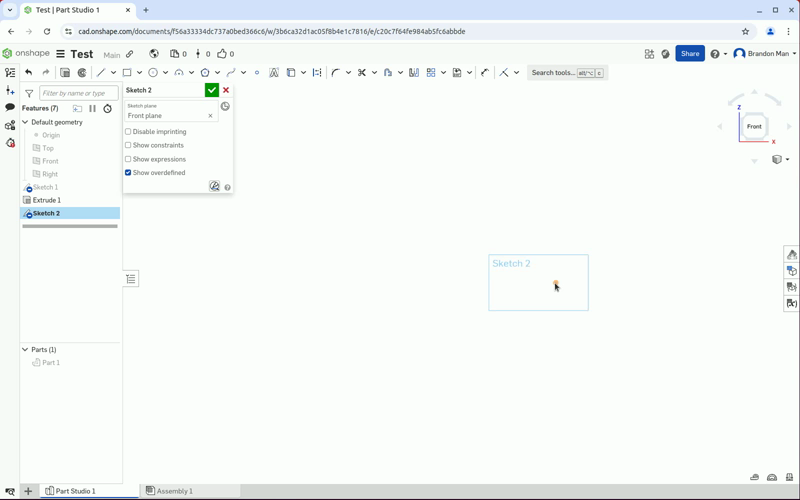
scroll(6)
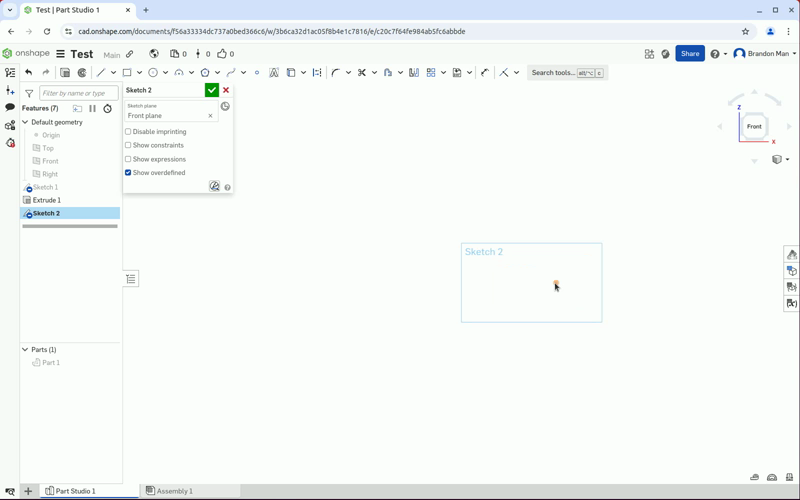
scroll(6)
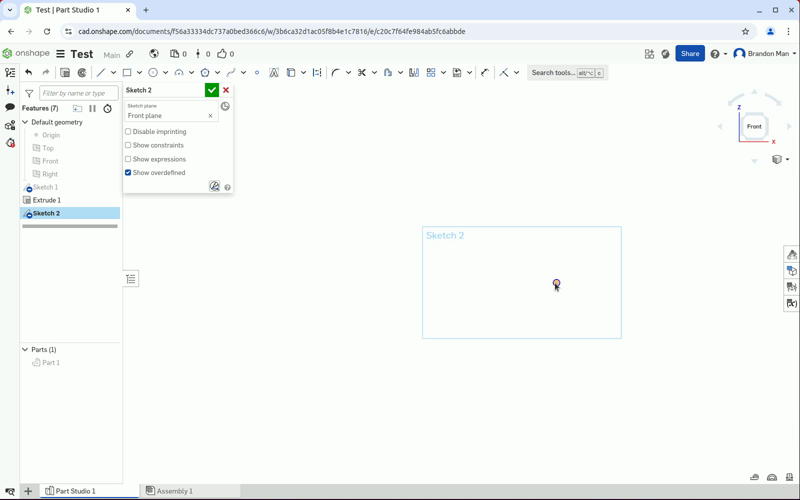
scroll(6)
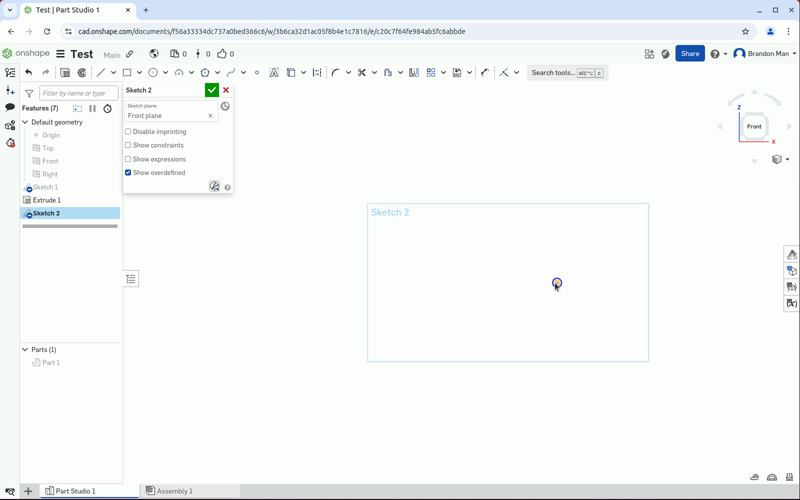
scroll(6)
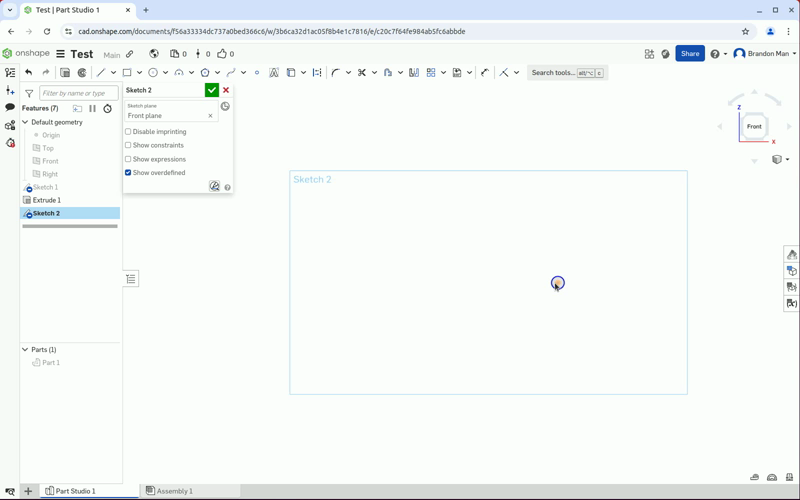
scroll(6)
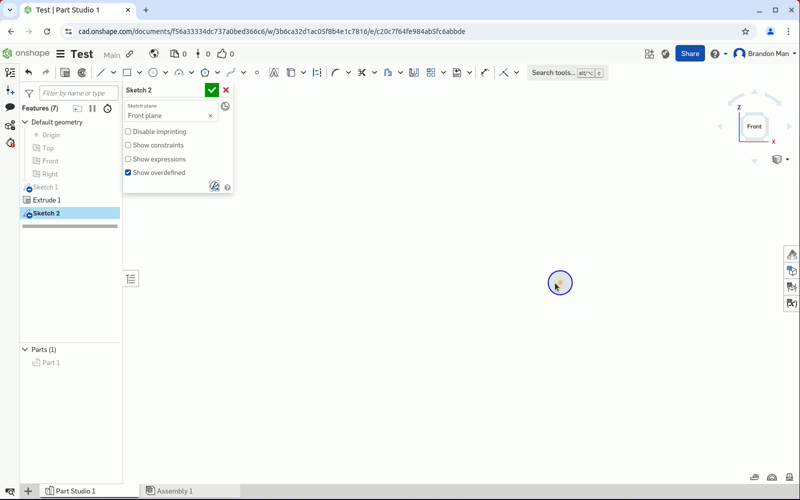
click(555, 282)
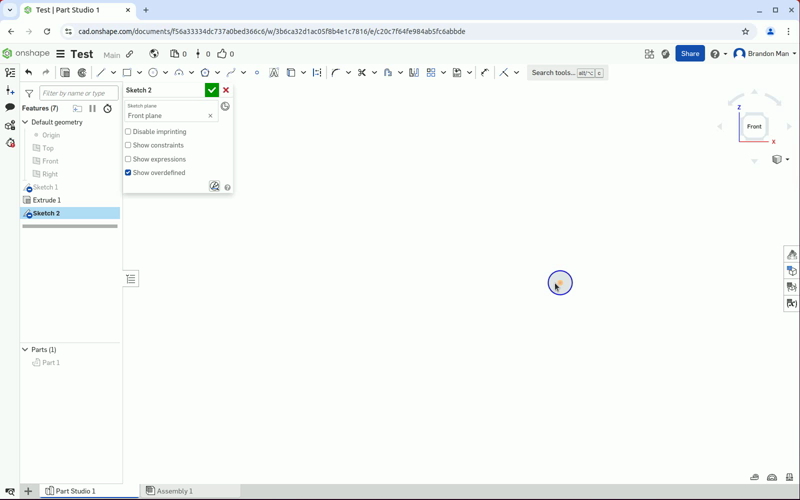
scroll(-6)
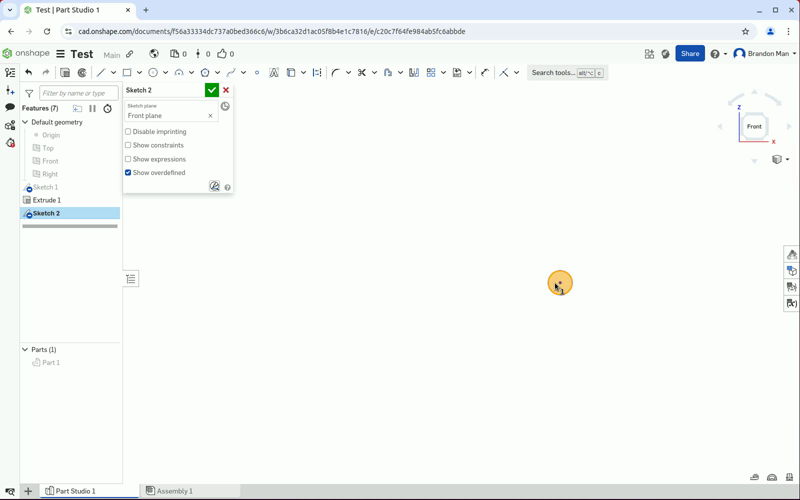
scroll(-6)
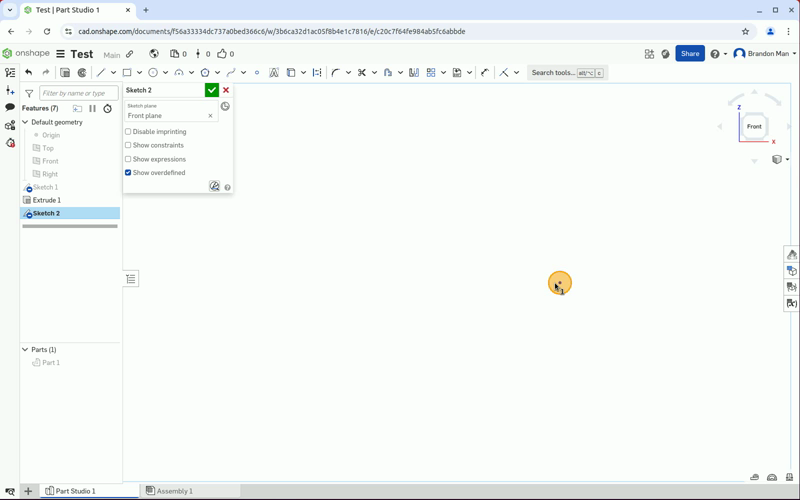
scroll(-6)
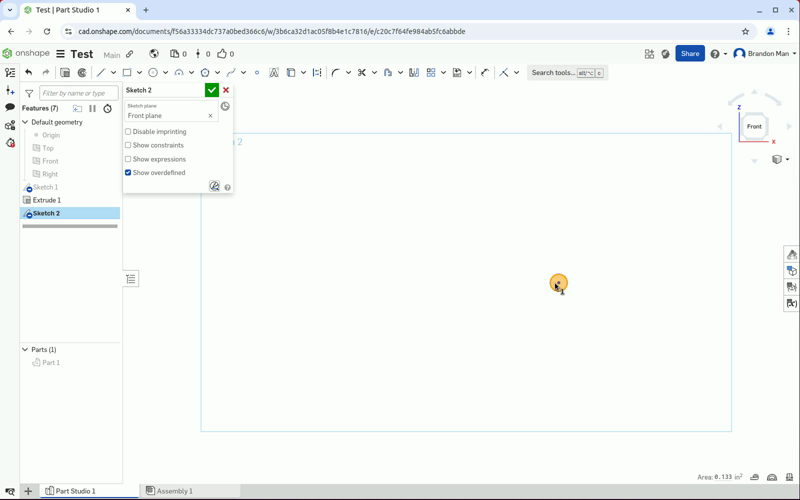
scroll(-6)
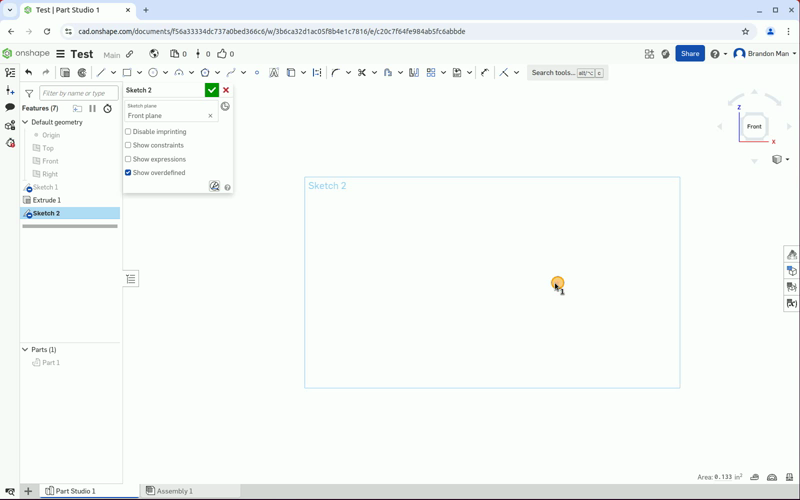
scroll(-6)
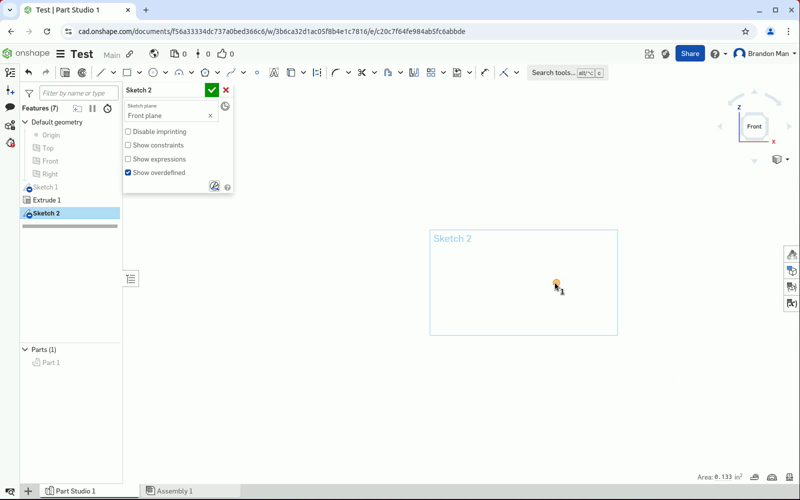
scroll(-6)
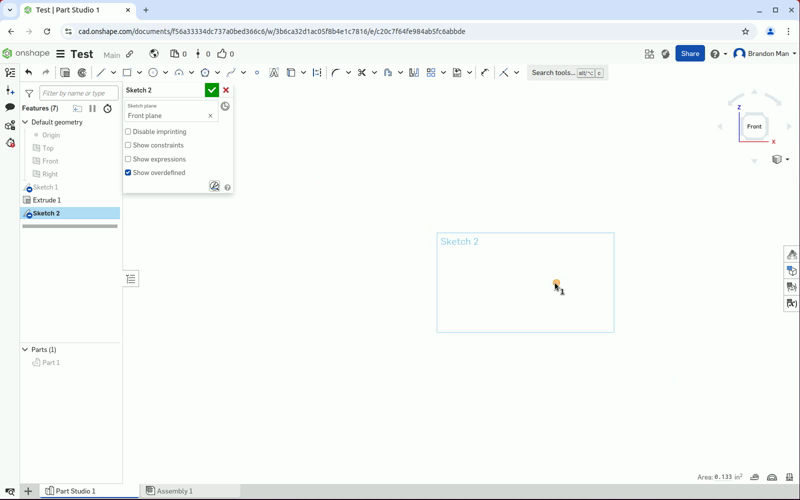
scroll(-6)
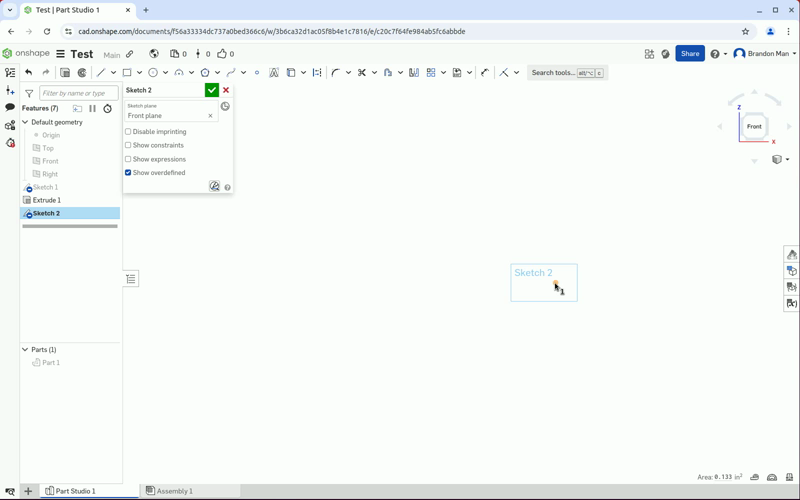
mouse_move(73, 352)
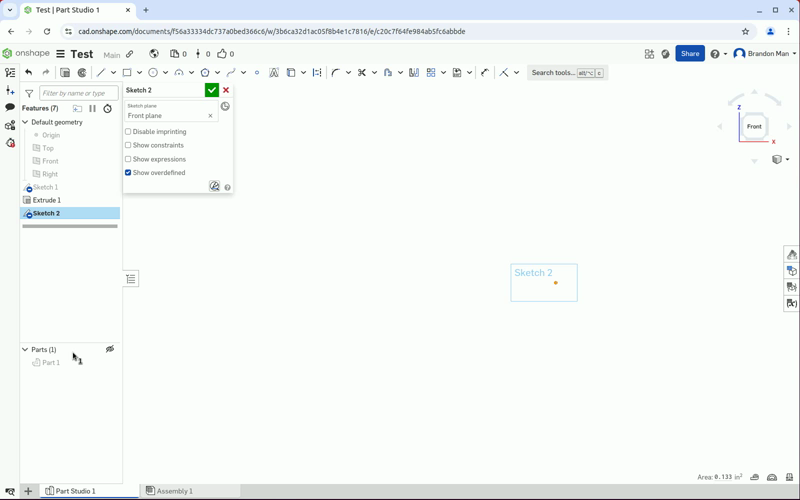
key(shift+y)
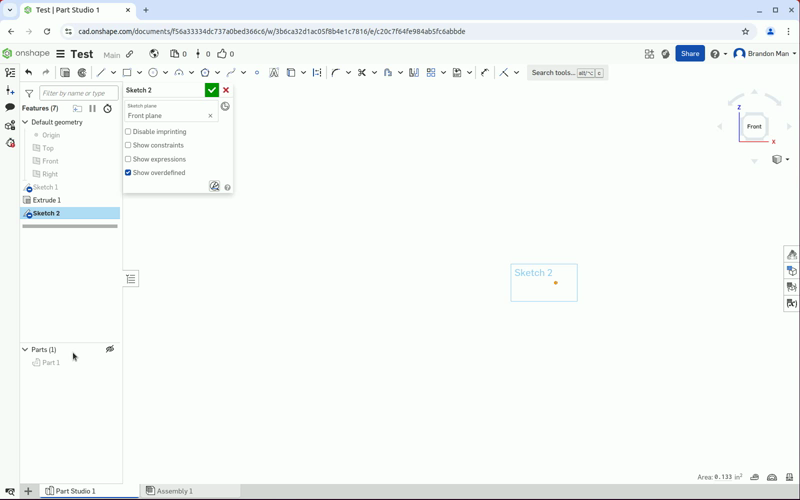
key(shift+e)
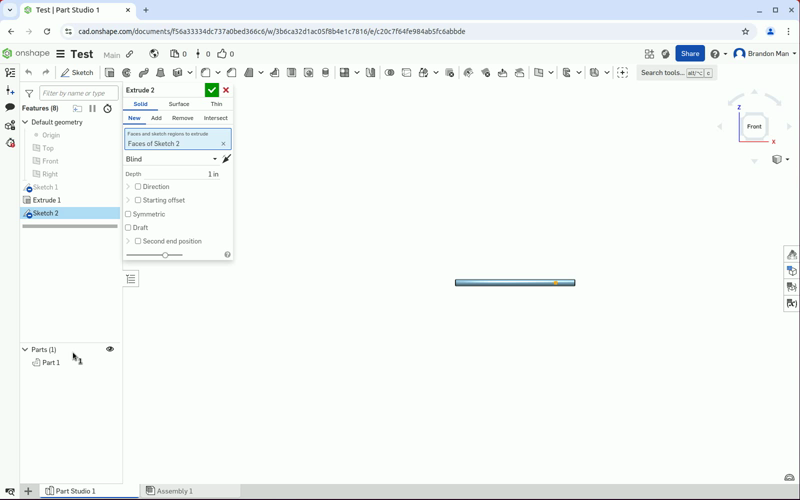
mouse_move(143, 106)
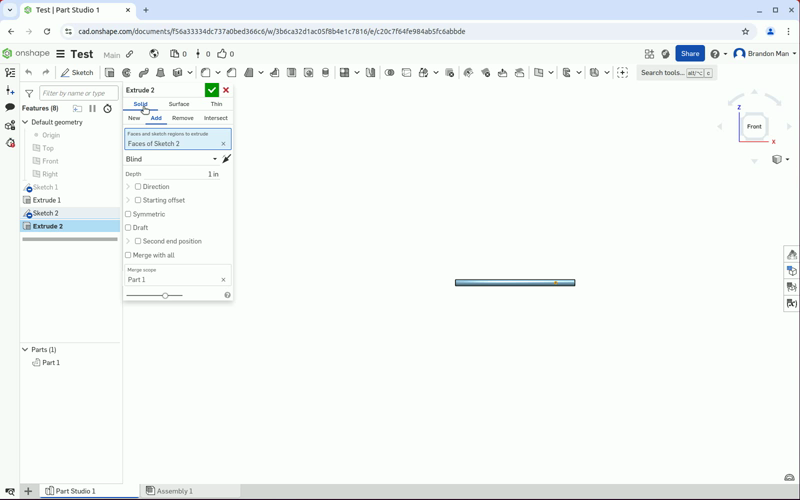
click(143, 106)
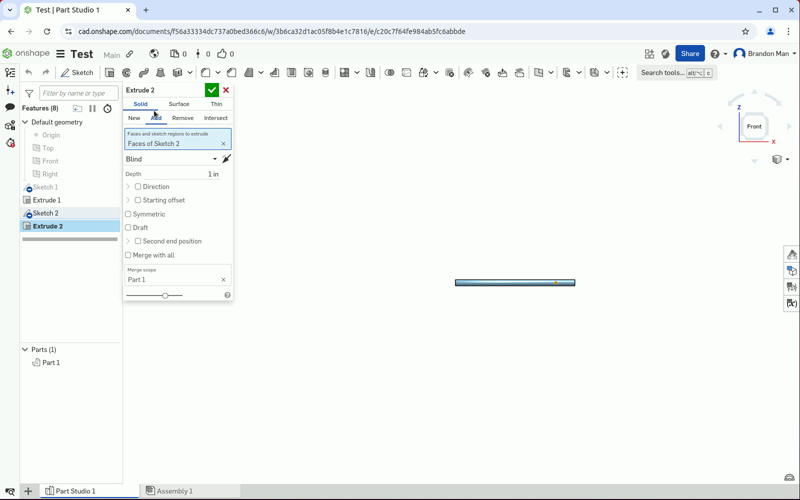
mouse_move(186, 120)
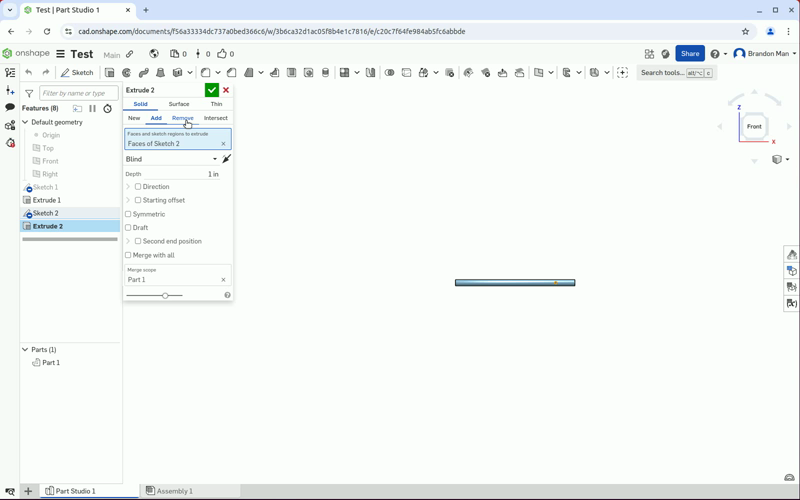
click(186, 120)
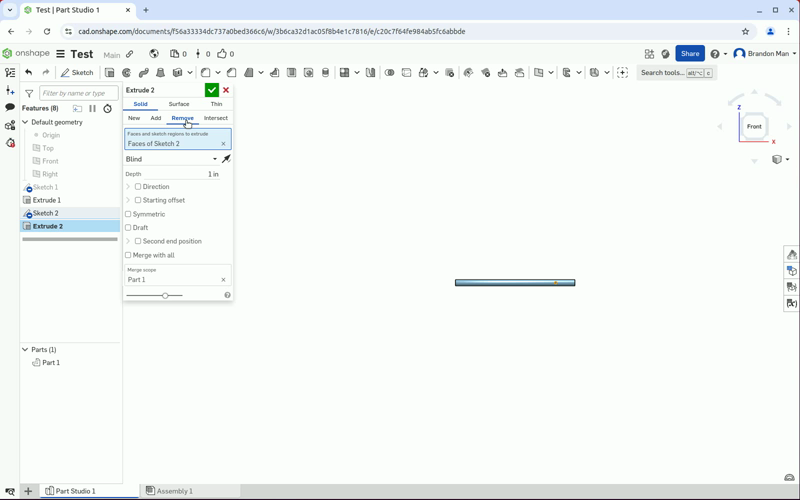
key(tab, 4)
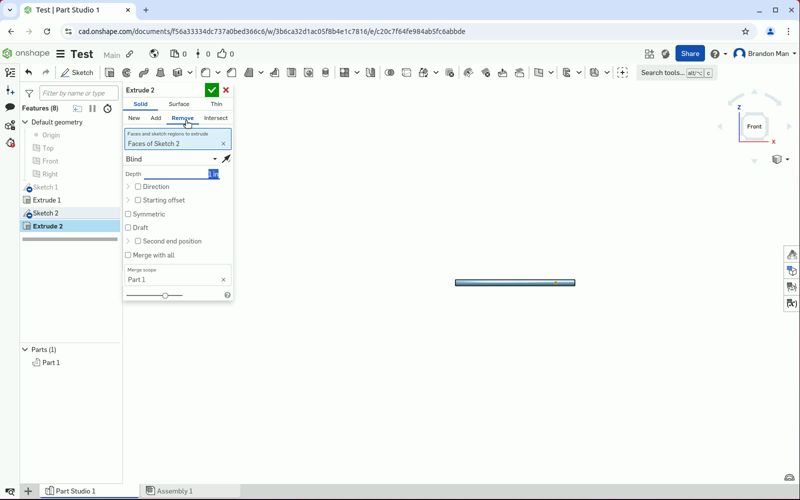
text(3.852)
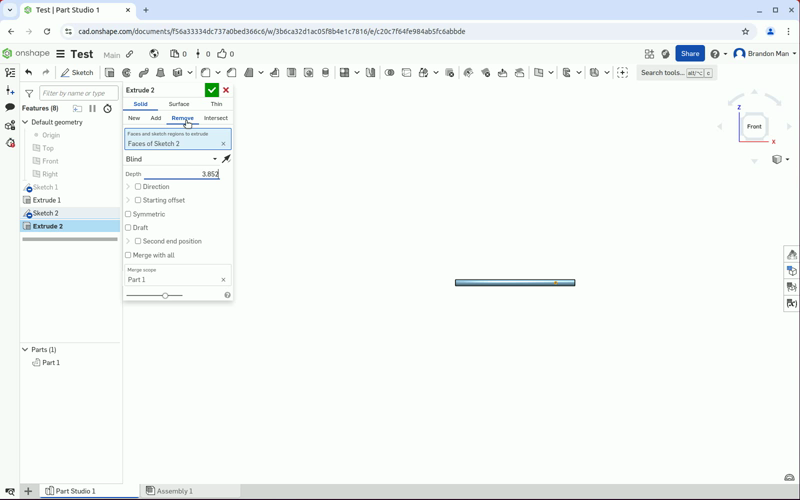
key(tab, 3)
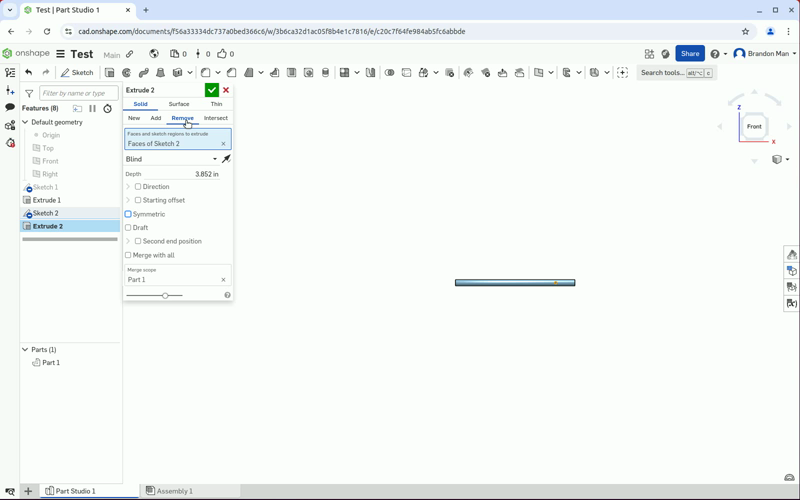
key(space)
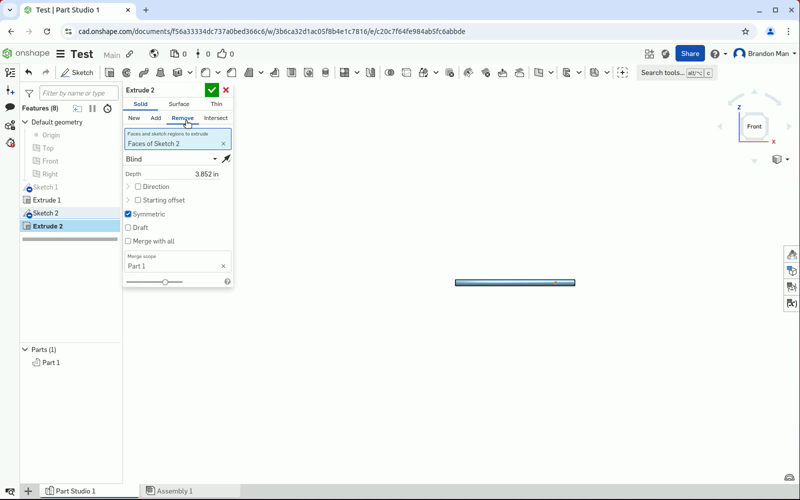
key(tab, 2)
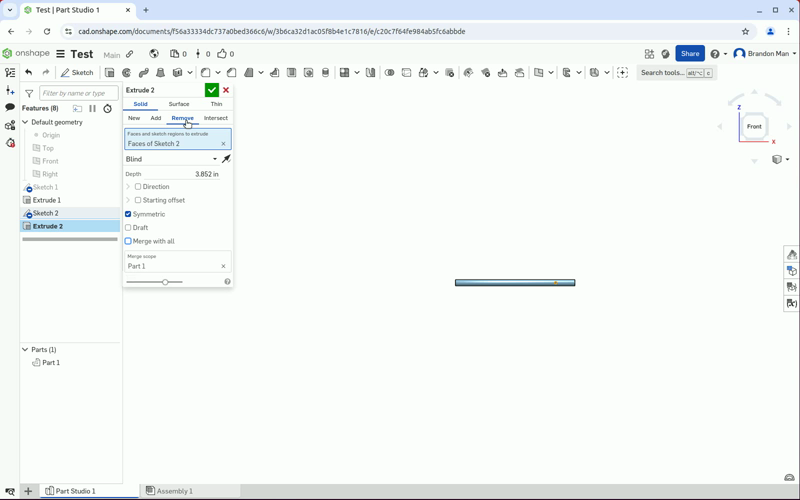
key(space)
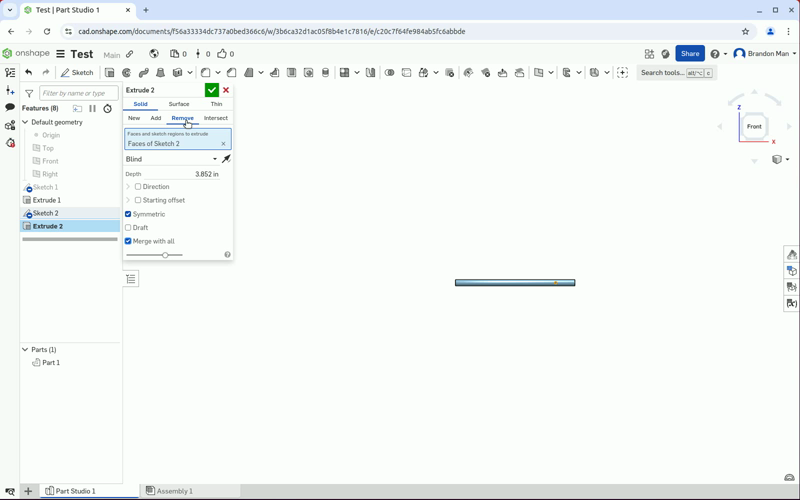
key(enter)
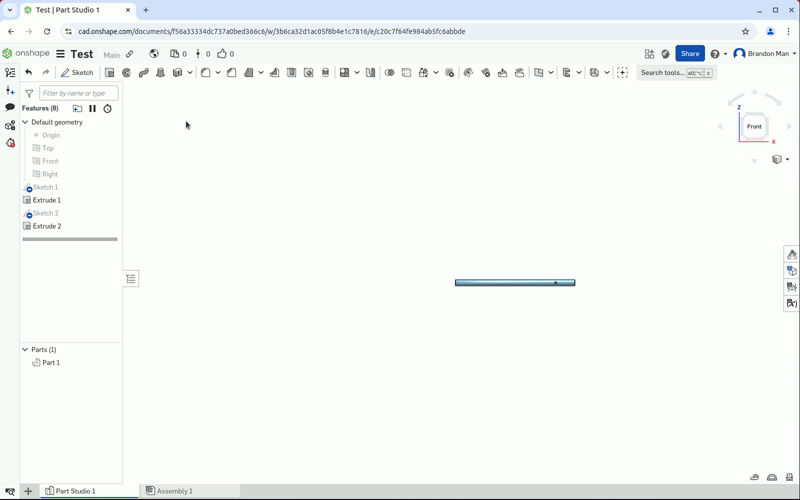
key(shift+h)
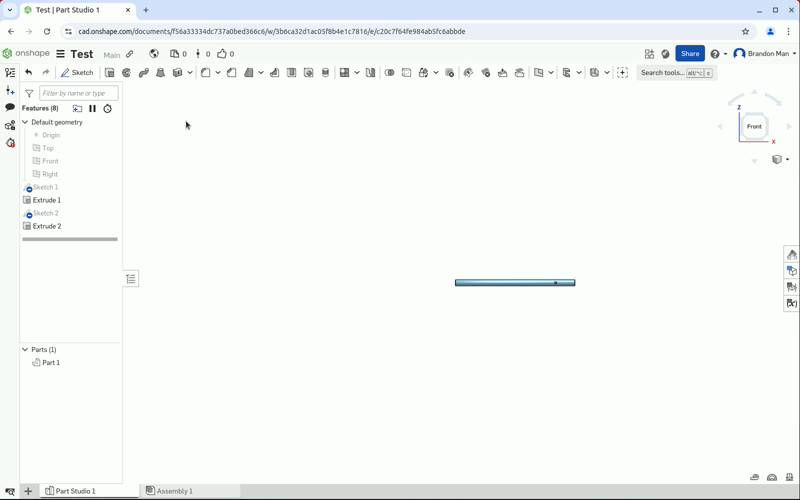
key(shift+h)
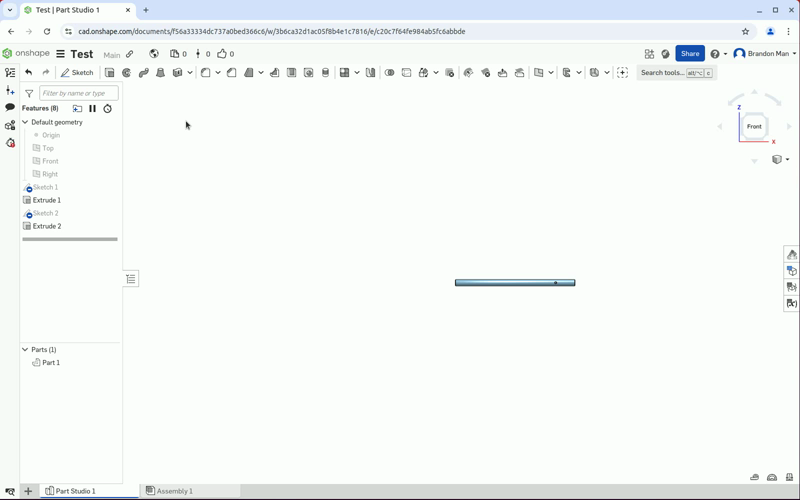
mouse_move(73, 189)
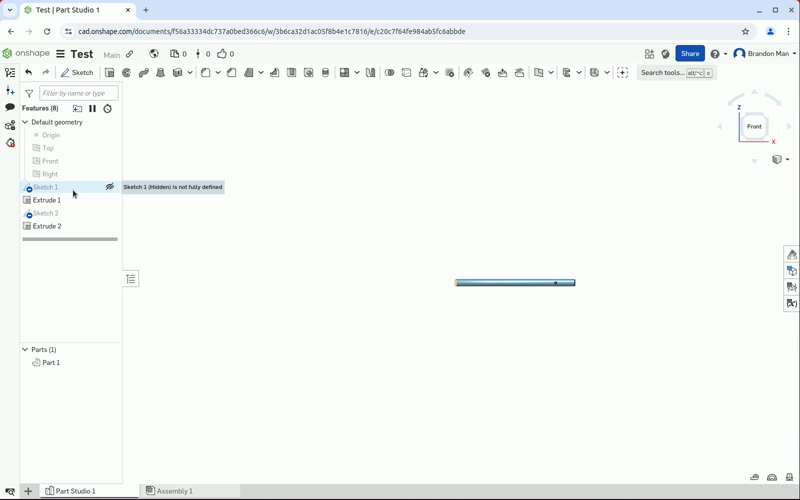
click(73, 189)
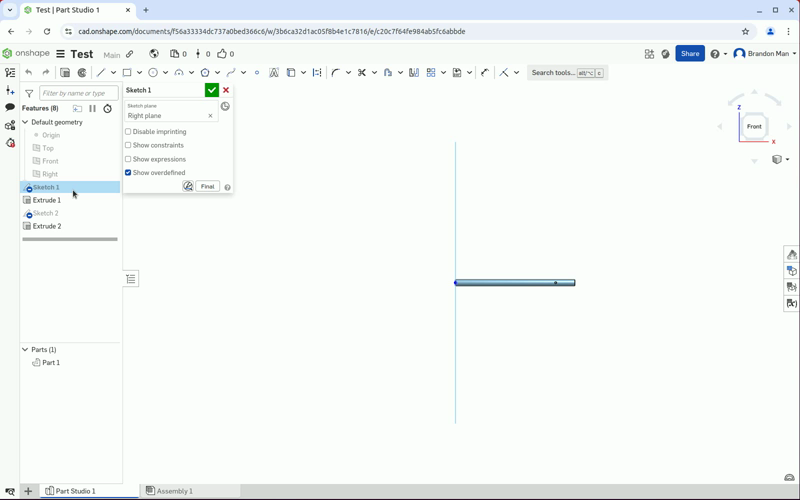
mouse_move(229, 92)
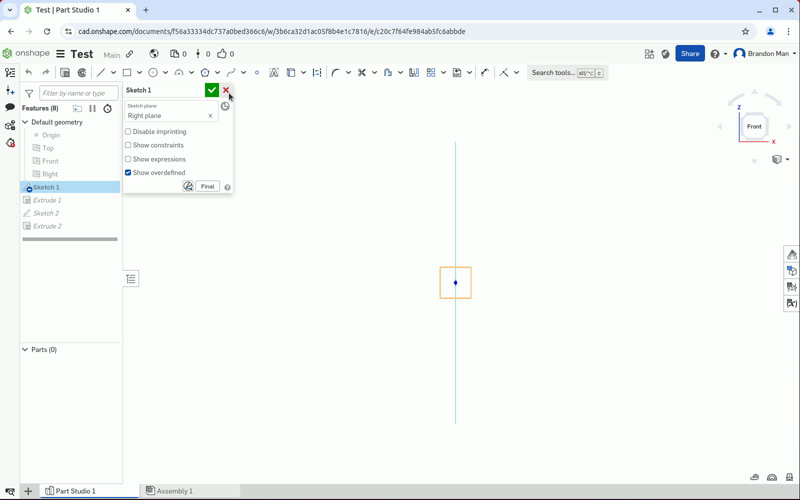
click(229, 92)
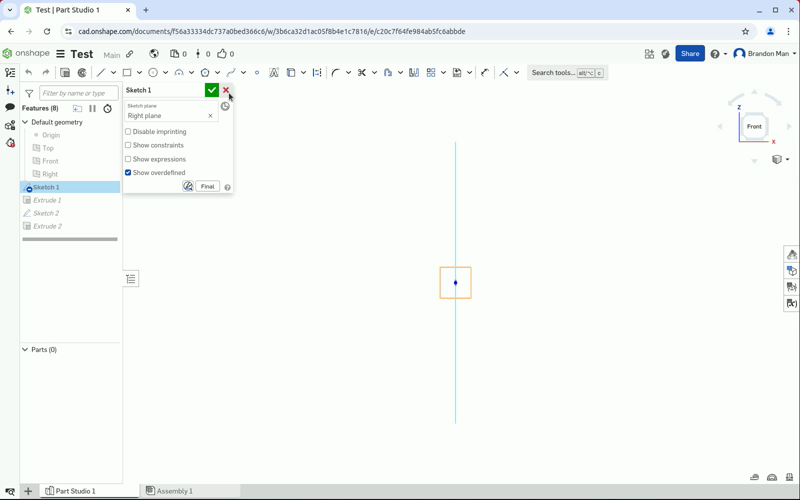
key(shift+s)
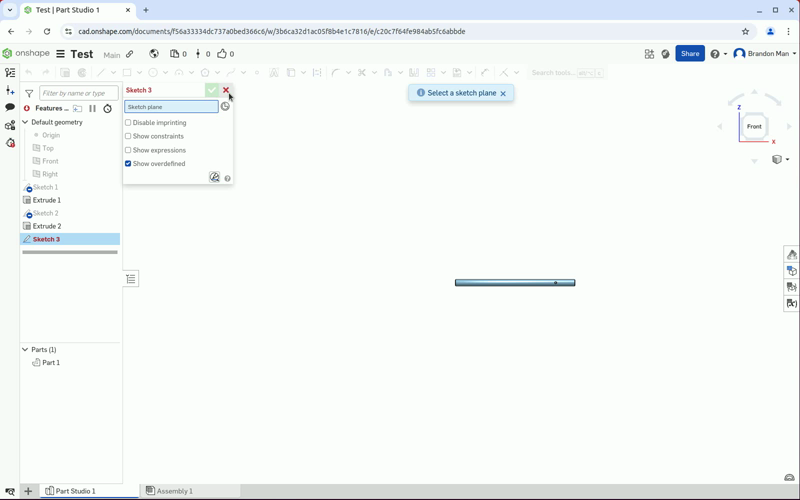
mouse_move(73, 163)
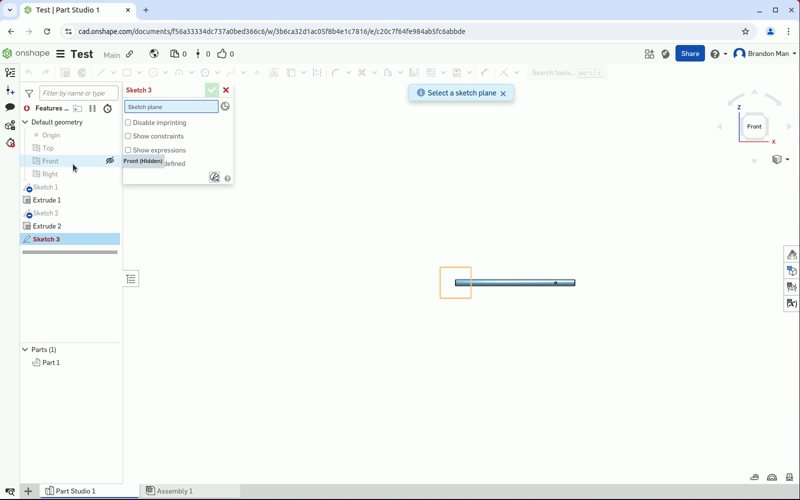
click(73, 163)
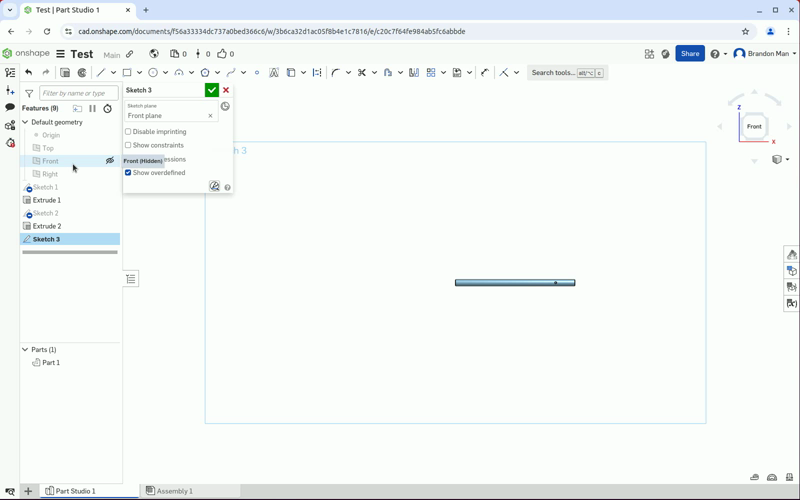
mouse_move(73, 352)
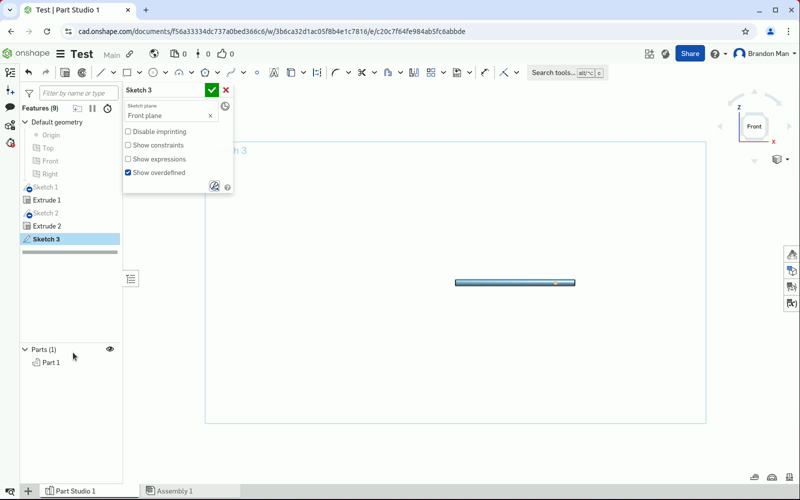
key(y)
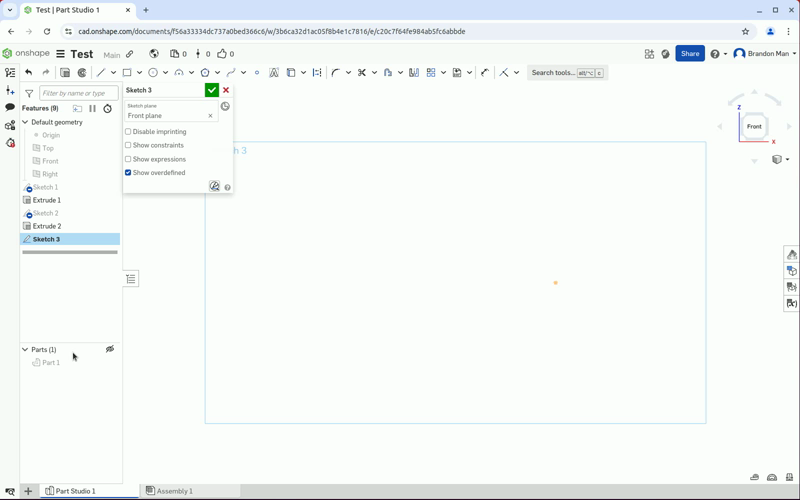
key(c)
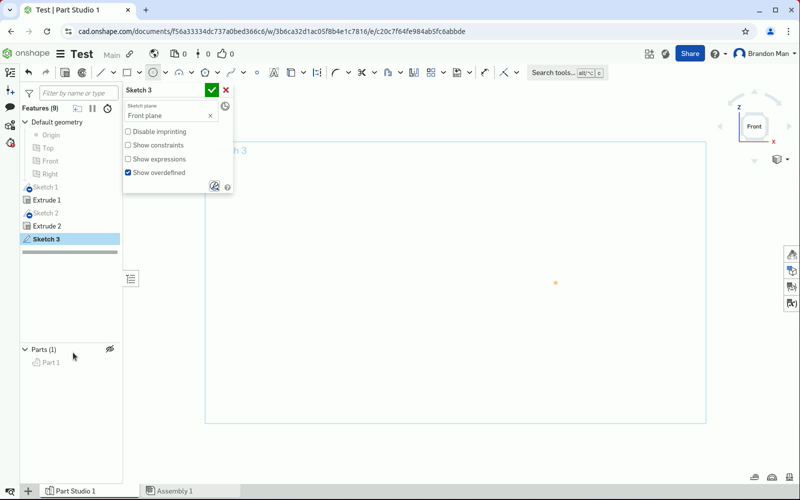
key_down(shift)
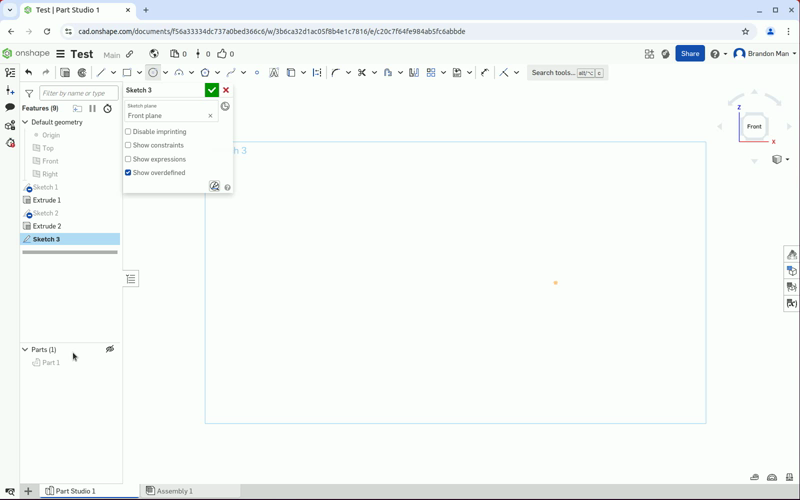
mouse_move(479, 282)
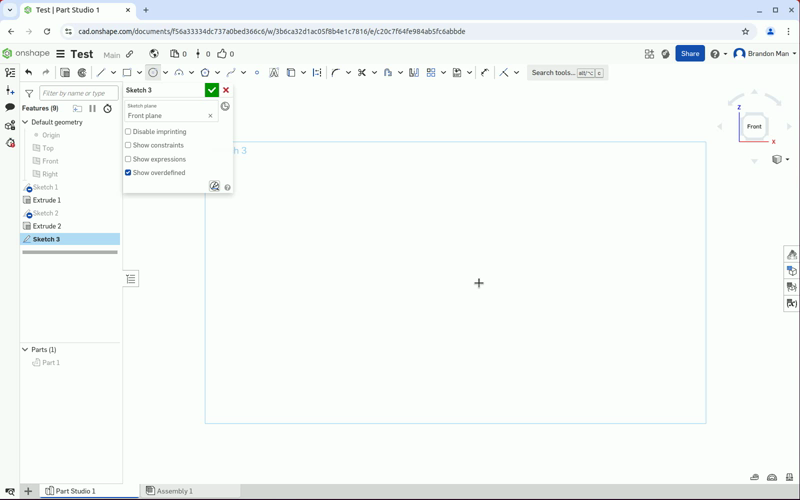
click(479, 282)
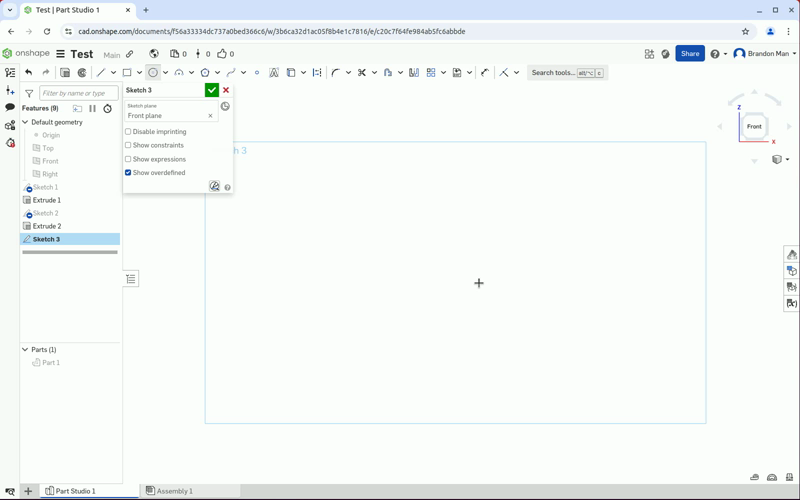
key_up(shift)
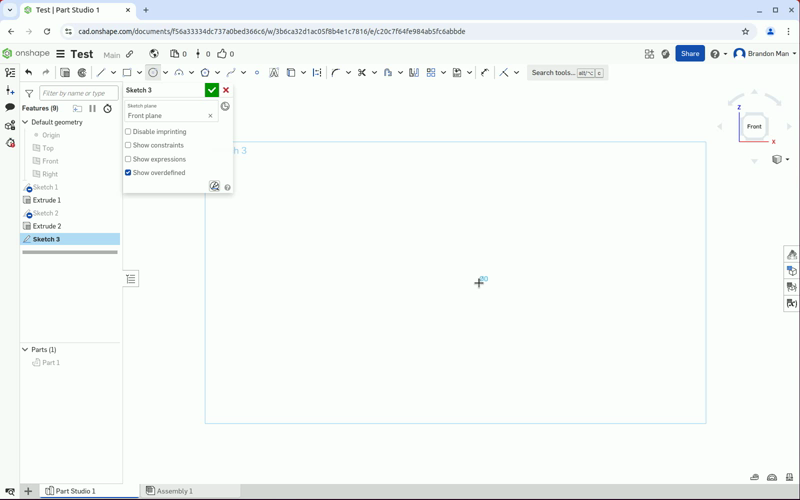
mouse_move(480, 282)
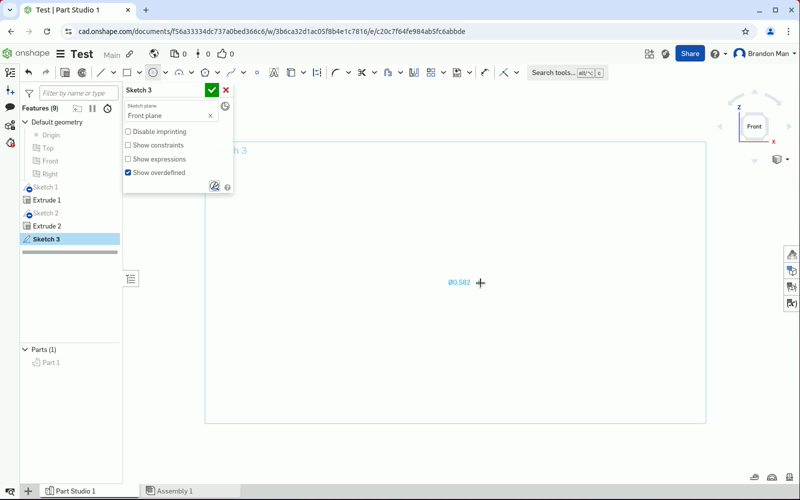
scroll(6)
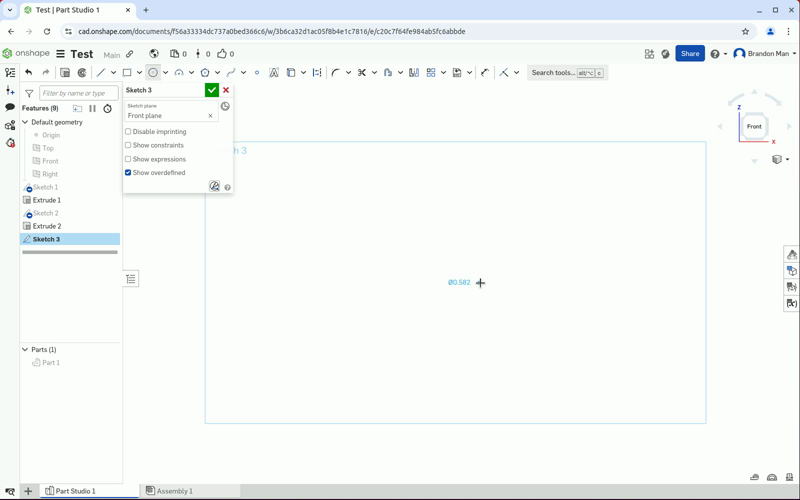
scroll(6)
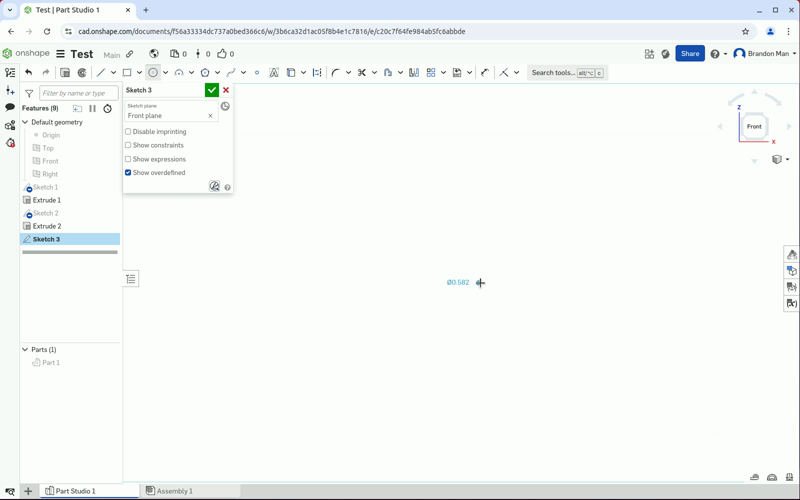
scroll(6)
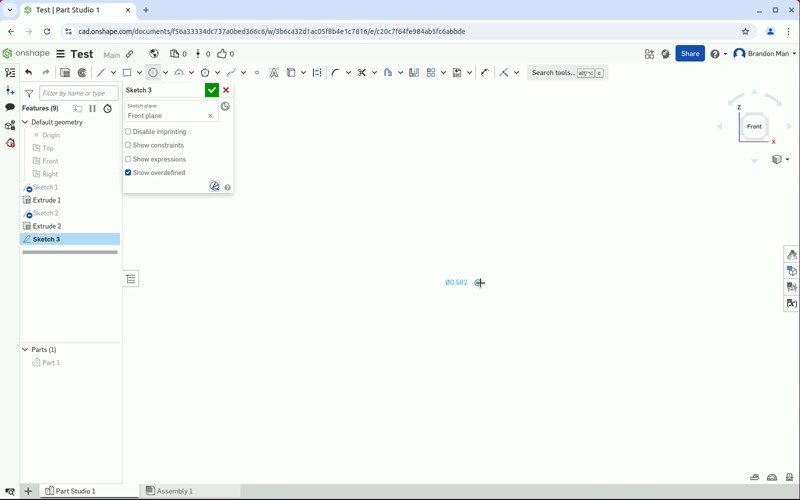
scroll(6)
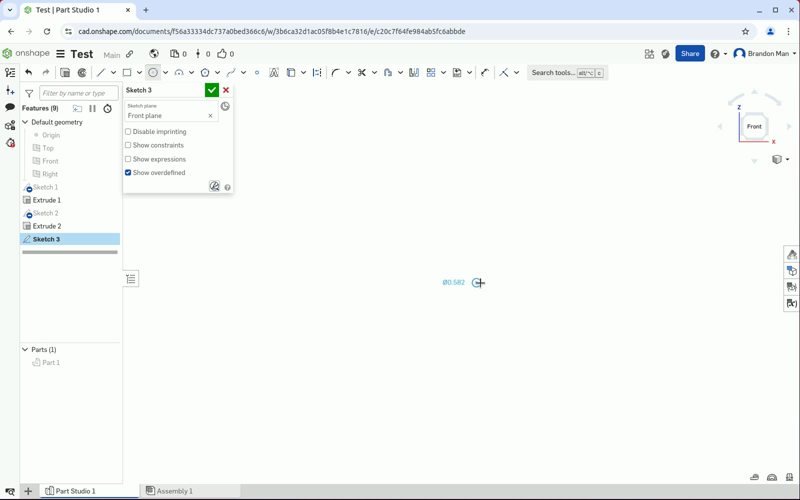
scroll(6)
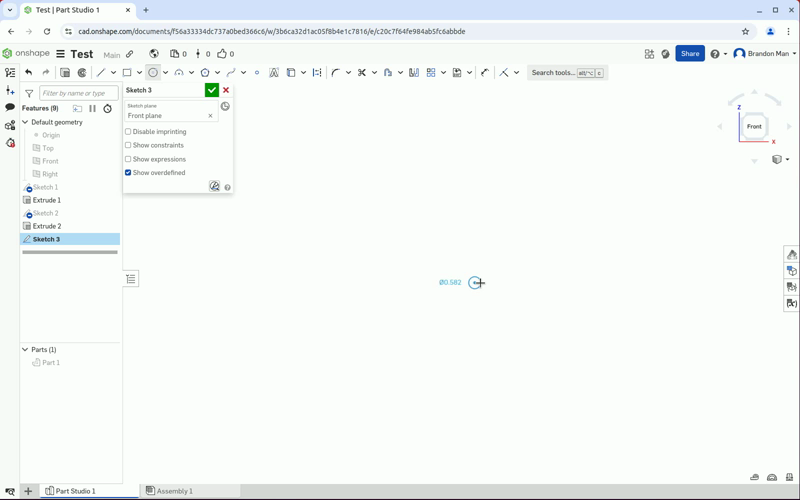
scroll(6)
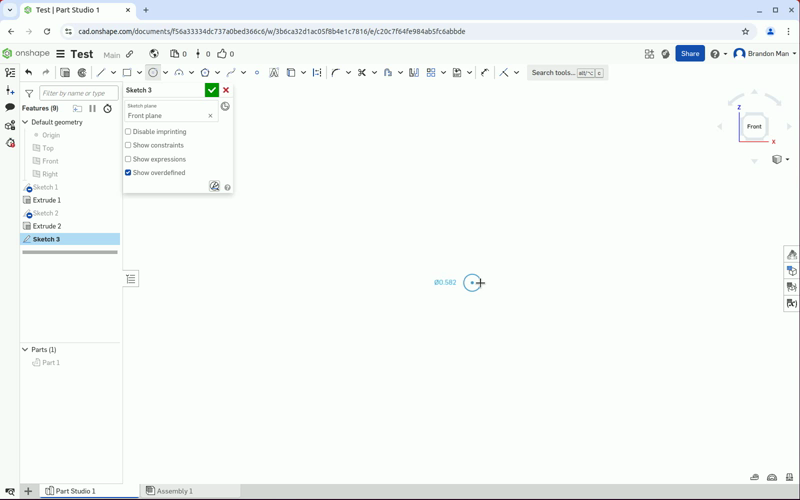
scroll(6)
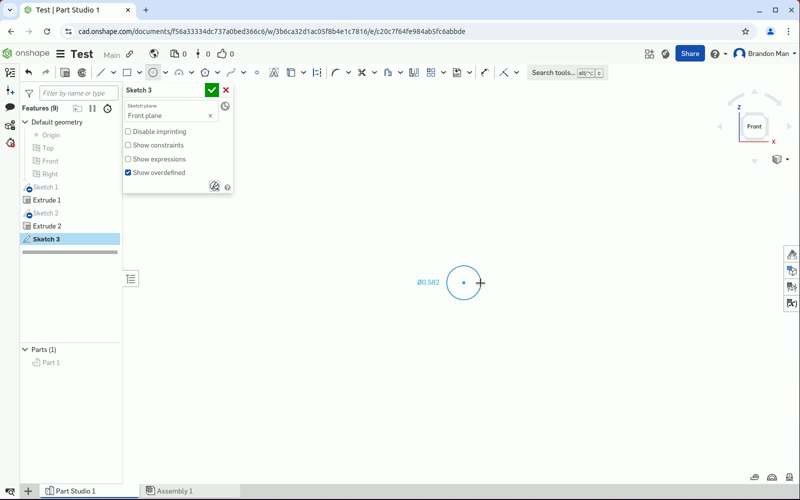
click(480, 282)
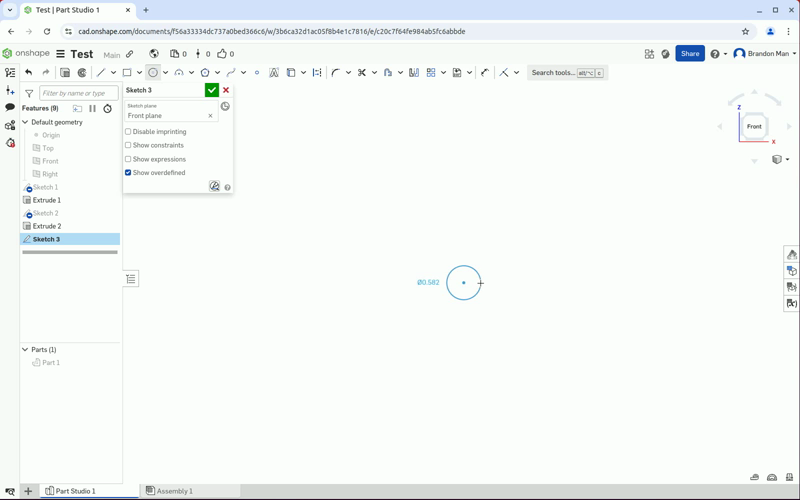
scroll(-6)
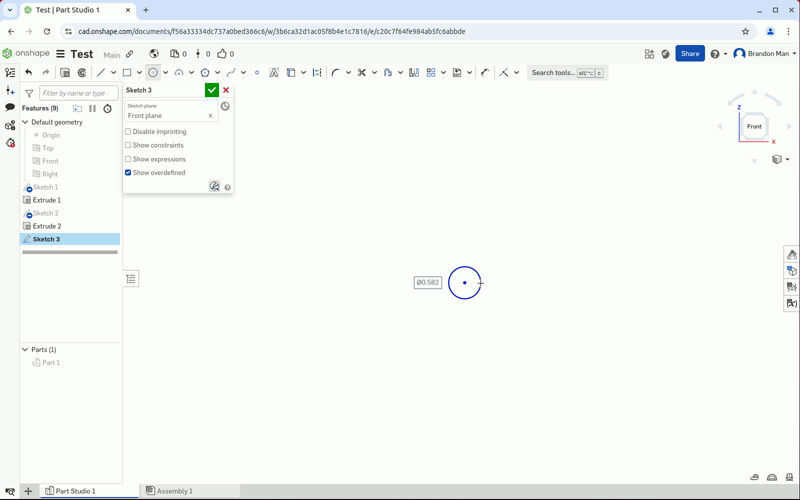
scroll(-6)
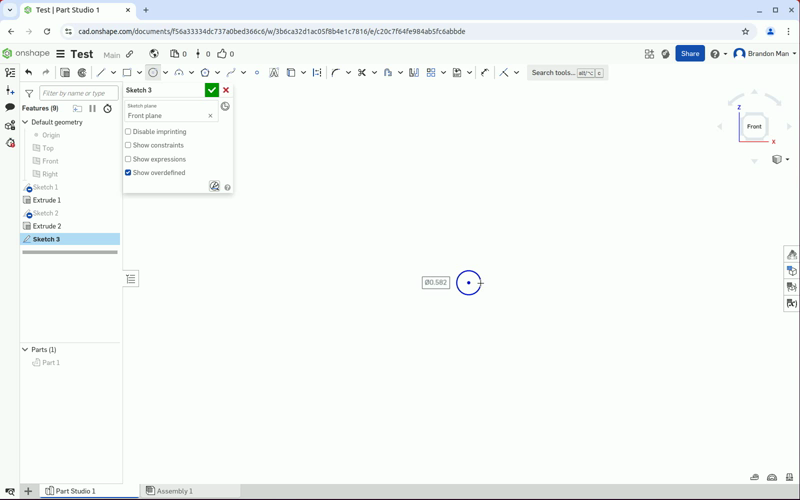
scroll(-6)
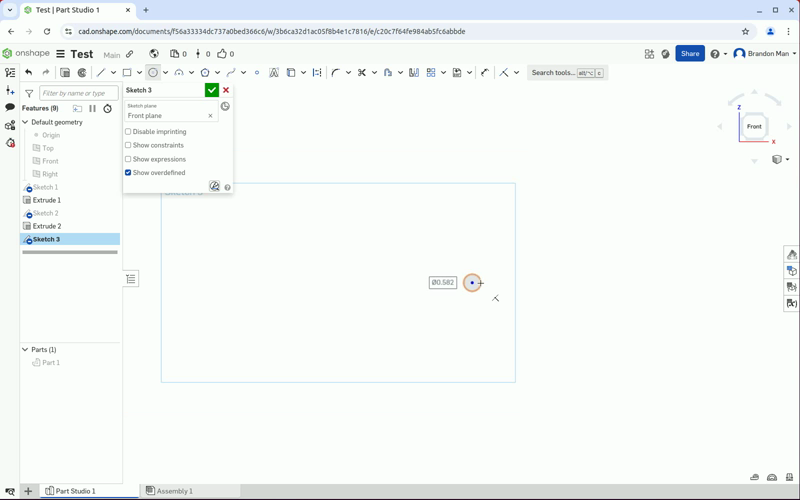
scroll(-6)
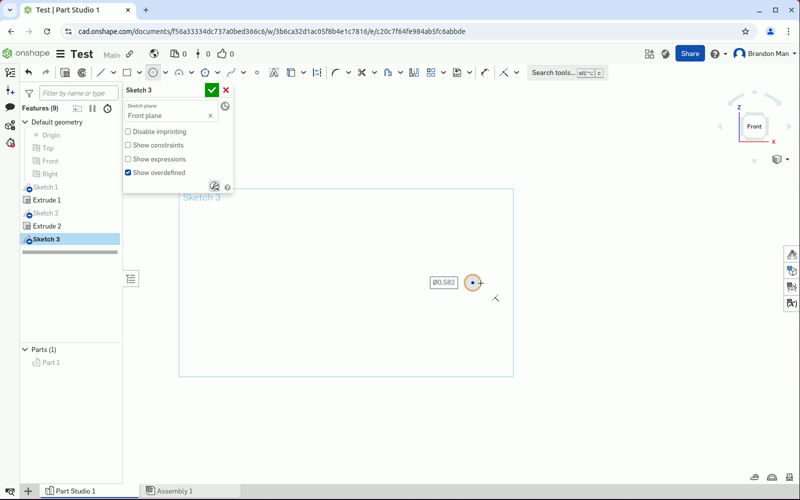
scroll(-6)
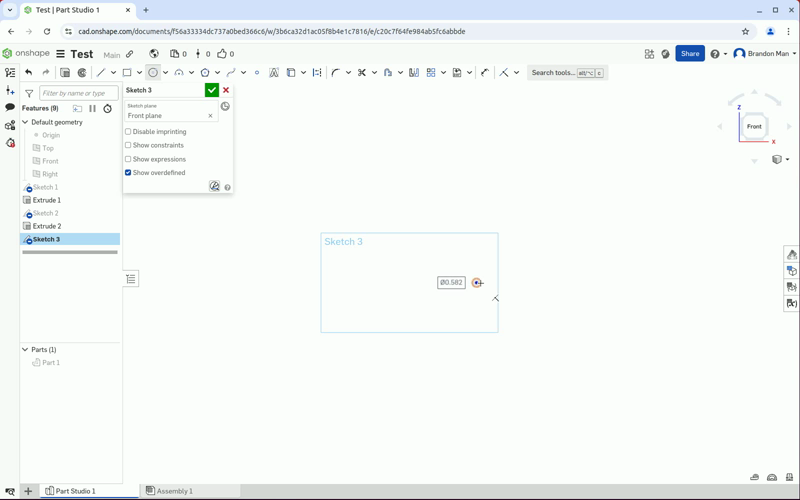
scroll(-6)
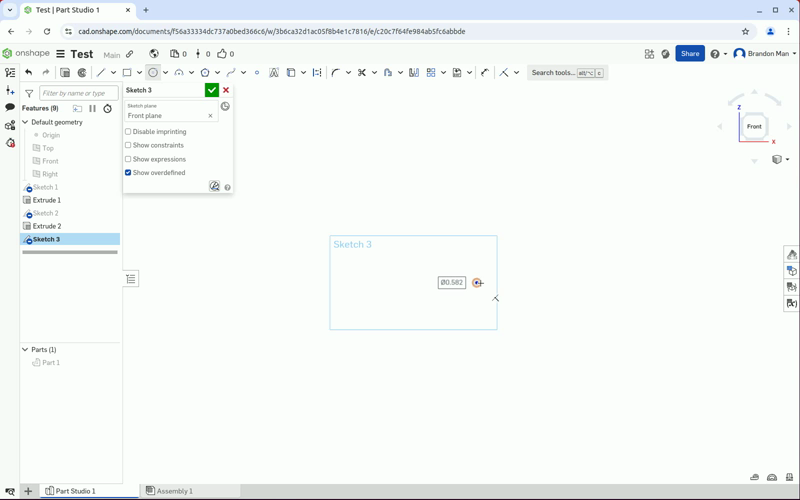
scroll(-6)
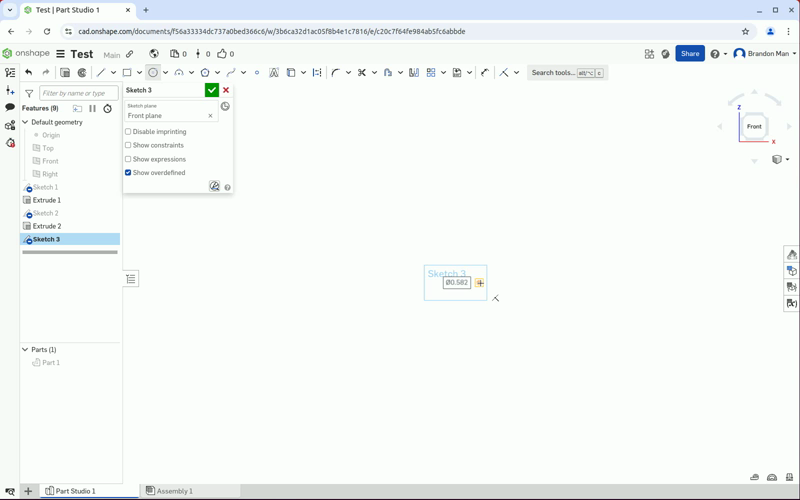
key(esc)
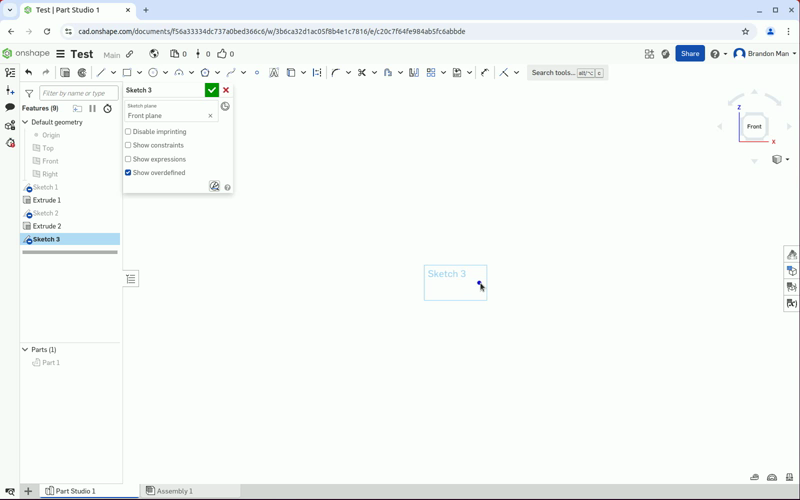
mouse_move(479, 281)
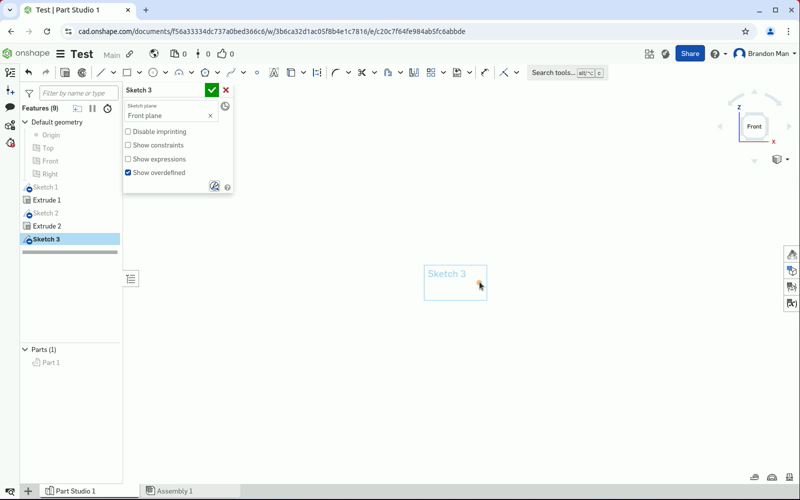
scroll(6)
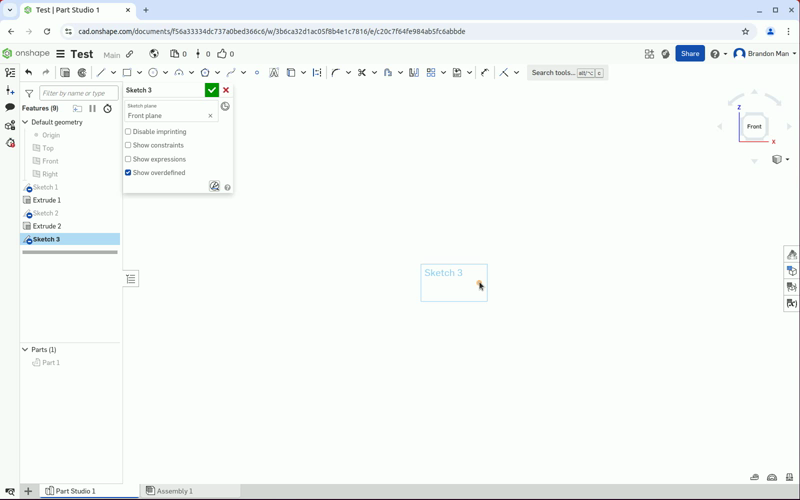
scroll(6)
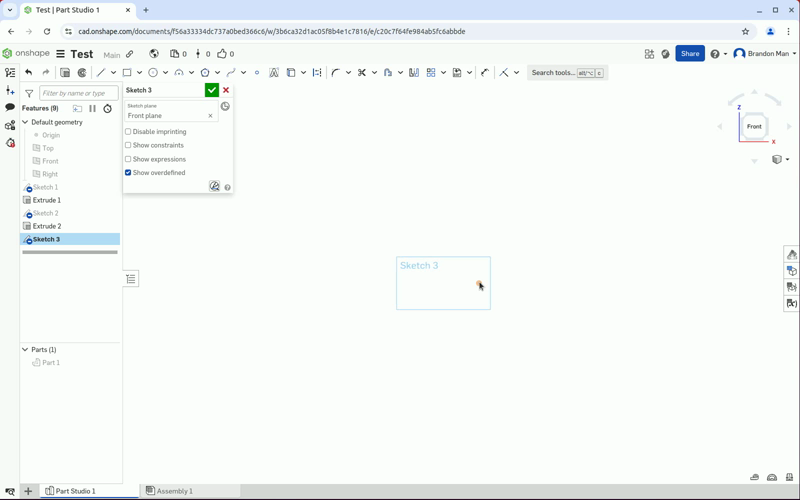
scroll(6)
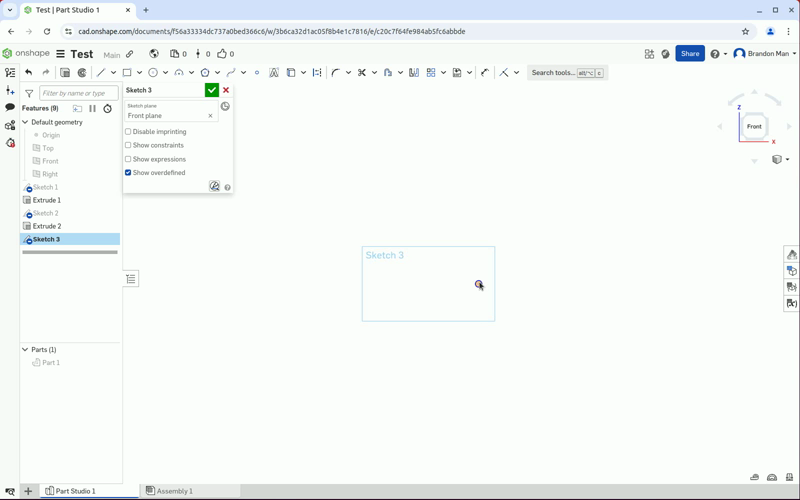
scroll(6)
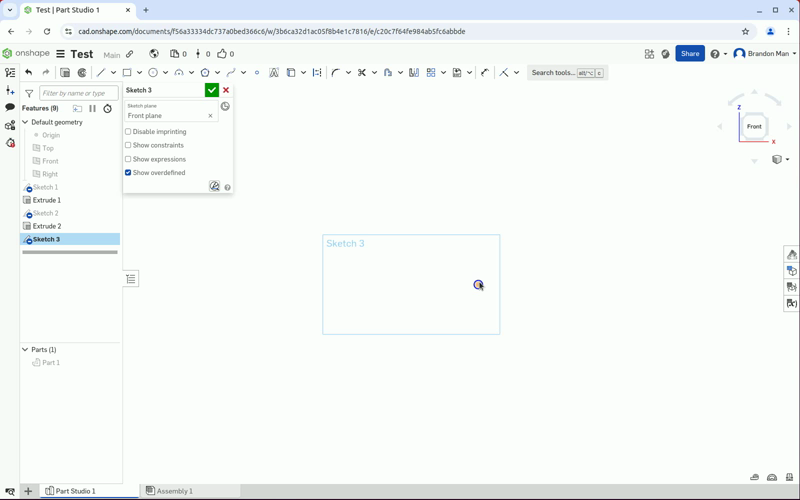
scroll(6)
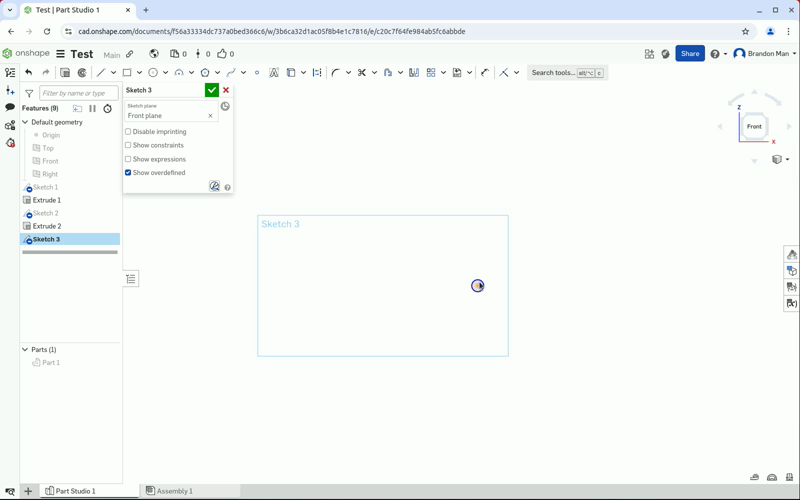
scroll(6)
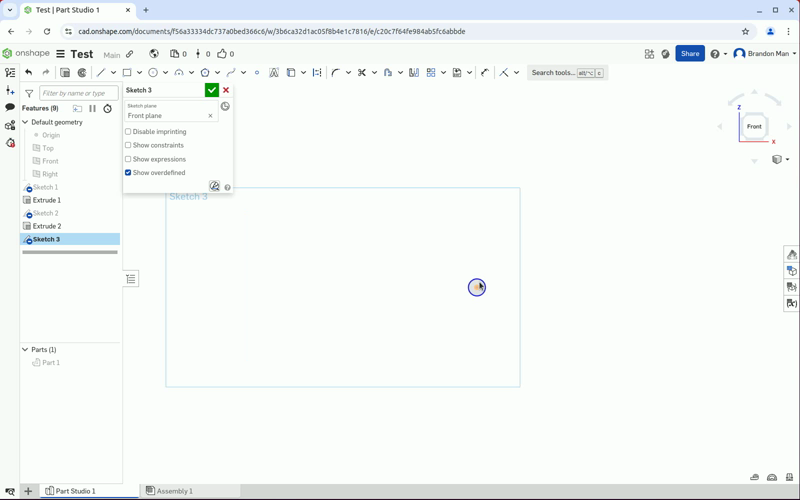
scroll(6)
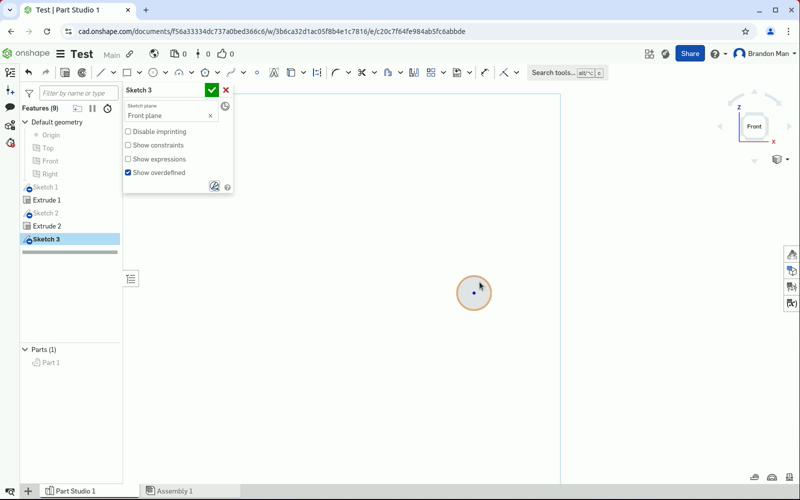
click(479, 281)
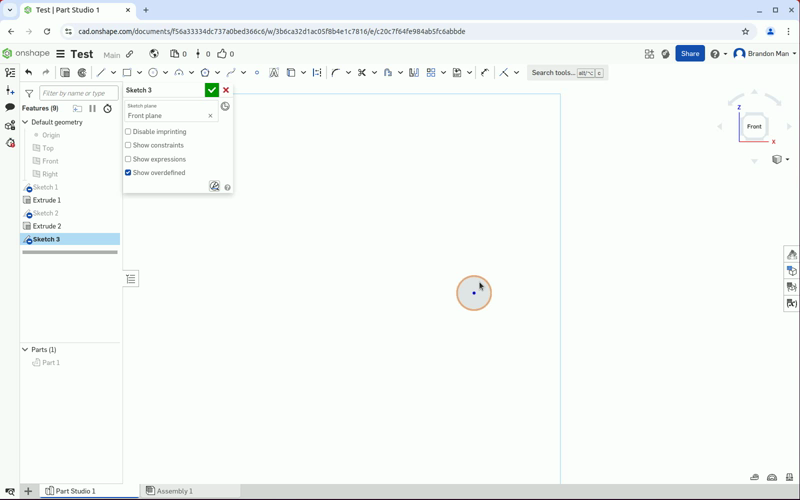
scroll(-6)
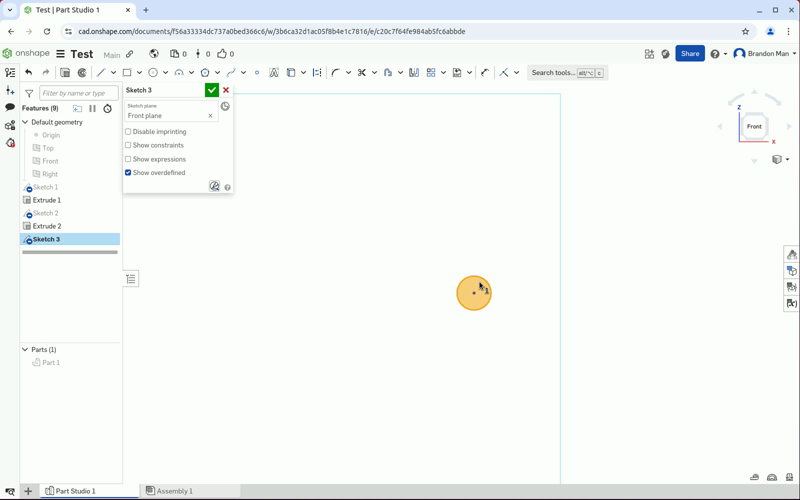
scroll(-6)
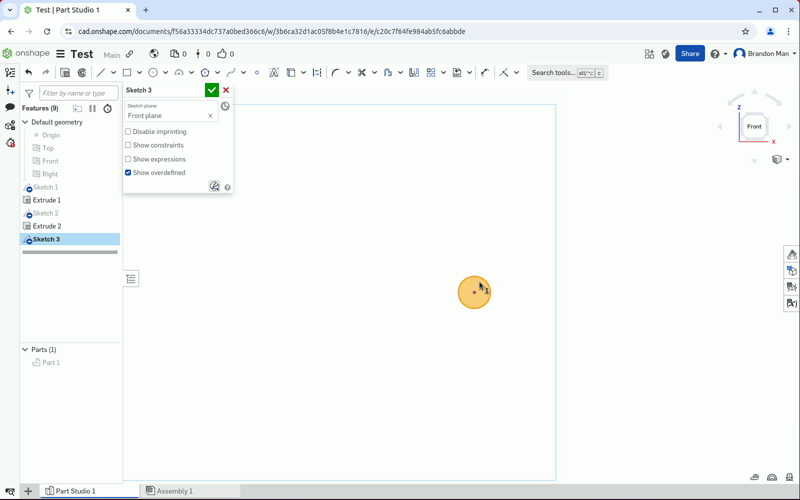
scroll(-6)
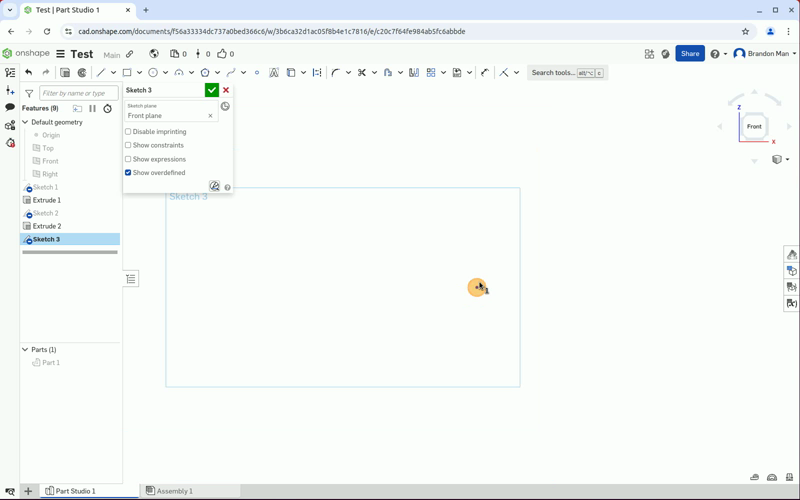
scroll(-6)
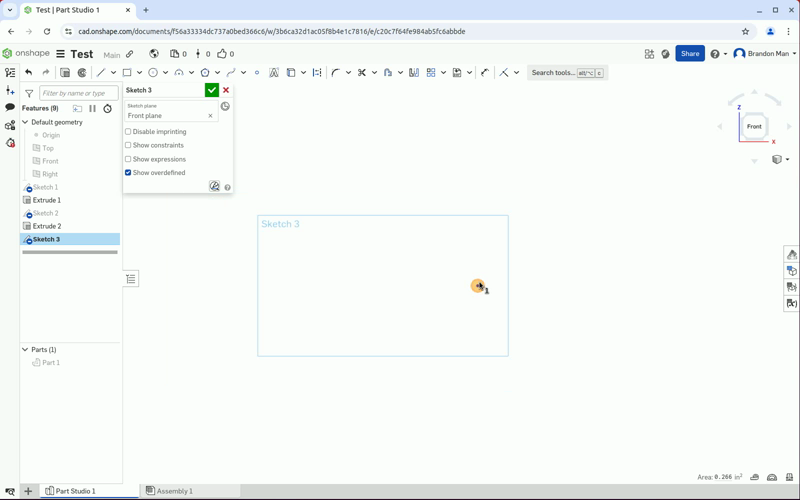
scroll(-6)
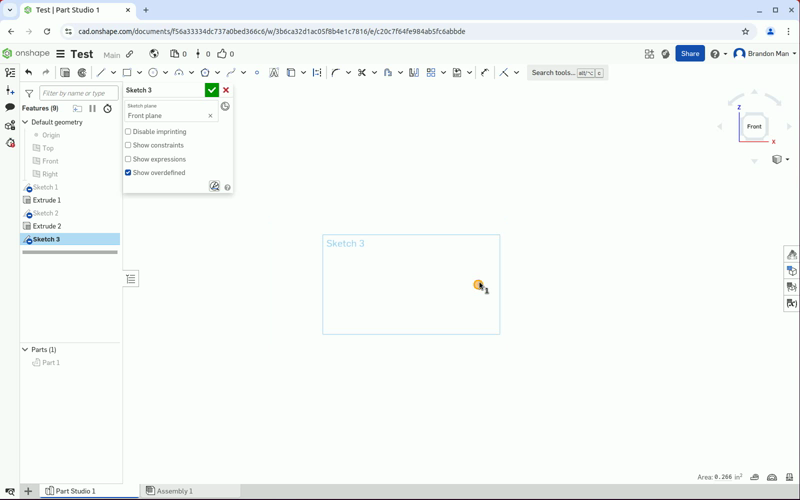
scroll(-6)
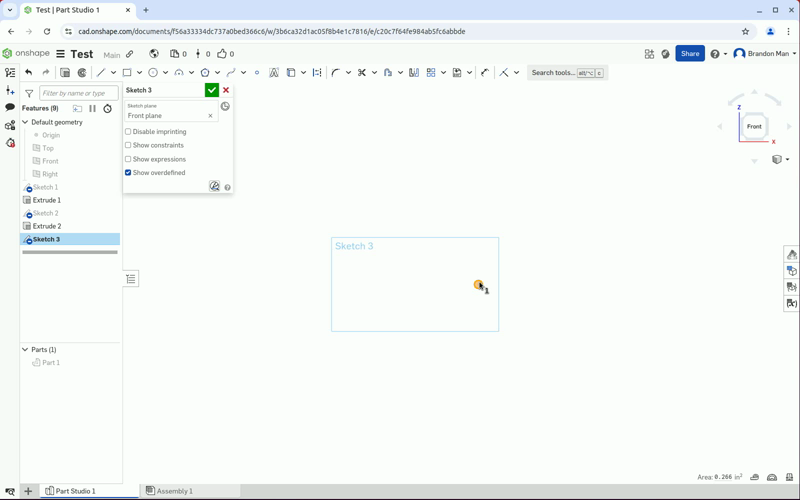
scroll(-6)
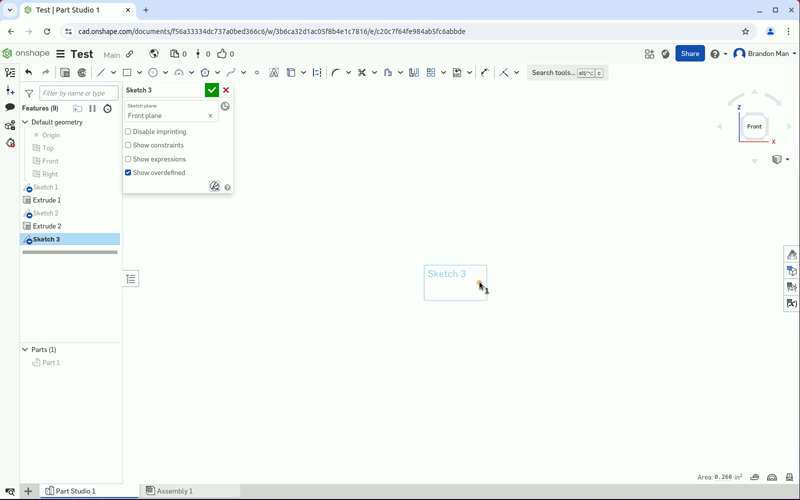
mouse_move(73, 352)
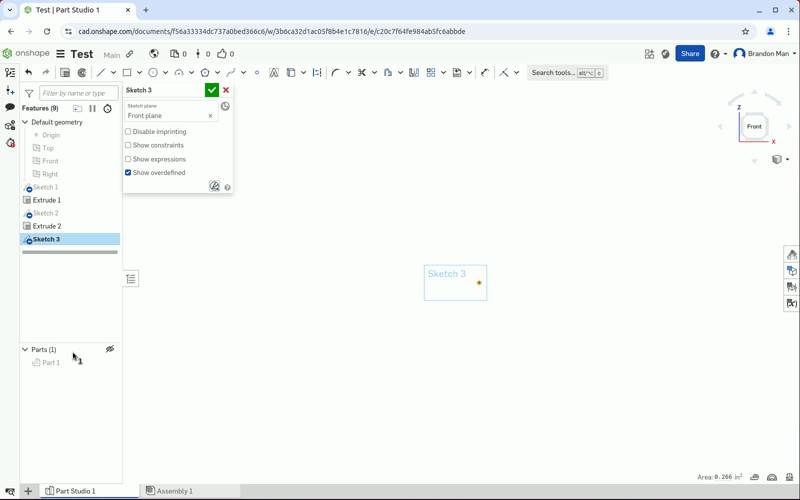
key(shift+y)
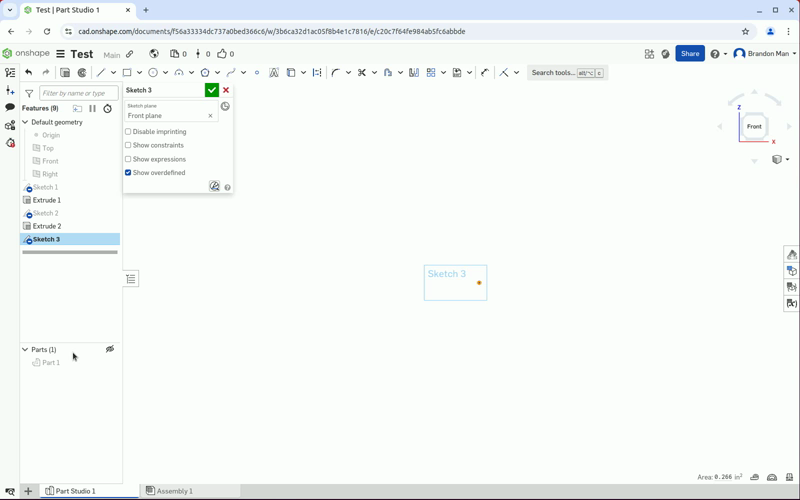
key(shift+e)
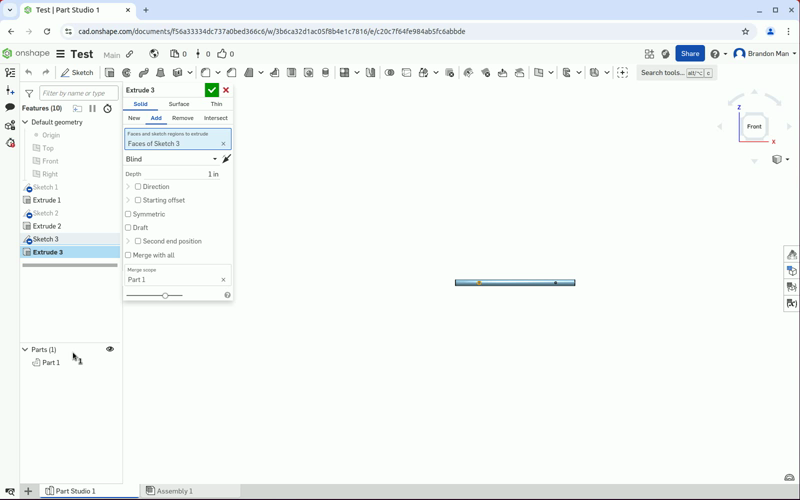
mouse_move(143, 106)
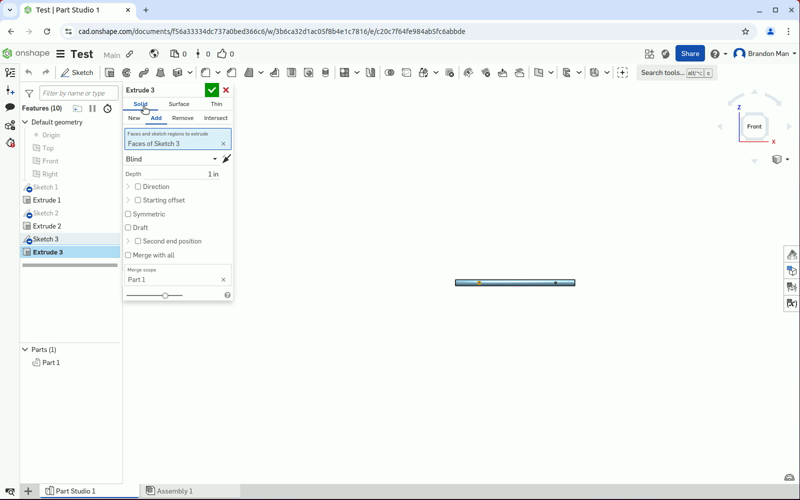
click(143, 106)
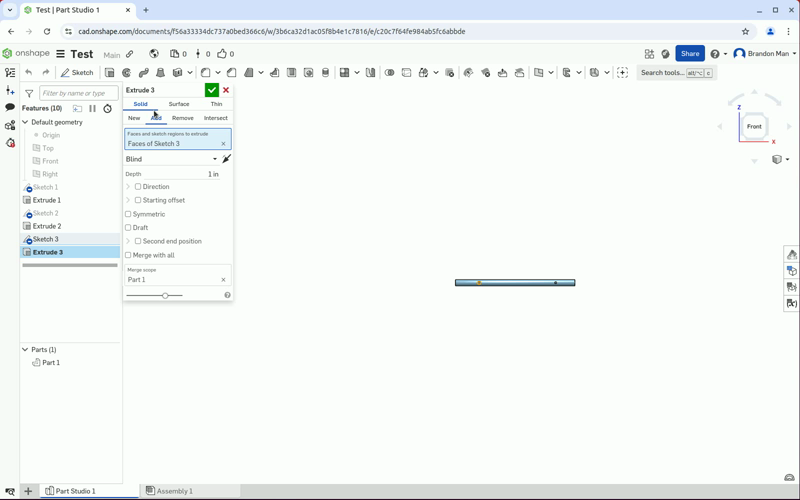
mouse_move(186, 120)
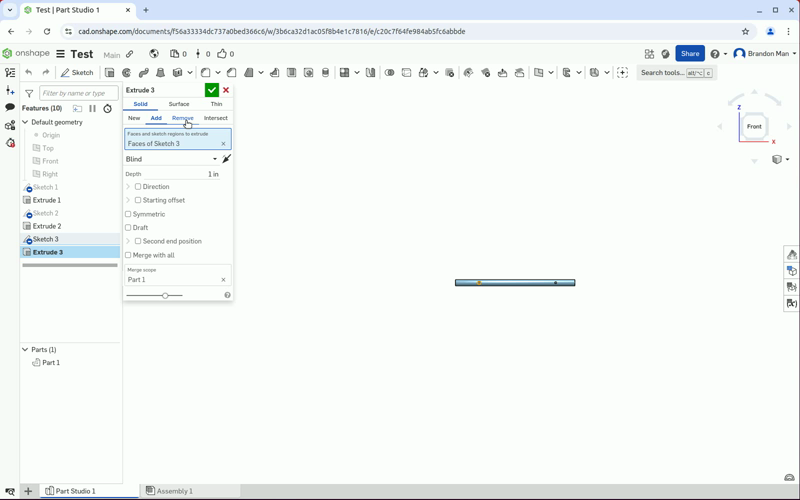
click(186, 120)
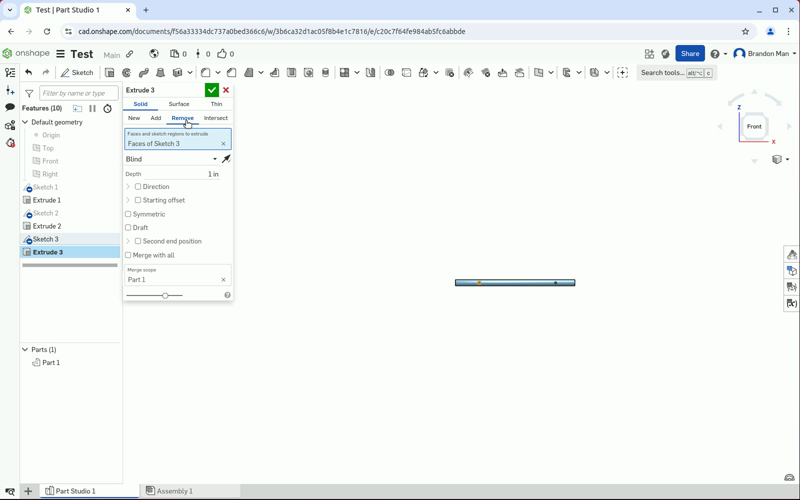
key(tab, 4)
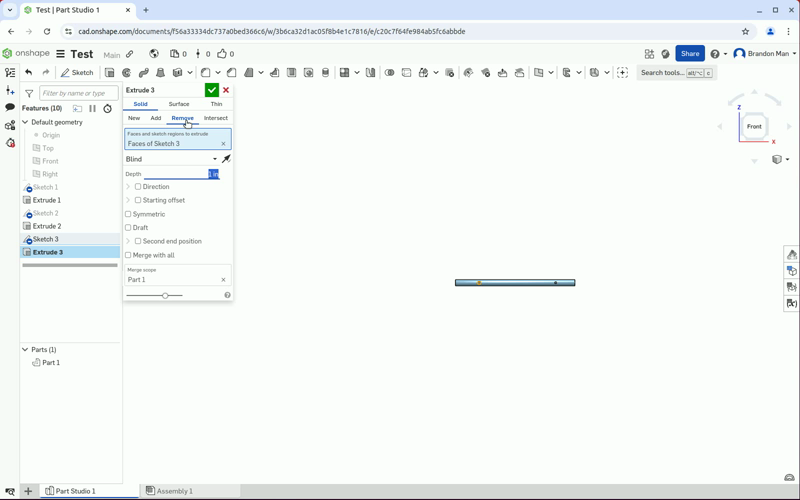
text(3.852)
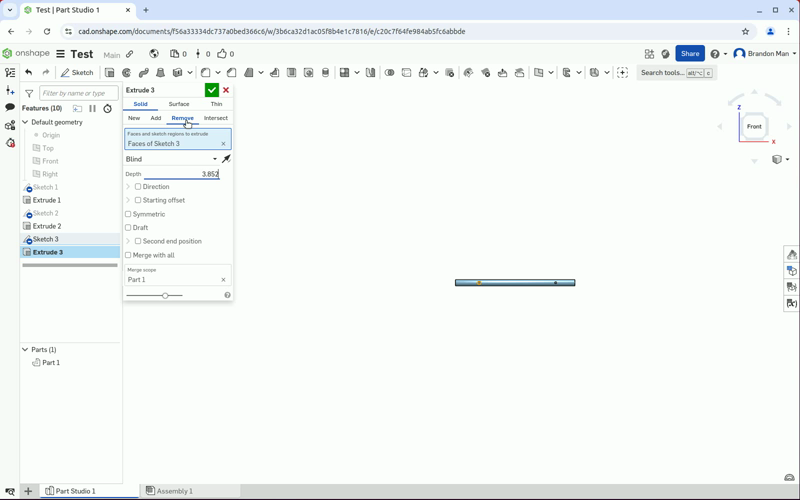
key(tab, 3)
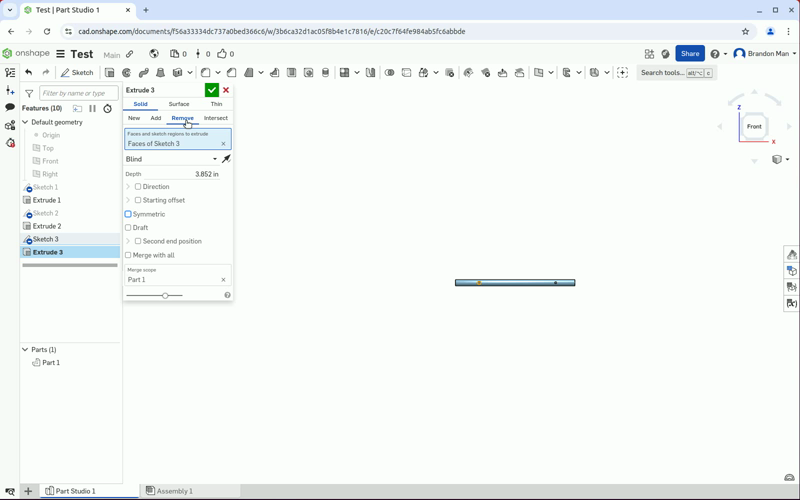
key(space)
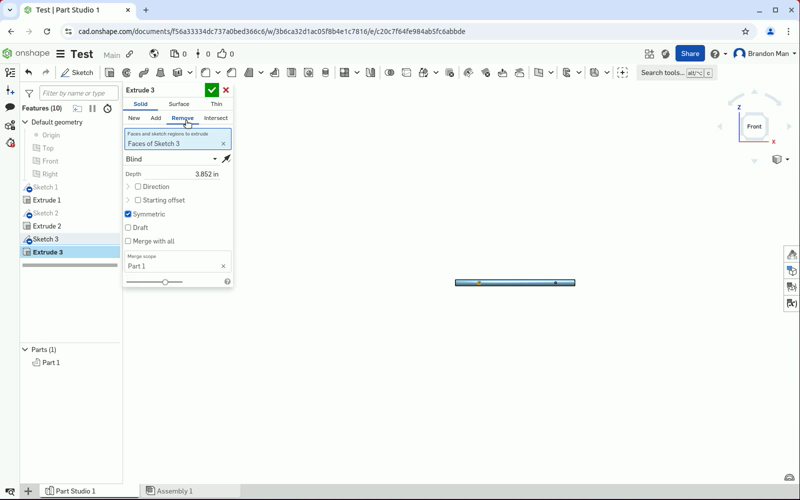
key(tab, 2)
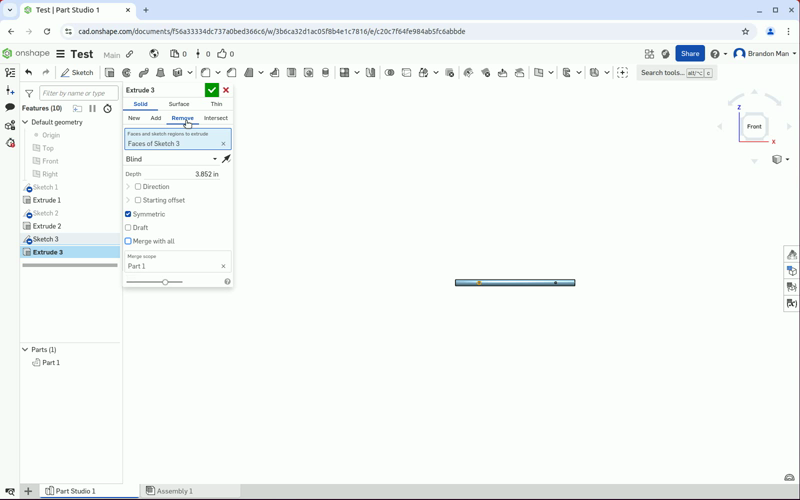
key(space)
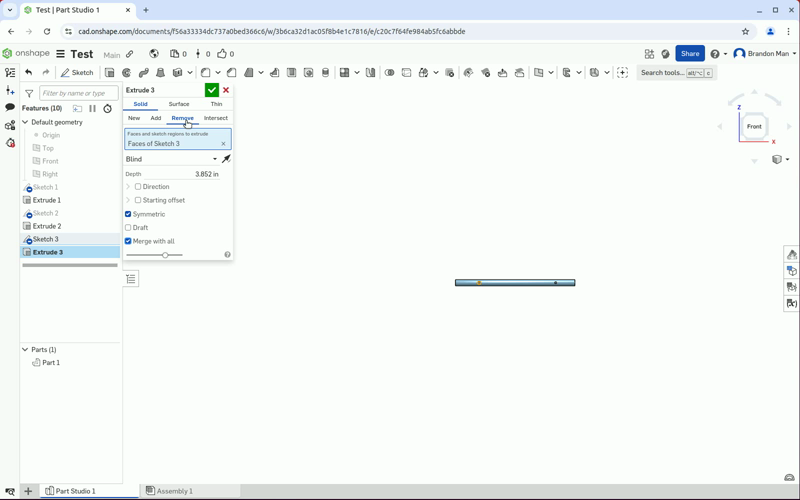
key(enter)
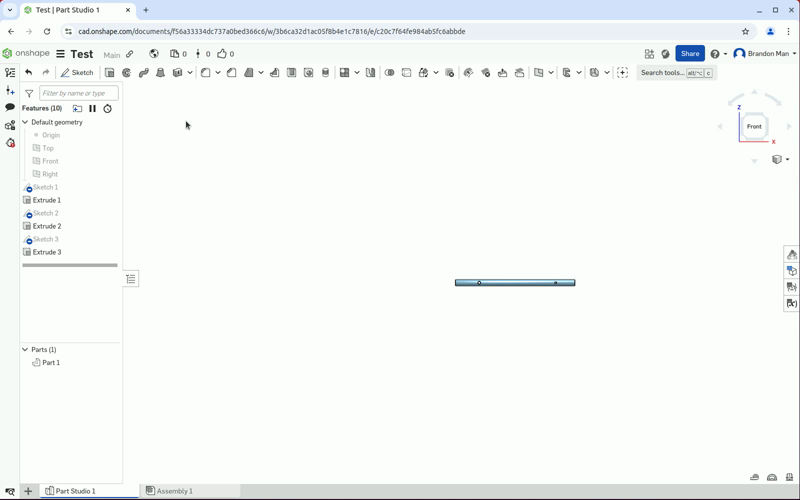
key(shift+h)
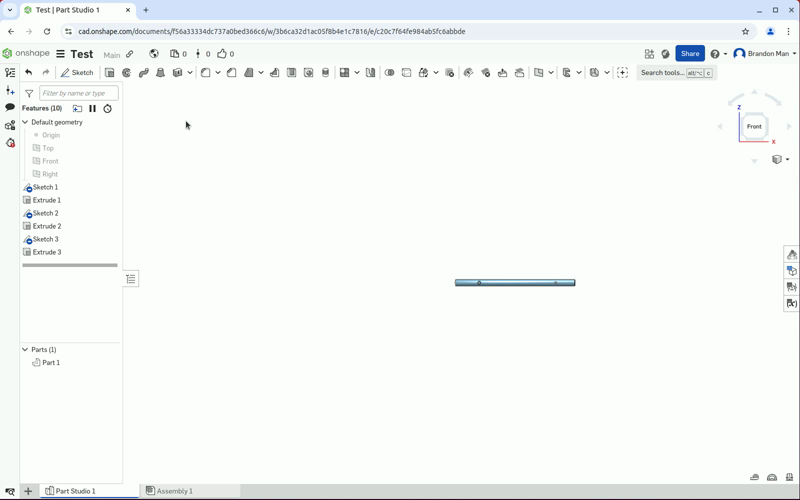
key(shift+h)
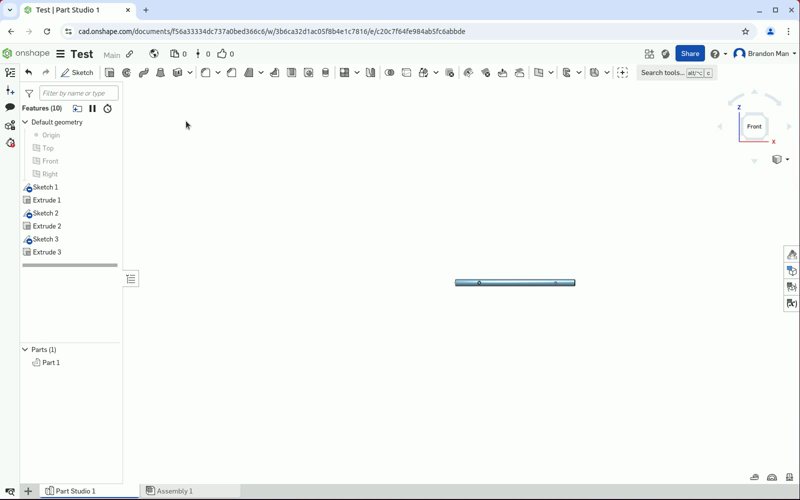
key(shift+7)
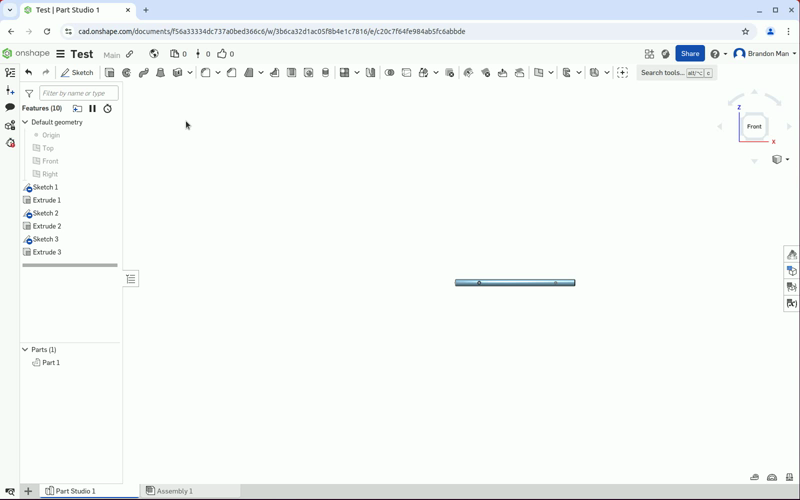
key(left, 2)
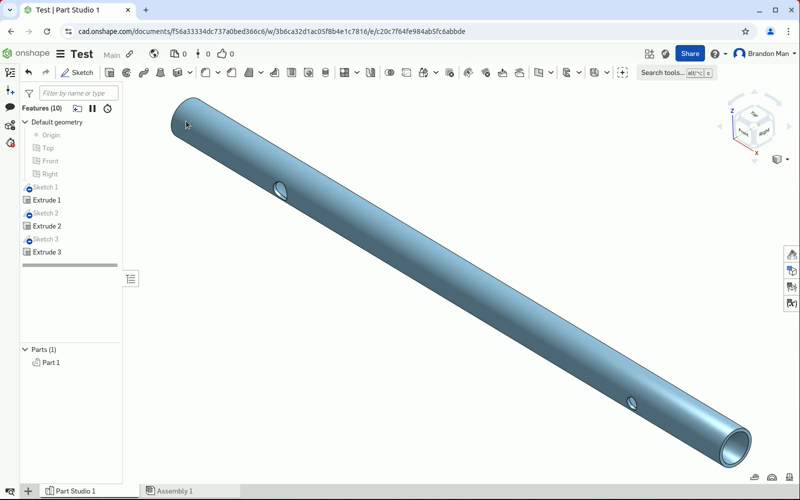
key(down, 2)
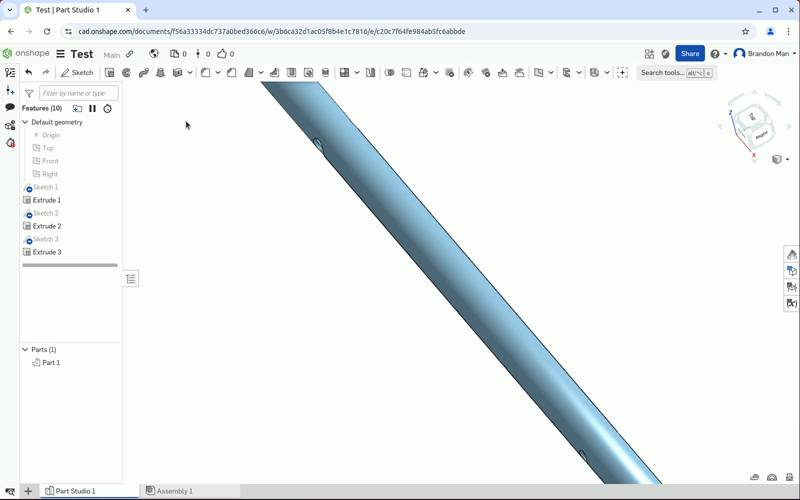
key(up, 2)
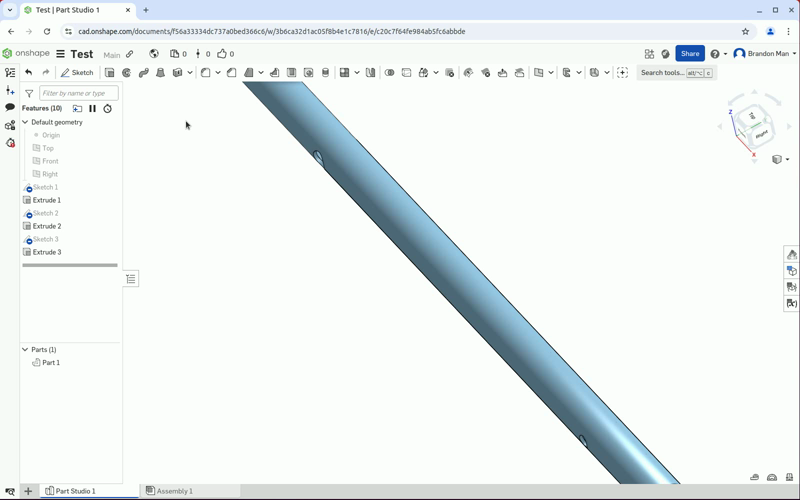
key(right, 2)
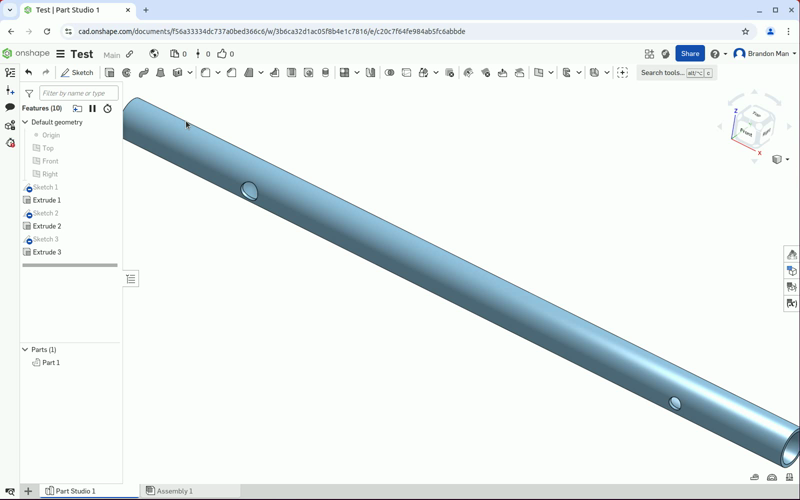
mouse_move(73, 189)
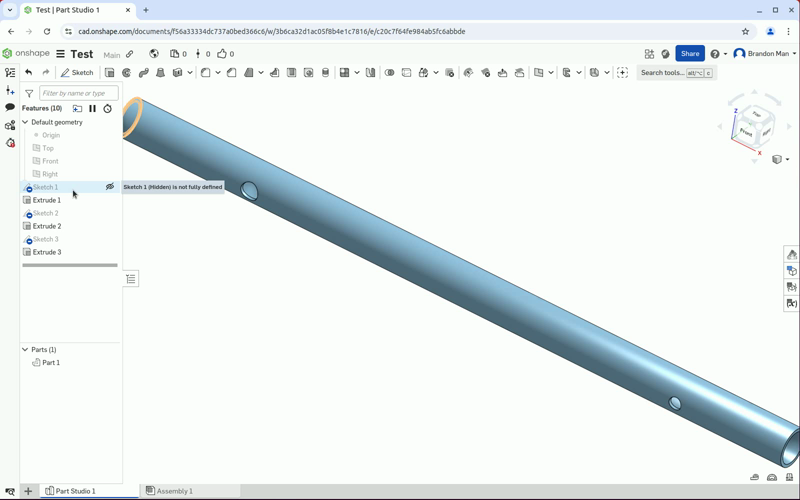
click(73, 189)